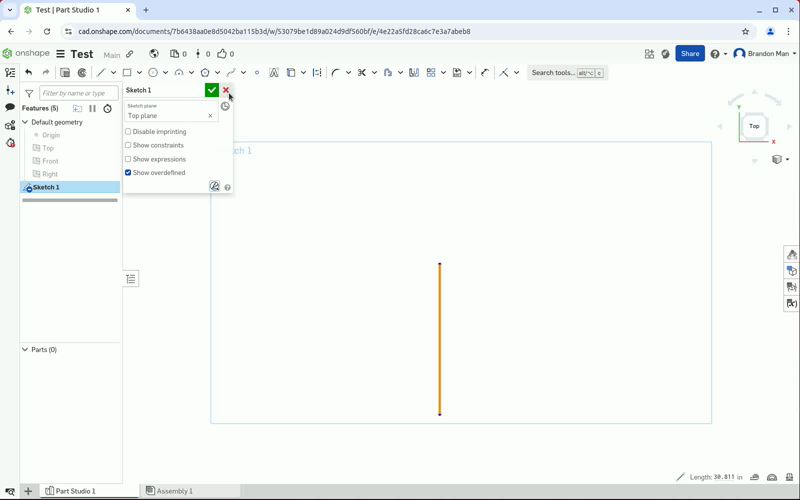
key(shift+h)
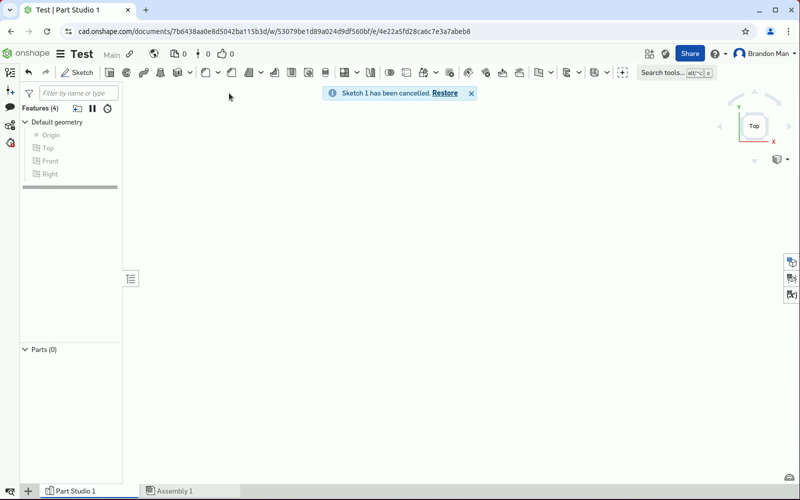
mouse_move(73, 352)
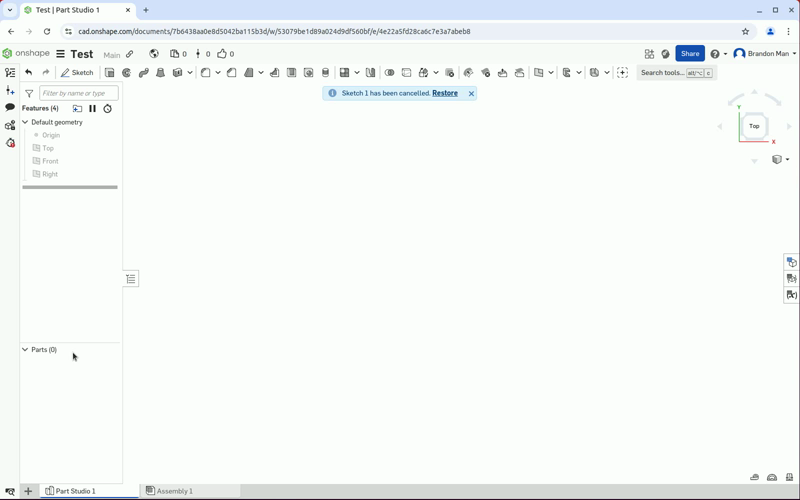
key(y)
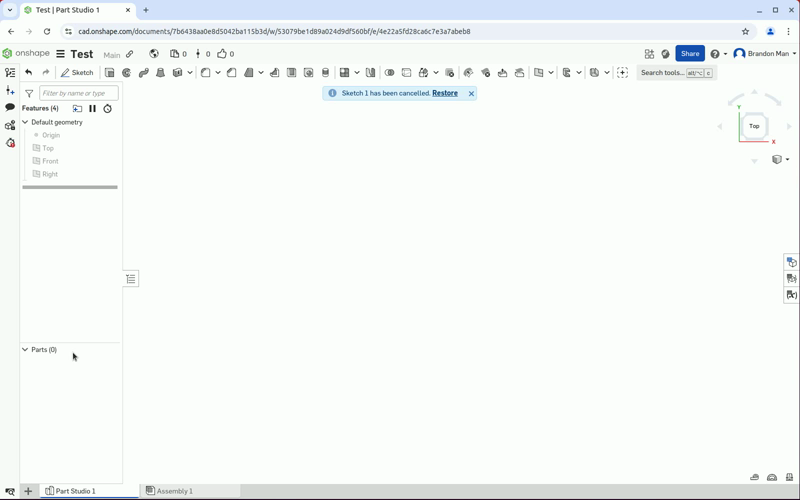
key(shift+p)
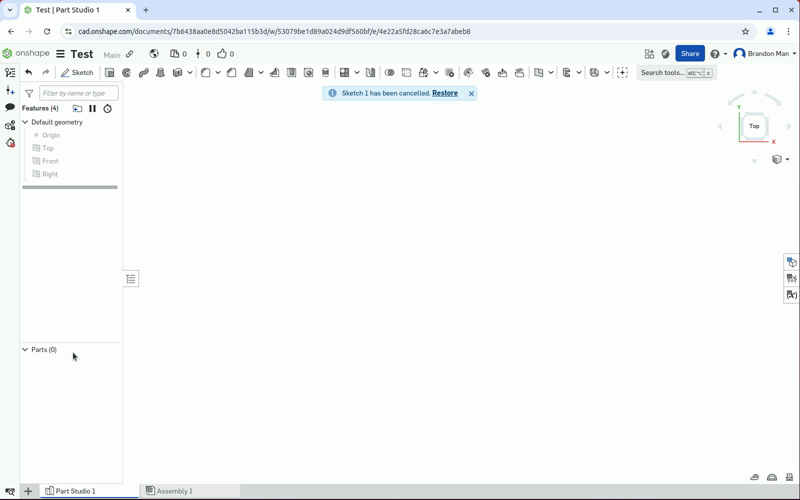
key(space)
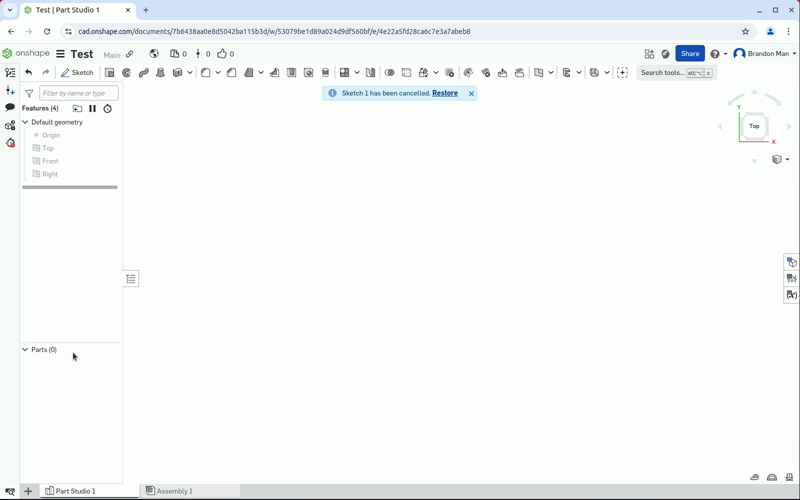
key_down(shift)
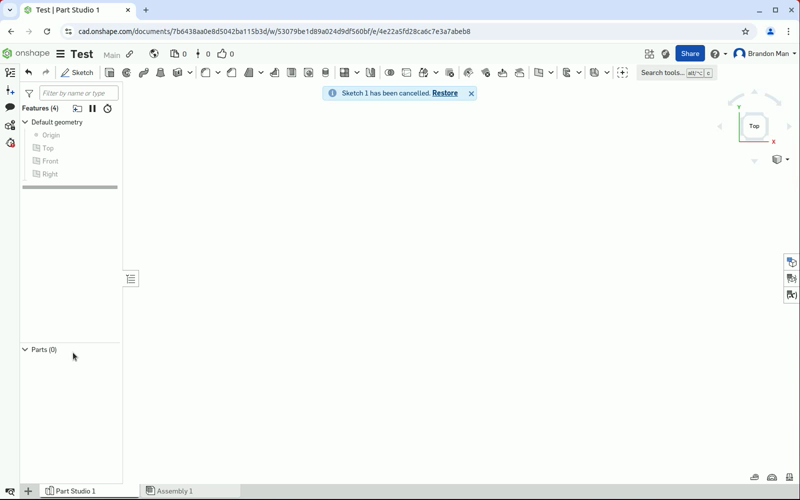
key(up)
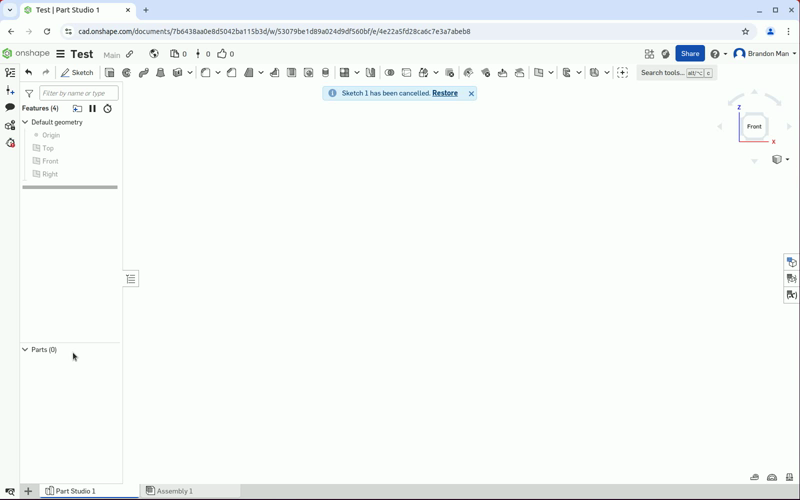
key_up(shift)
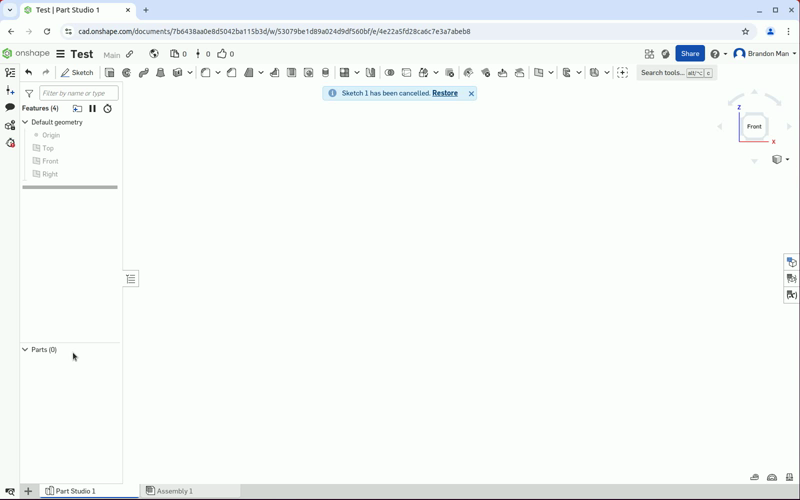
mouse_move(73, 352)
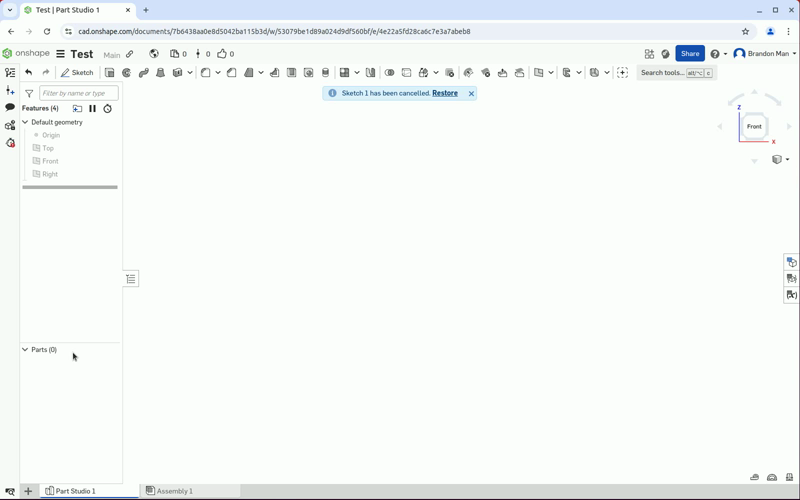
key(shift+y)
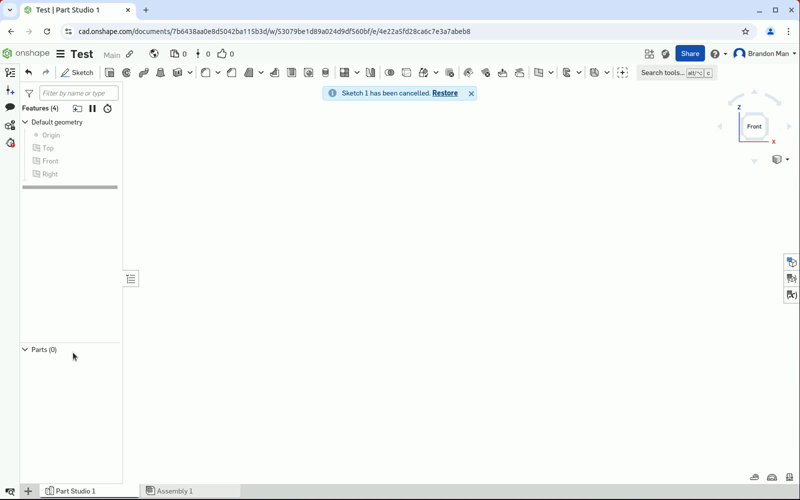
key(shift+s)
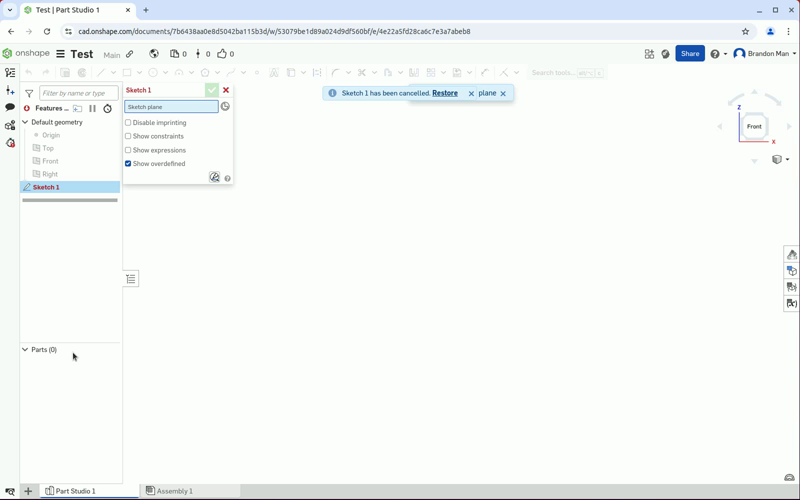
mouse_move(73, 163)
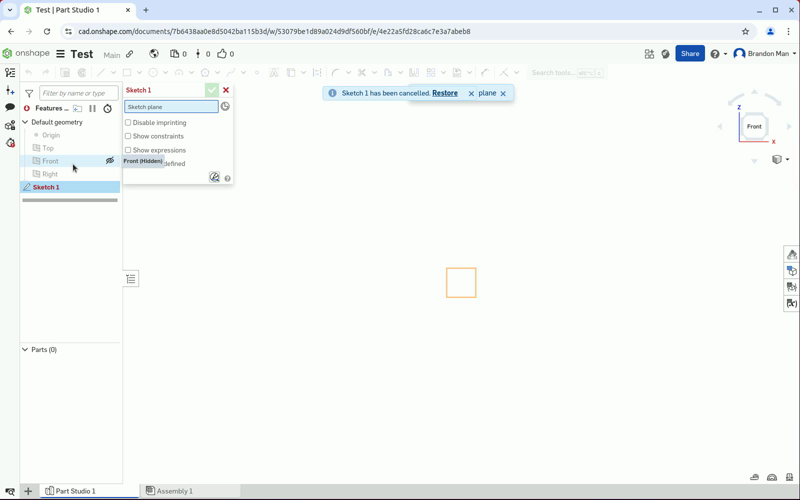
click(73, 163)
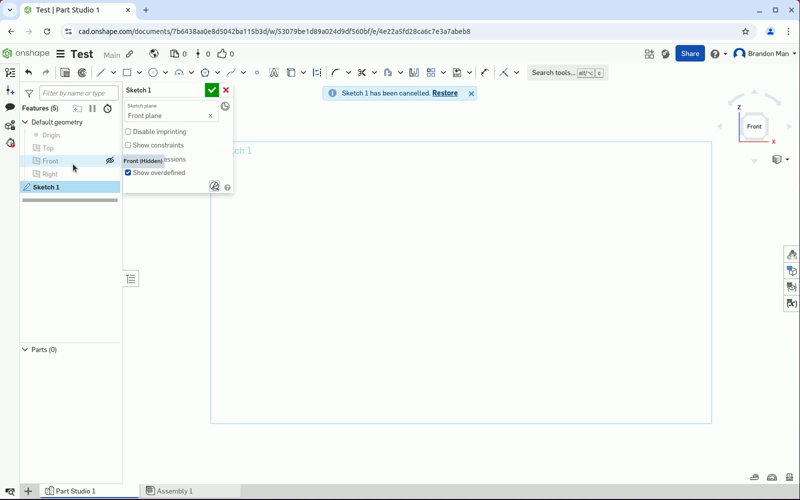
mouse_move(73, 352)
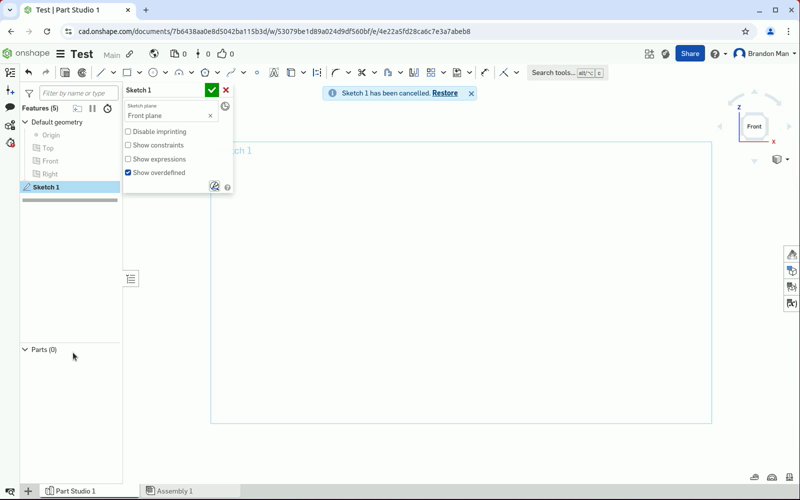
key(y)
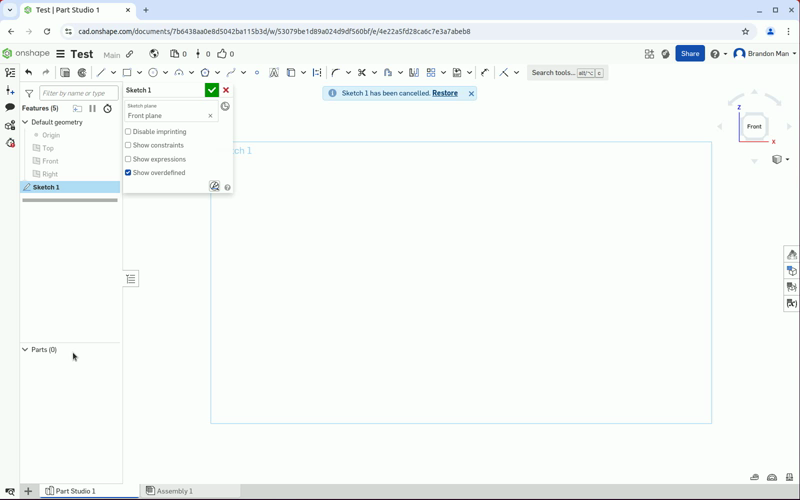
key(l)
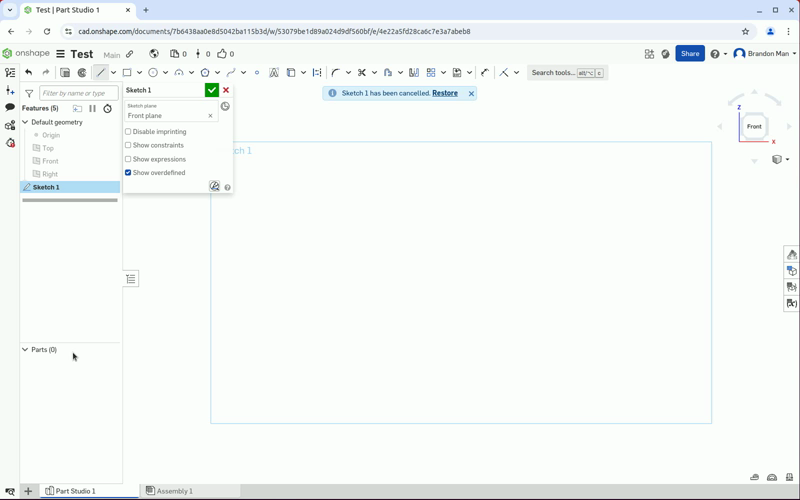
key_down(shift)
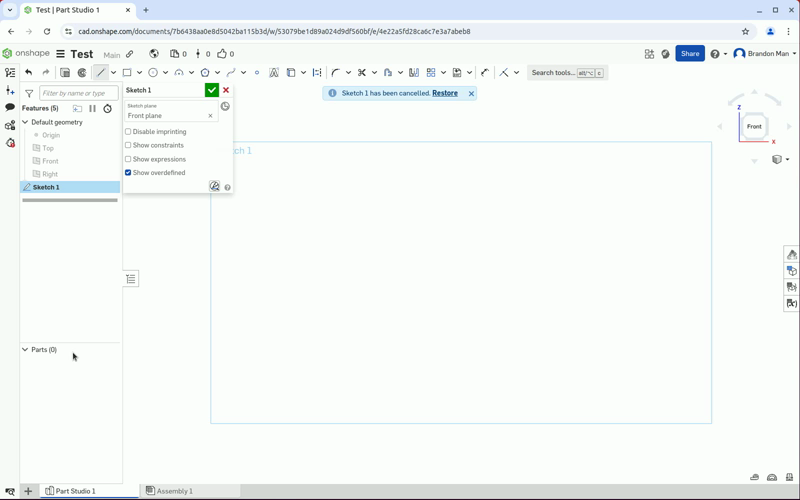
mouse_move(376, 395)
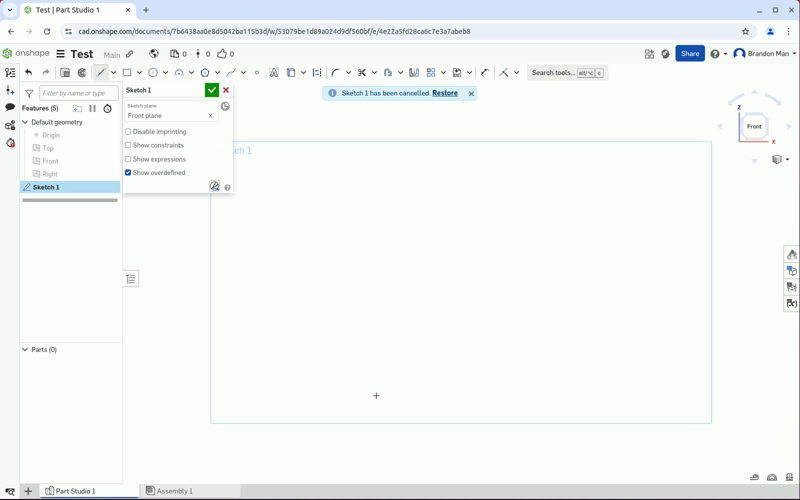
click(376, 395)
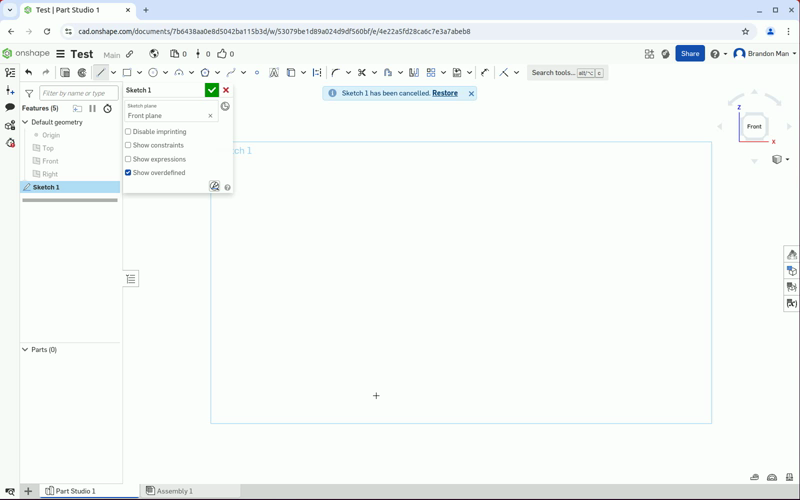
key_up(shift)
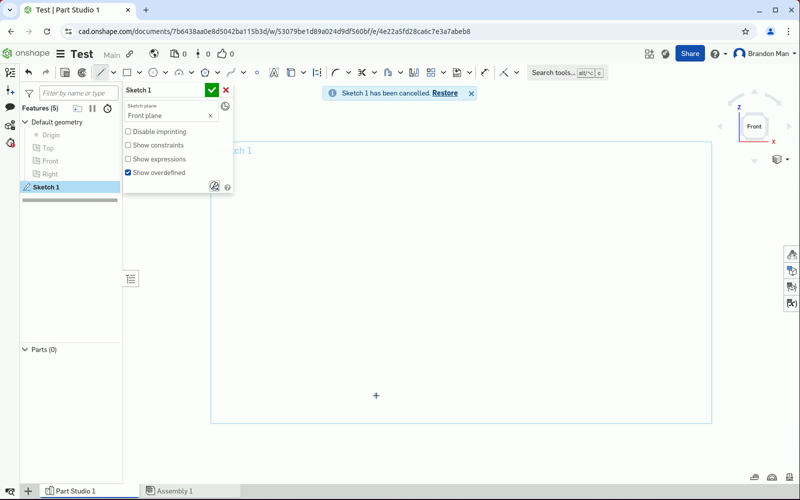
key_down(shift)
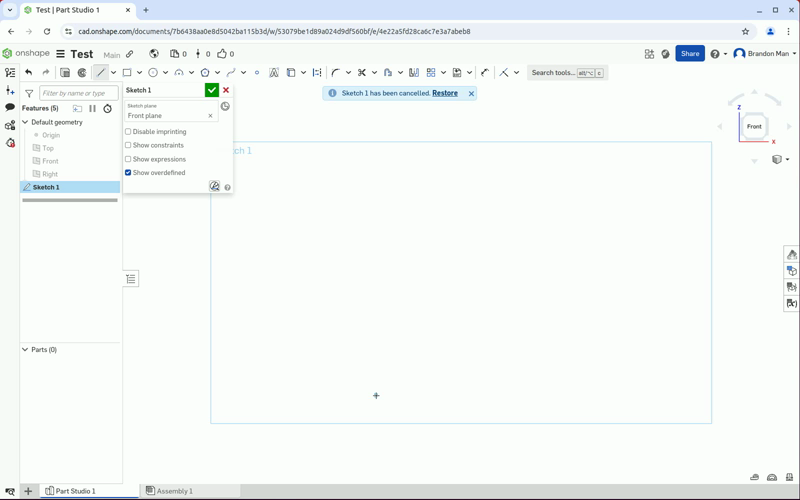
mouse_move(543, 395)
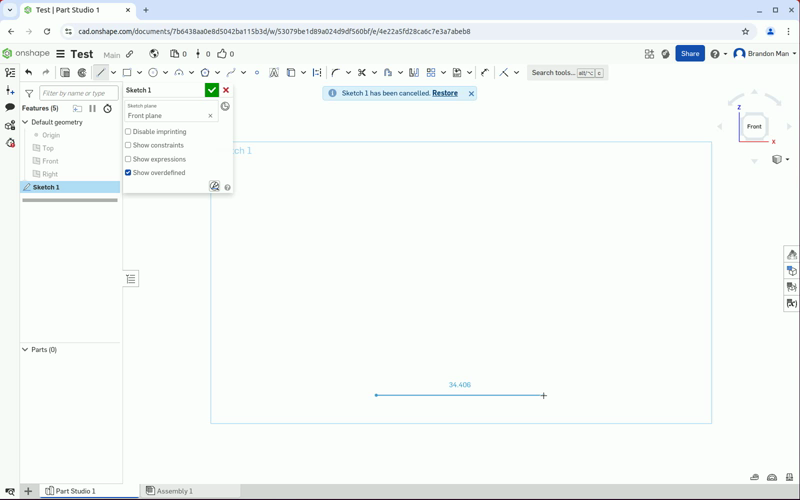
click(543, 395)
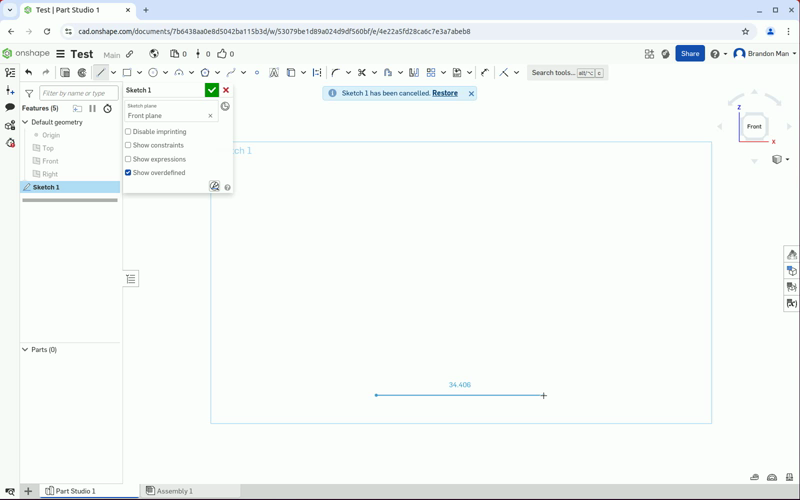
key_up(shift)
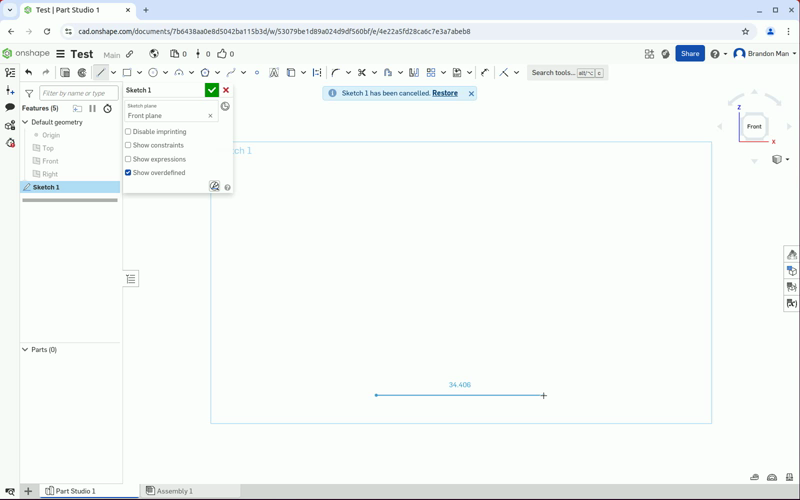
key_down(shift)
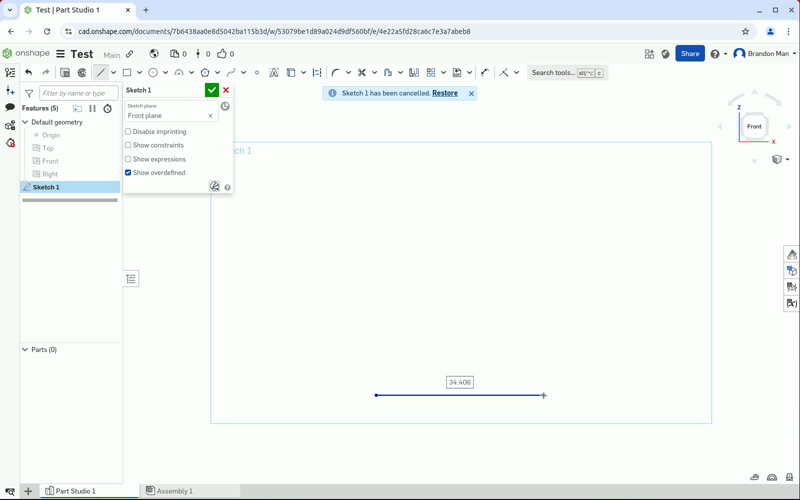
mouse_move(543, 171)
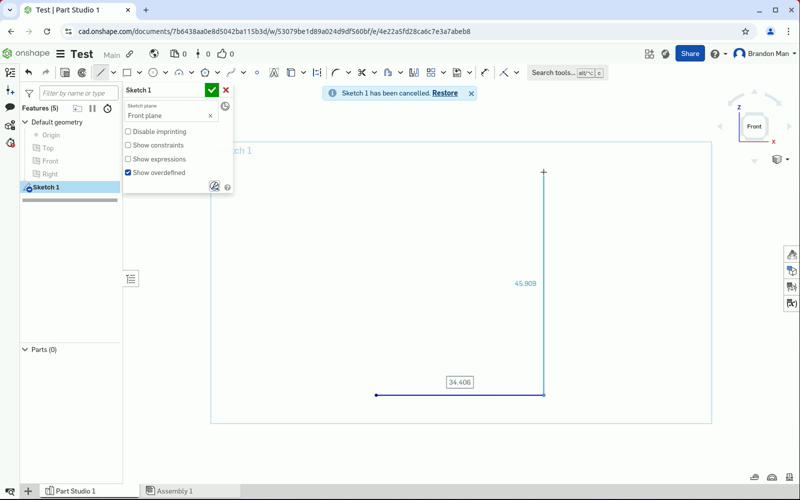
click(543, 171)
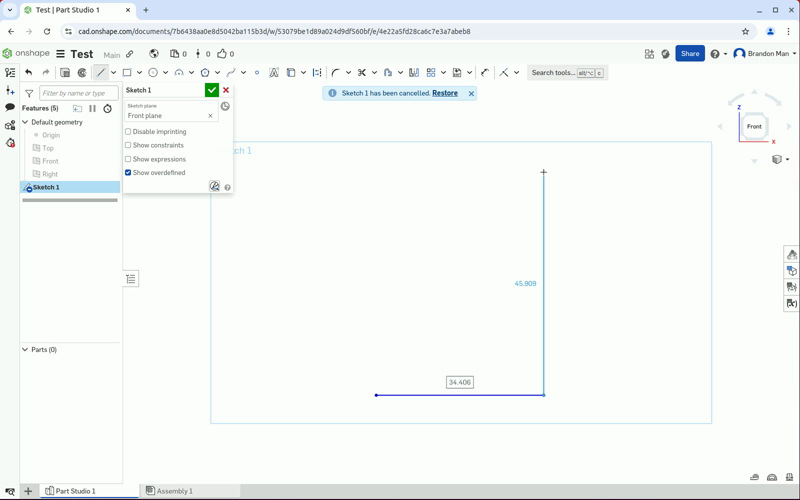
key_up(shift)
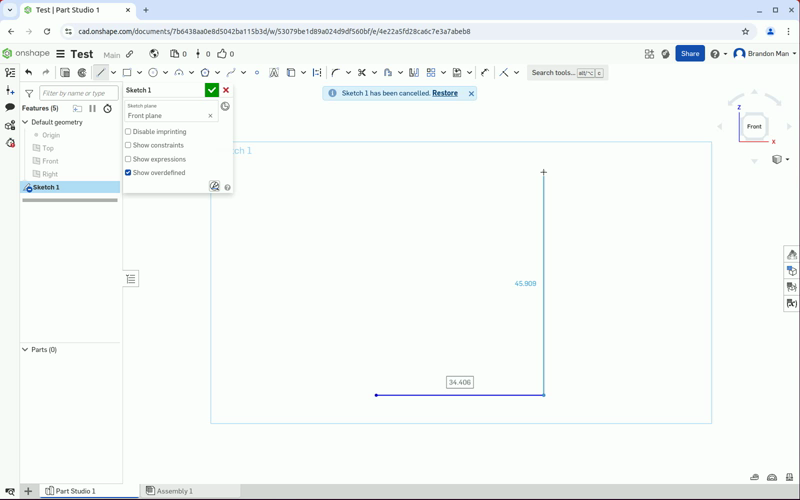
key_down(shift)
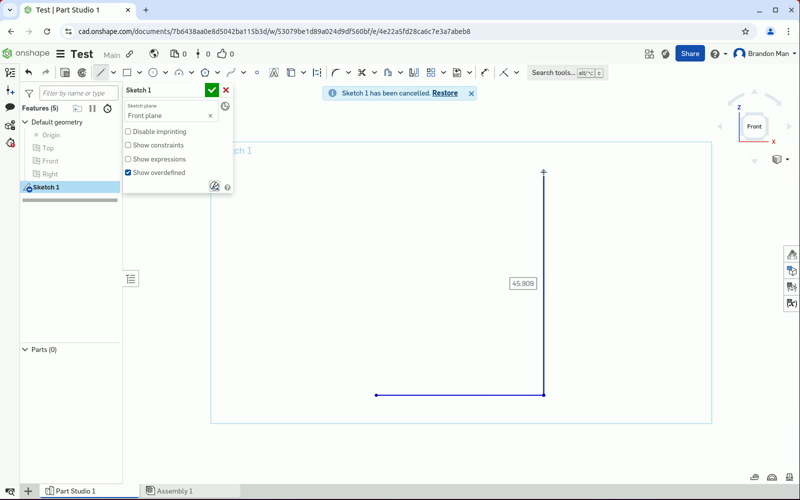
mouse_move(376, 171)
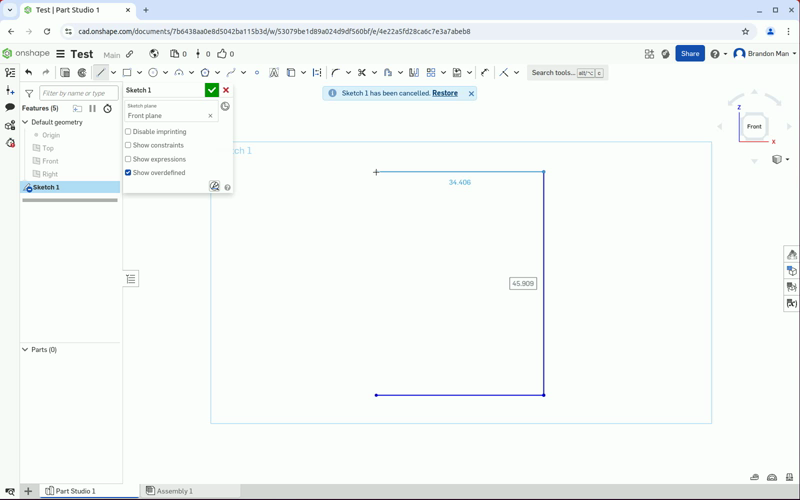
click(376, 171)
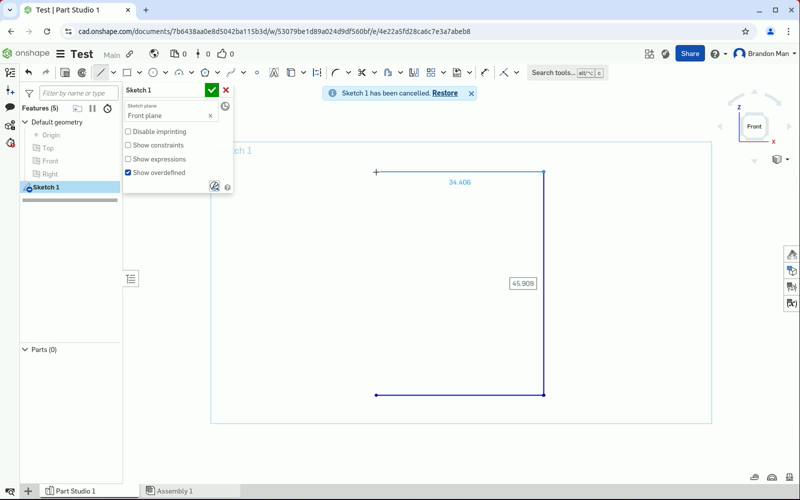
key_up(shift)
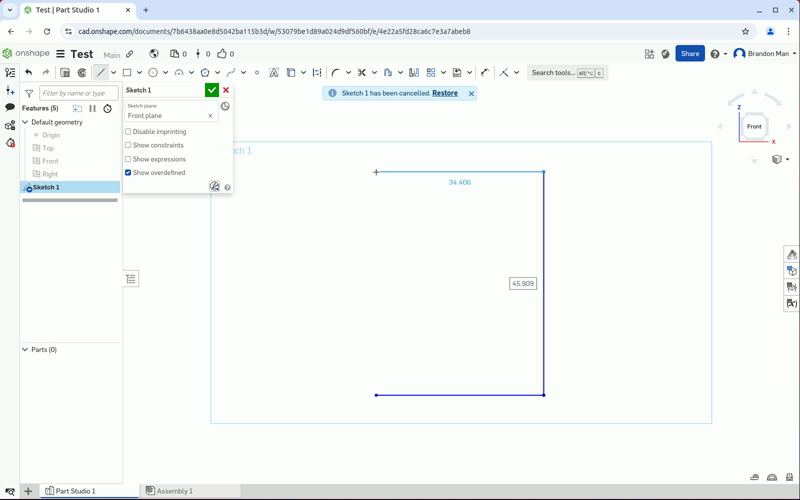
key_down(shift)
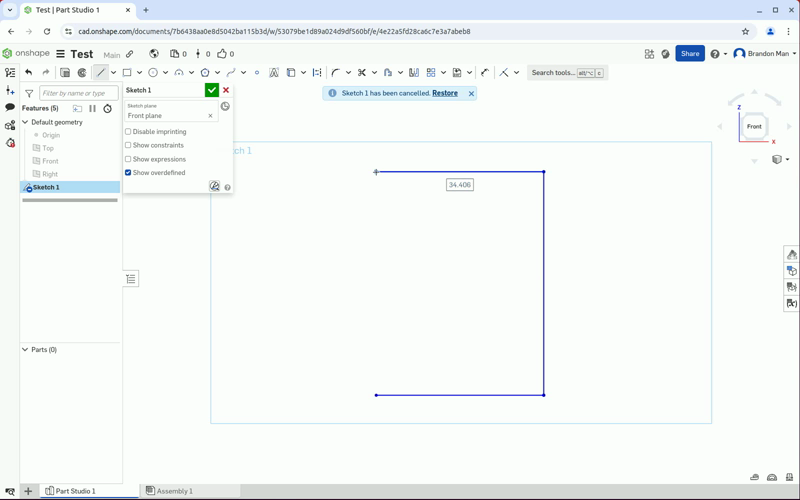
mouse_move(376, 395)
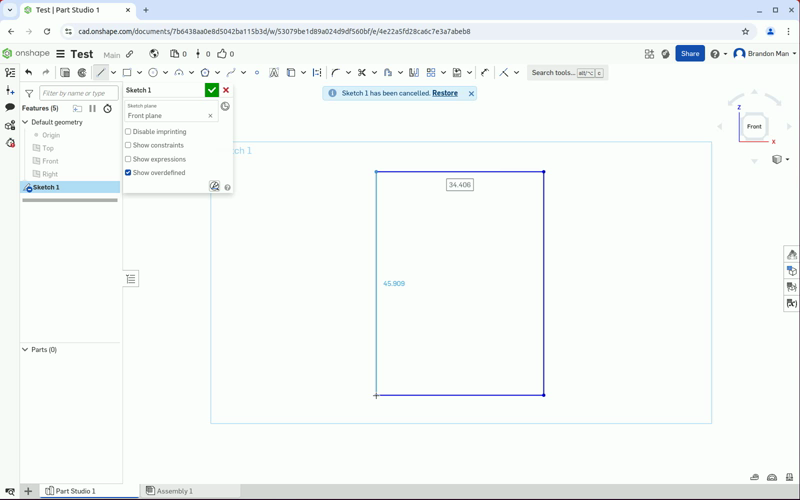
key_up(shift)
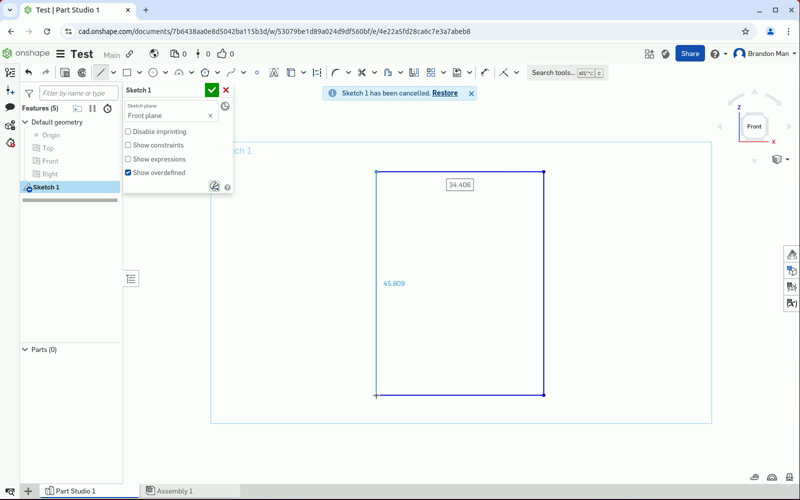
click(376, 395)
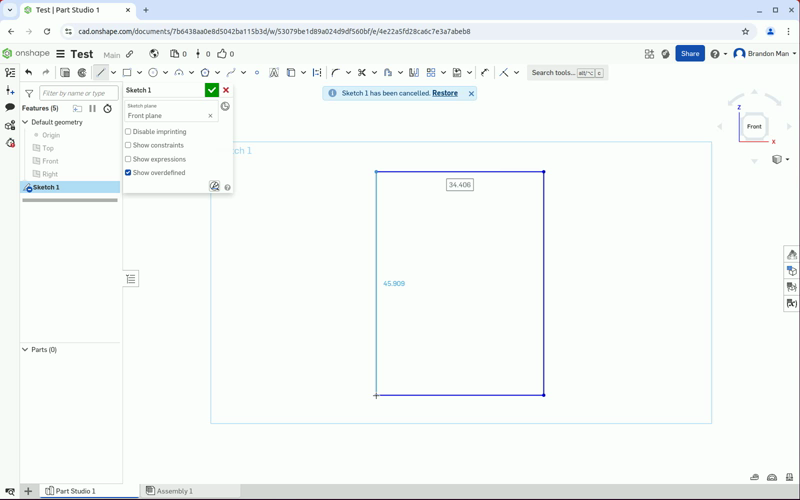
key(esc)
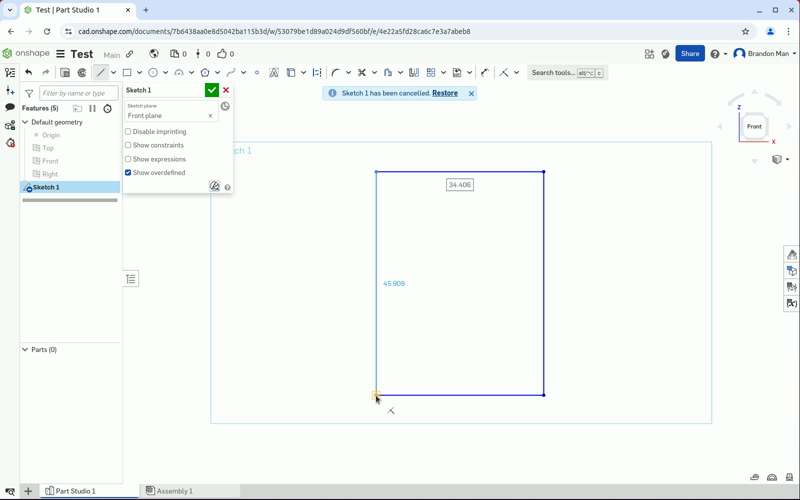
mouse_move(401, 280)
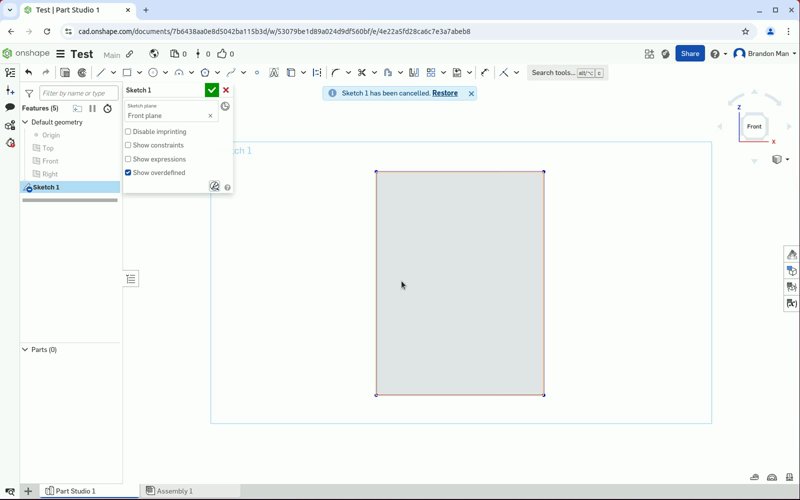
click(401, 280)
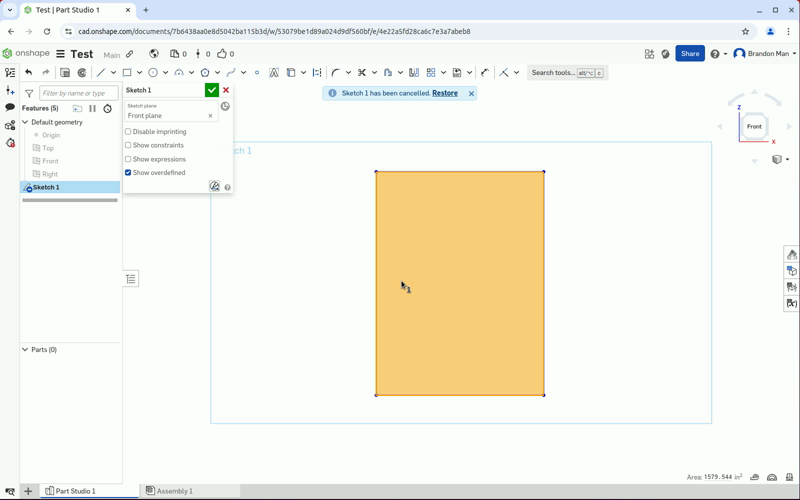
mouse_move(73, 352)
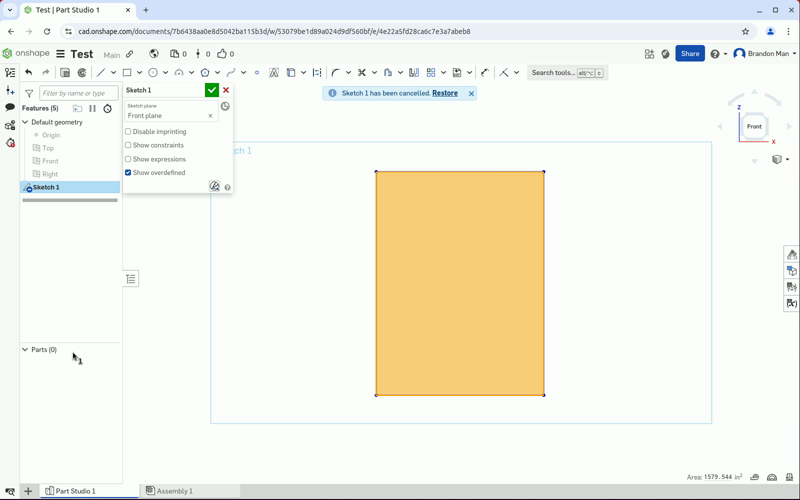
key(shift+y)
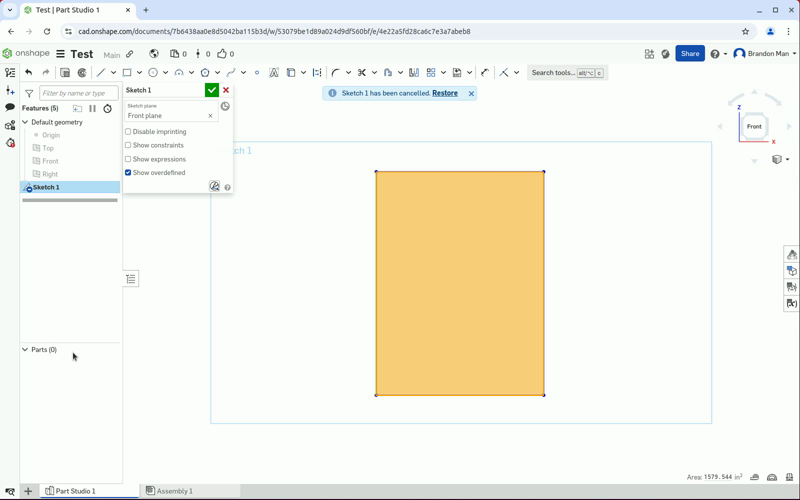
key(shift+e)
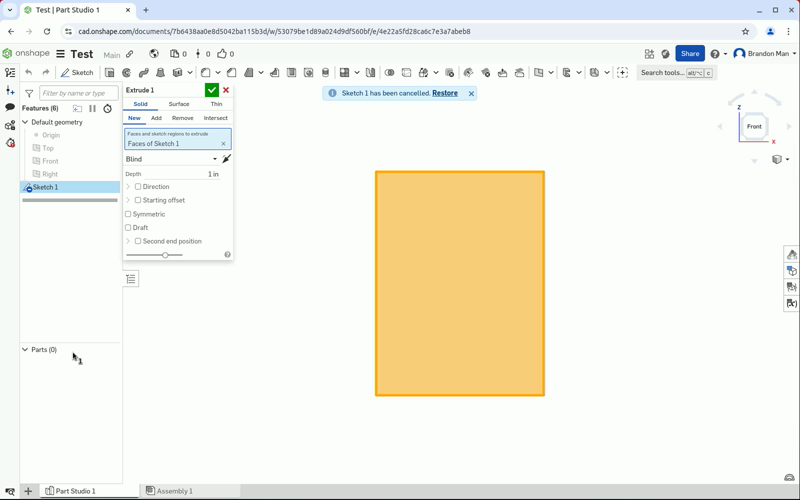
mouse_move(143, 106)
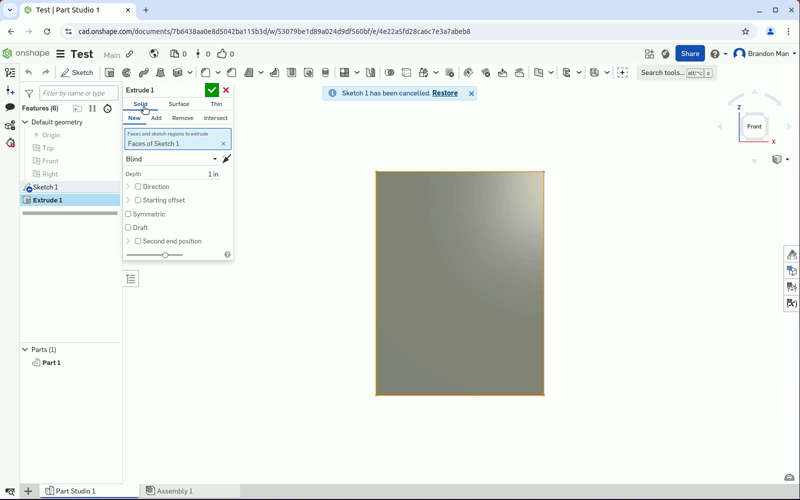
click(143, 106)
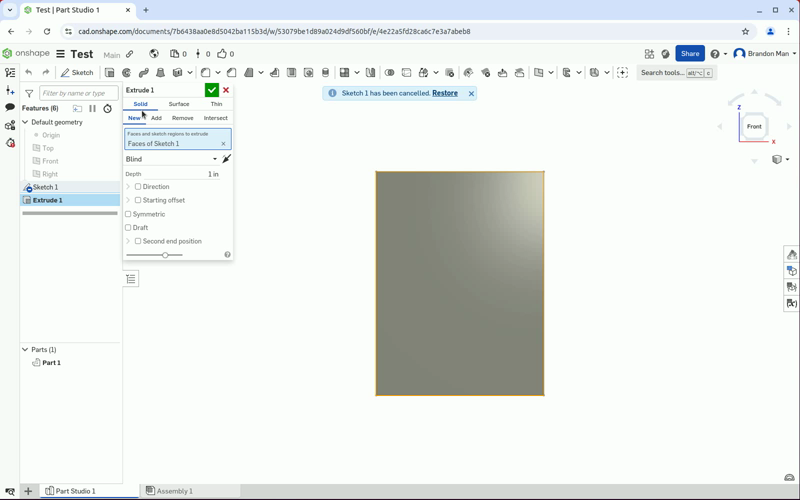
mouse_move(137, 120)
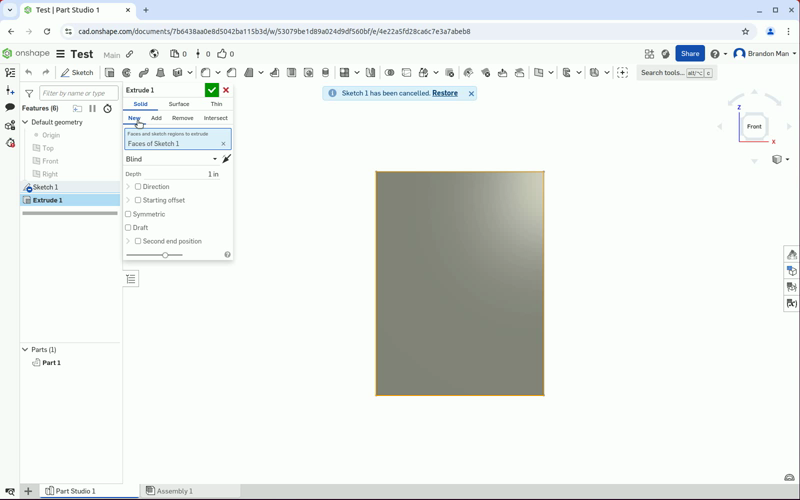
click(137, 120)
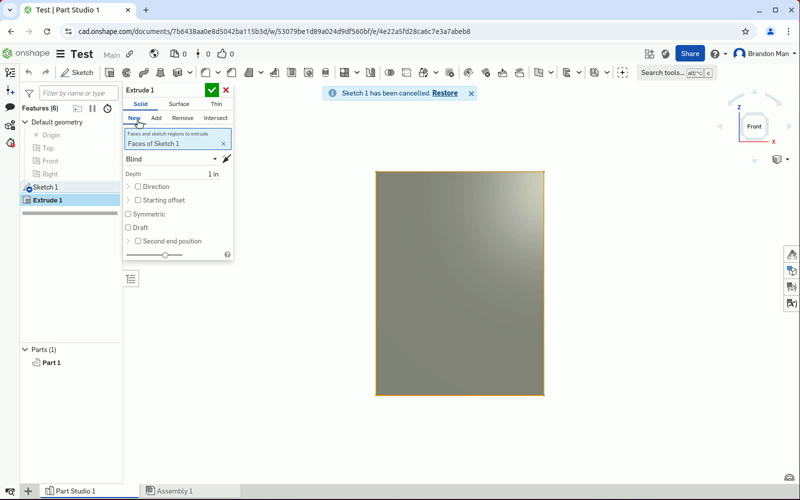
key(tab, 4)
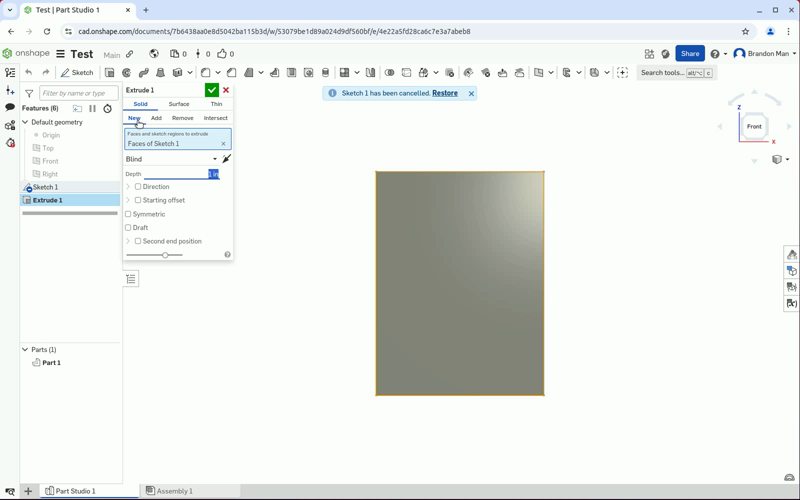
text(1.444)
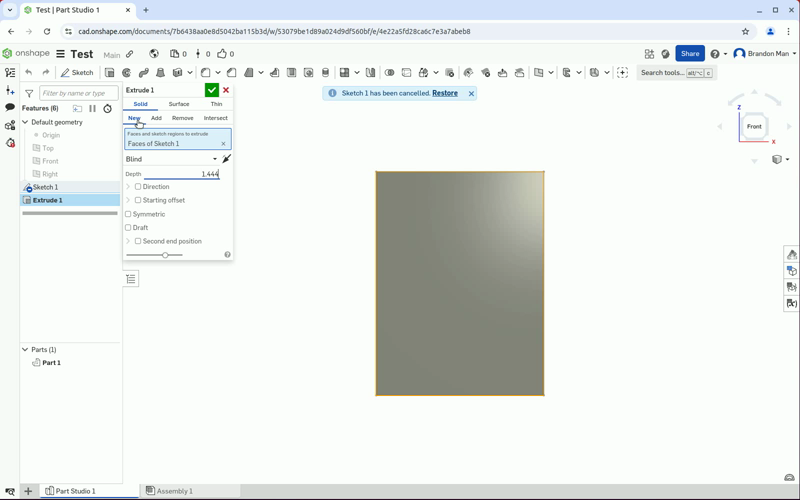
key(enter)
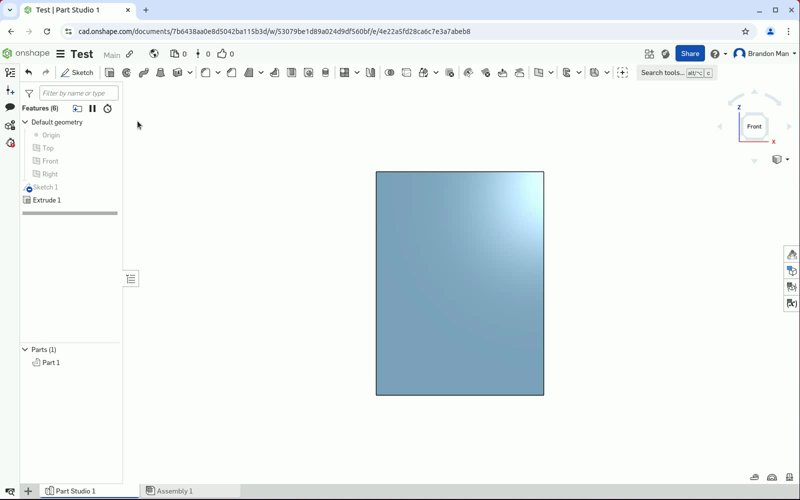
key(shift+h)
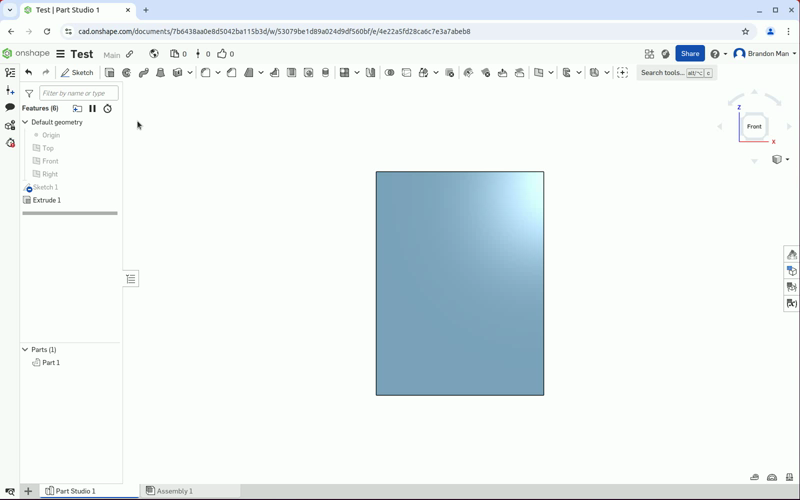
key(shift+h)
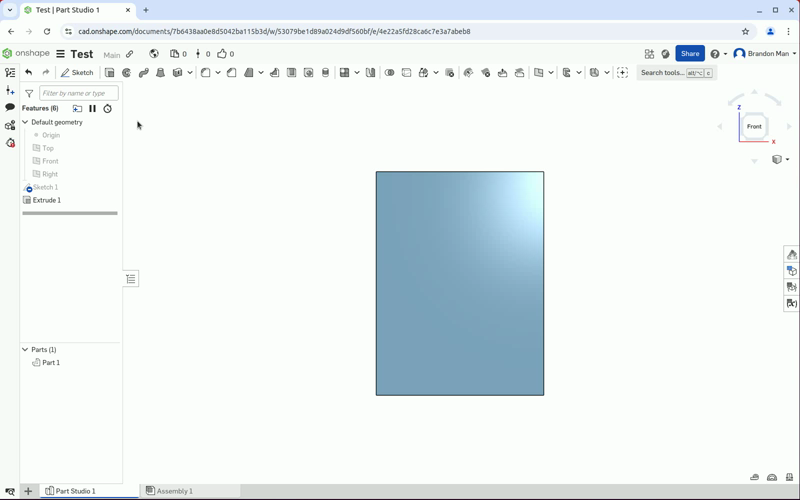
mouse_move(73, 189)
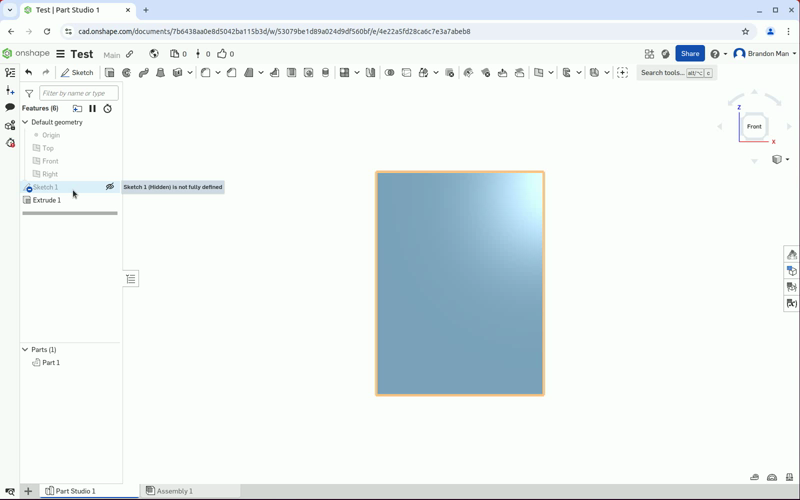
click(73, 189)
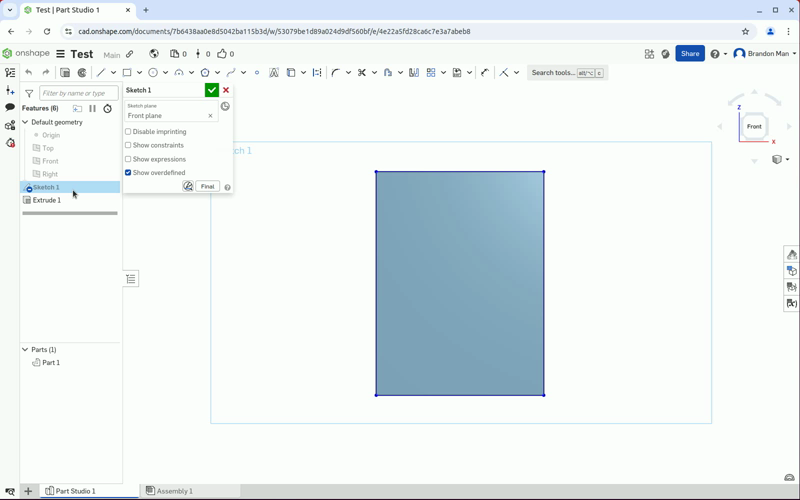
mouse_move(229, 92)
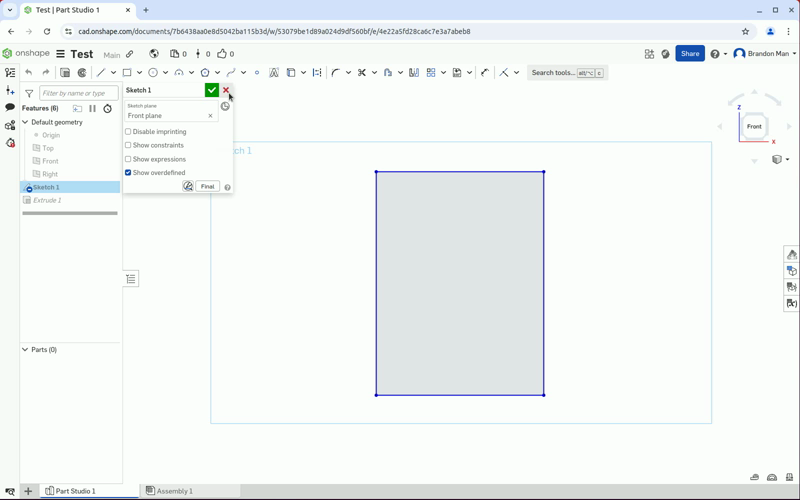
click(229, 92)
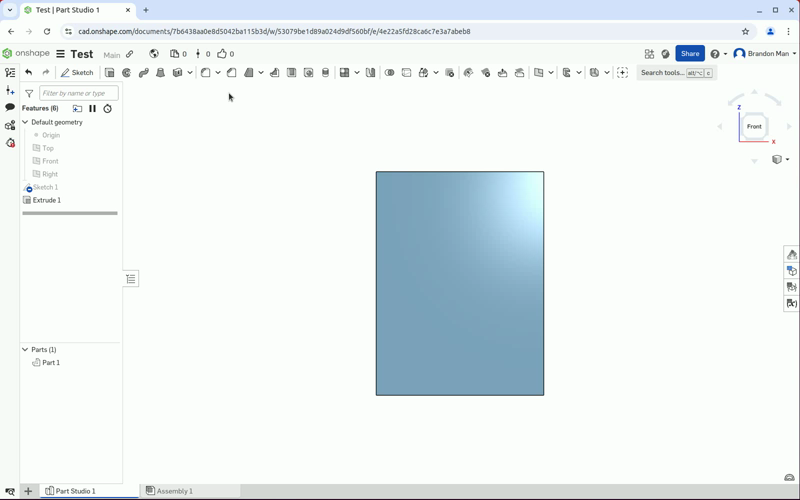
mouse_move(541, 75)
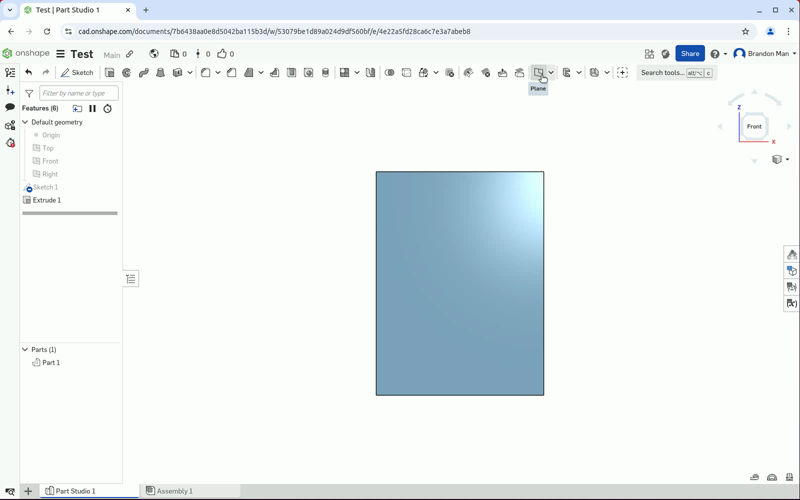
click(541, 75)
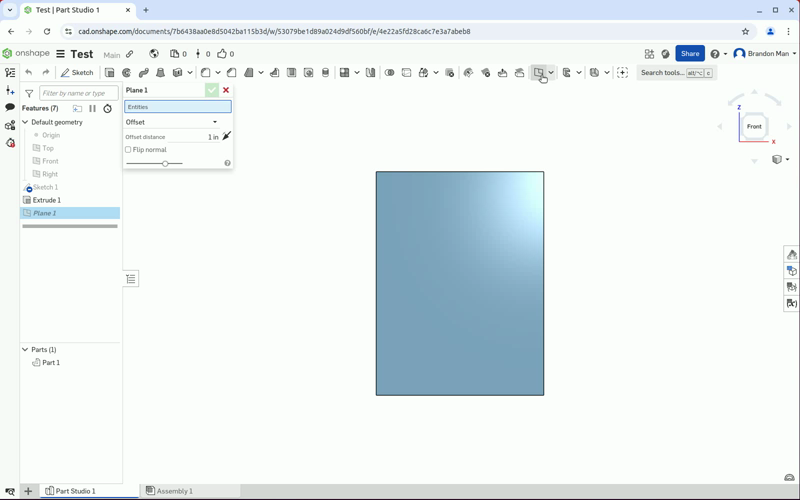
mouse_move(73, 163)
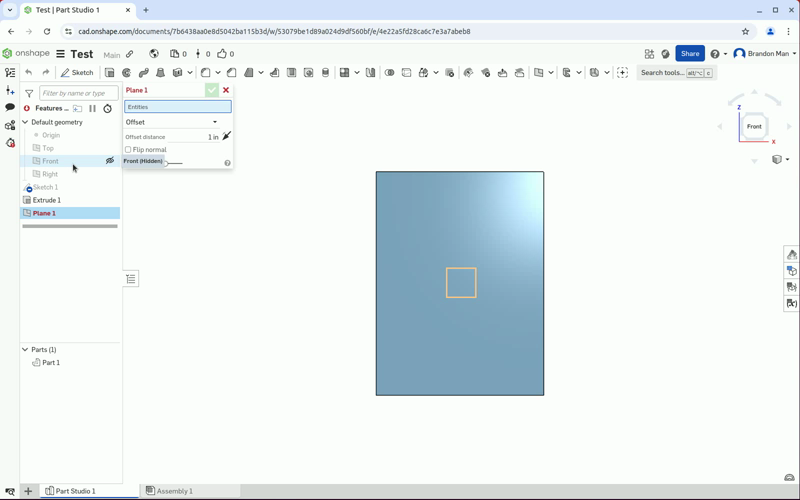
click(73, 163)
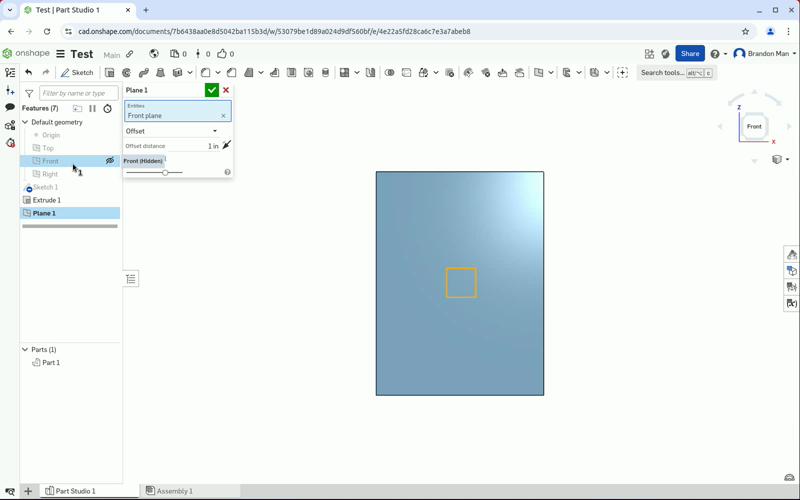
key(tab, 2)
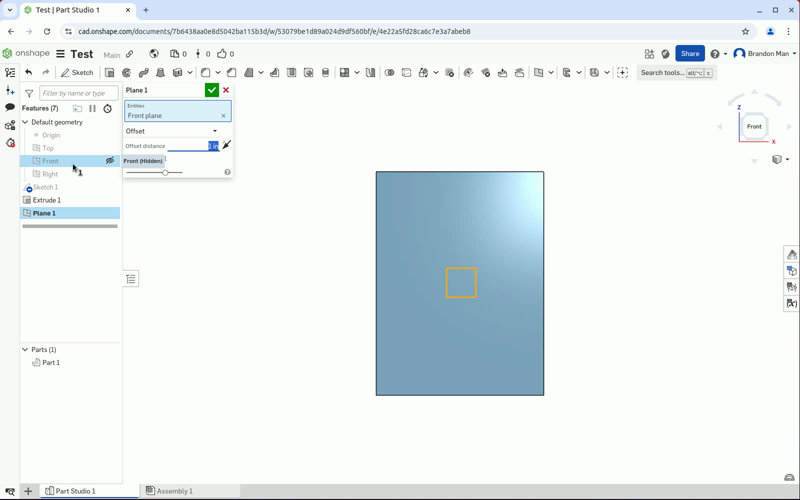
text(1.448)
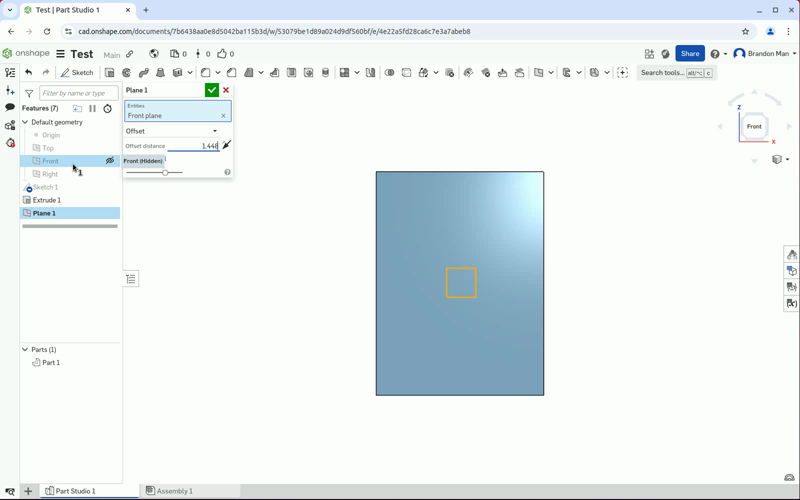
key(enter, 2)
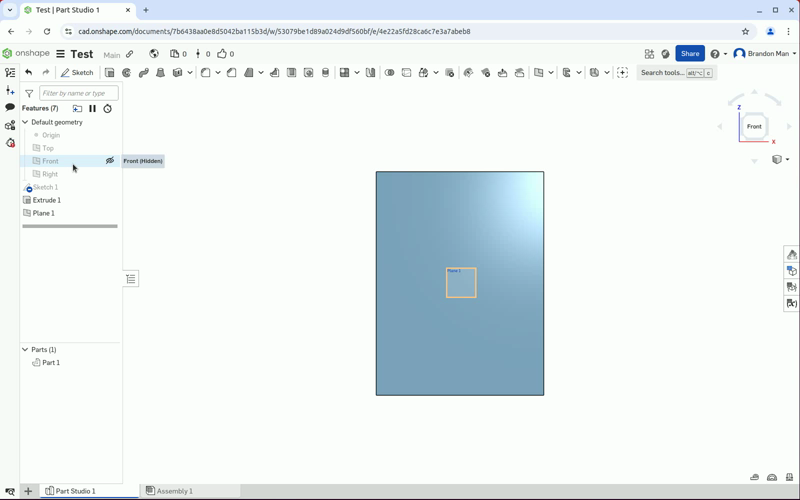
key(shift+s)
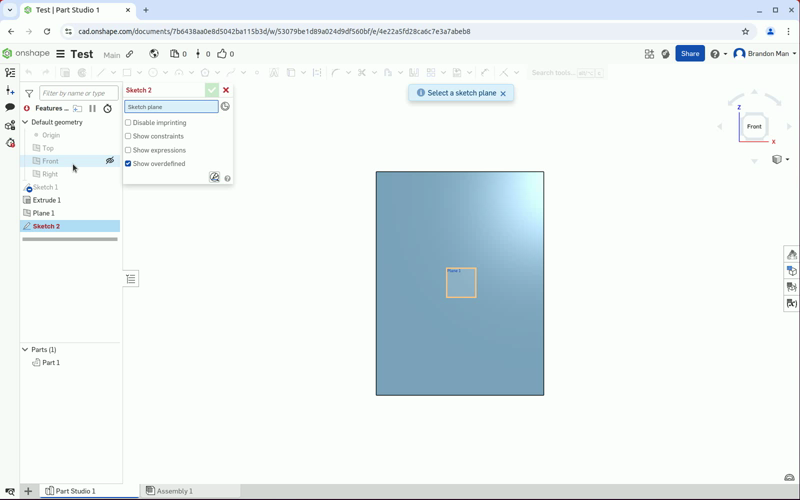
mouse_move(73, 215)
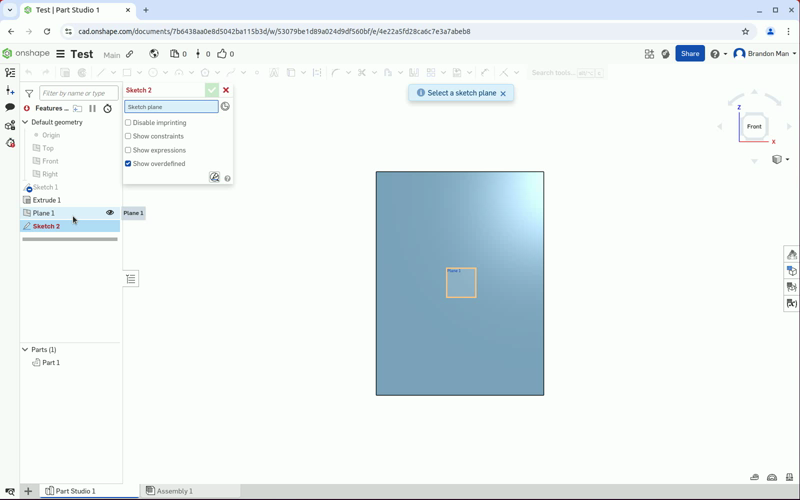
click(73, 215)
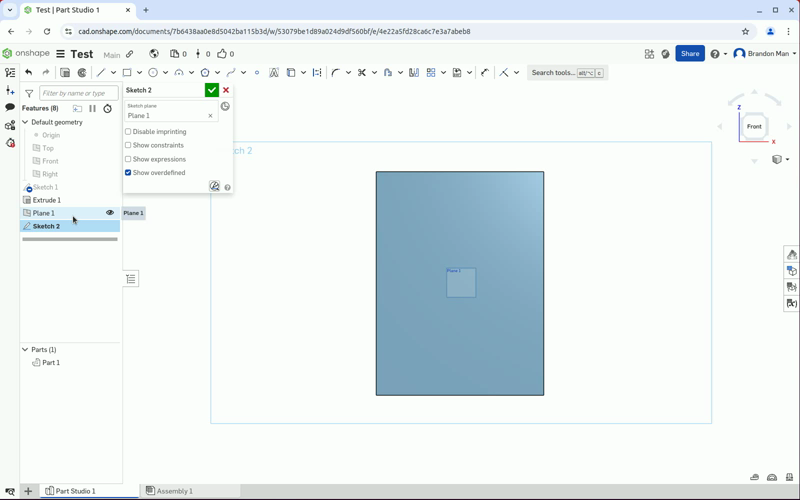
mouse_move(73, 352)
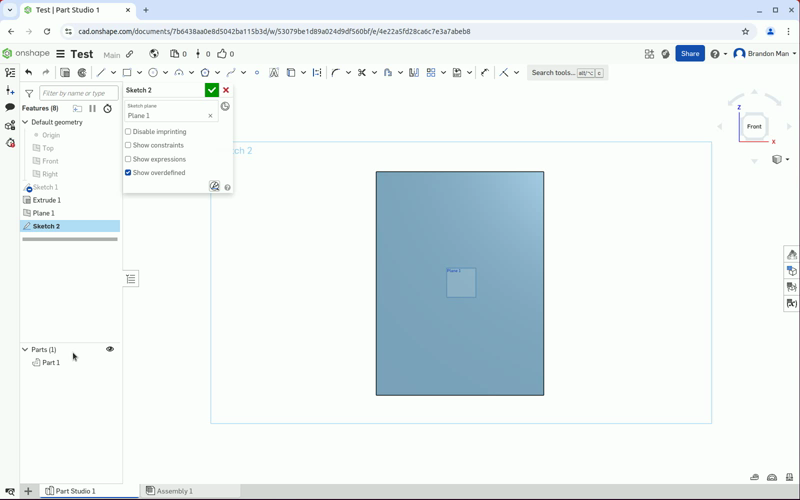
key(y)
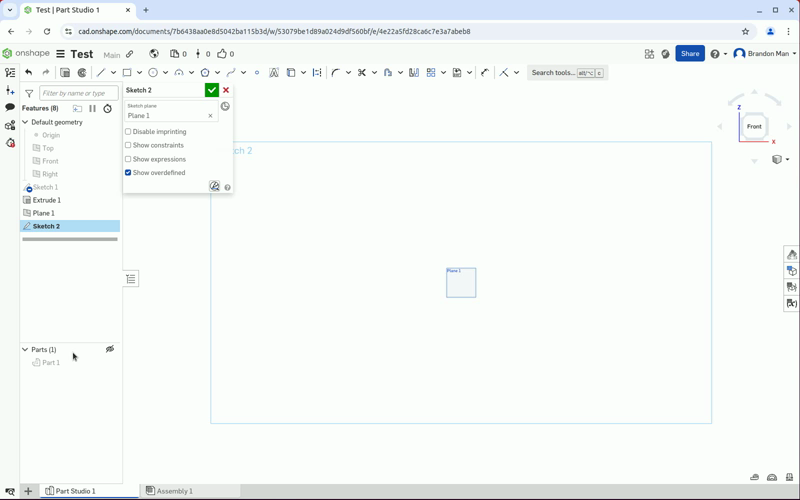
key(c)
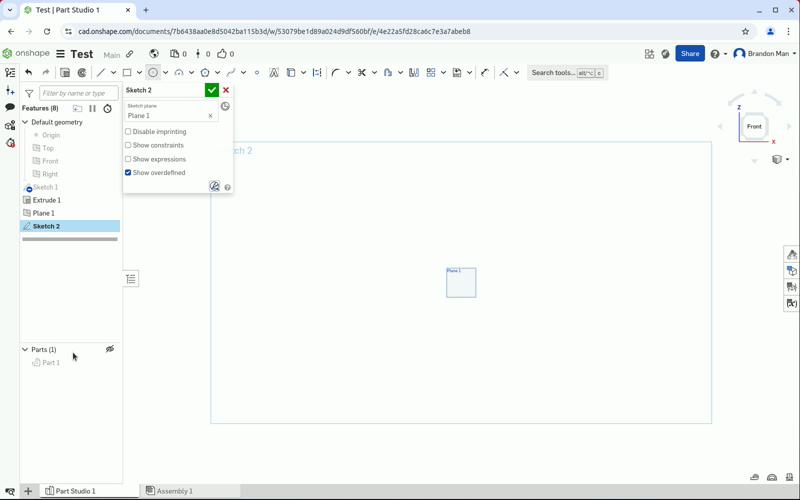
key_down(shift)
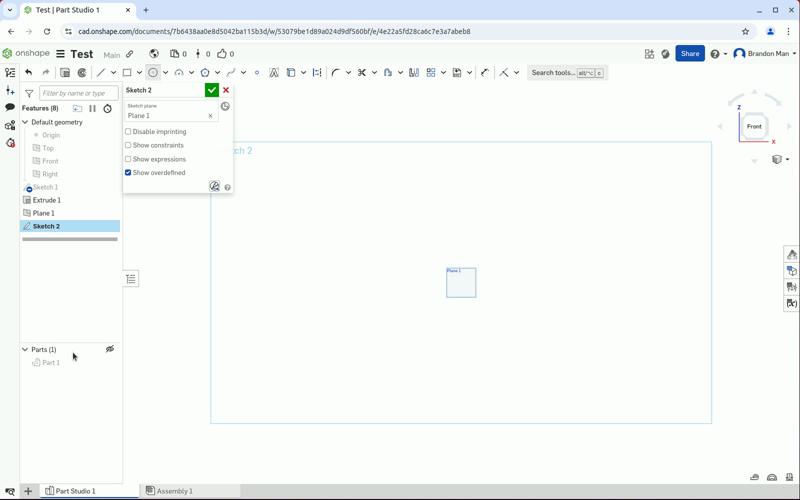
mouse_move(391, 205)
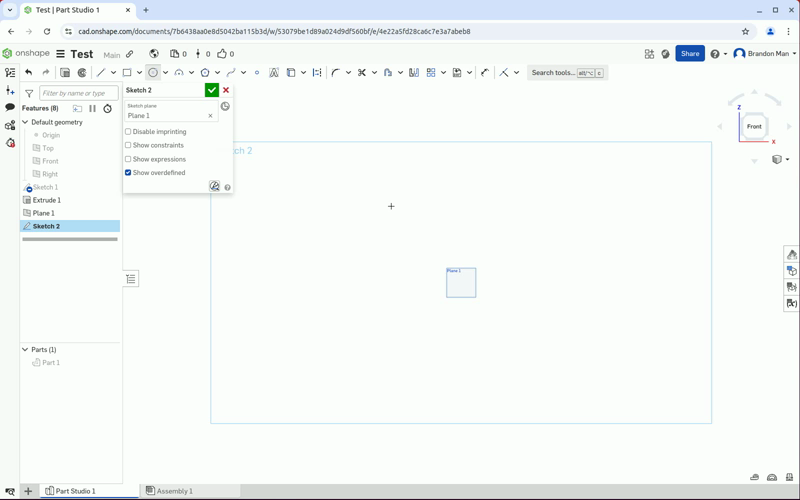
click(391, 205)
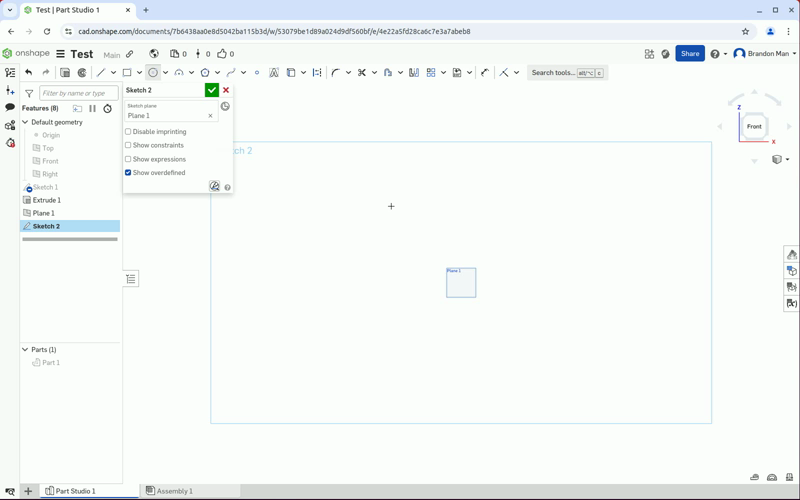
key_up(shift)
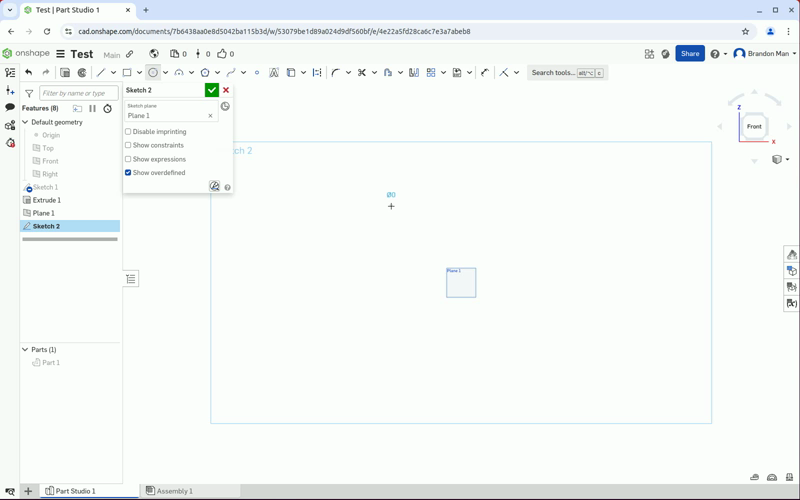
mouse_move(393, 205)
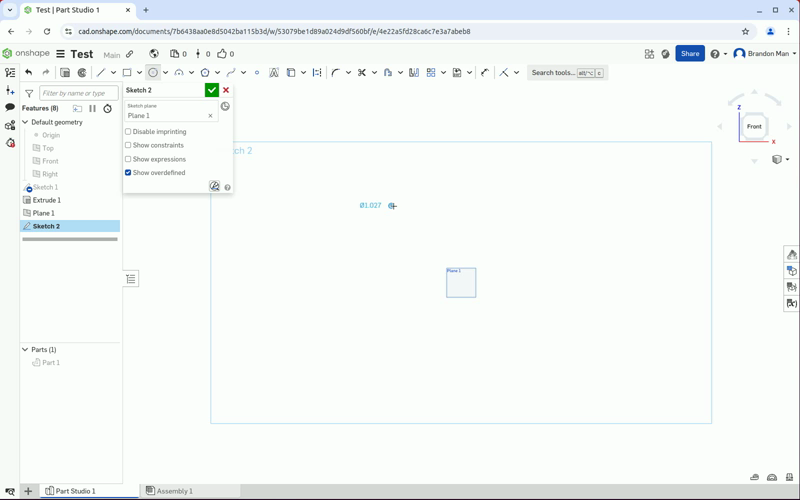
scroll(6)
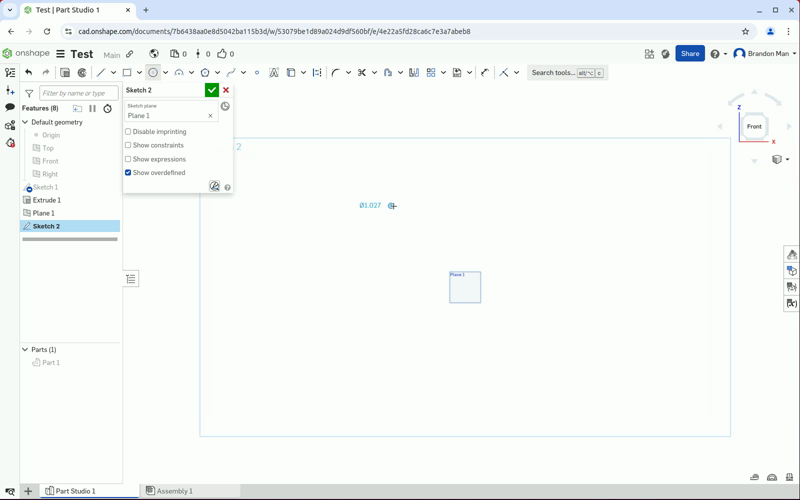
scroll(6)
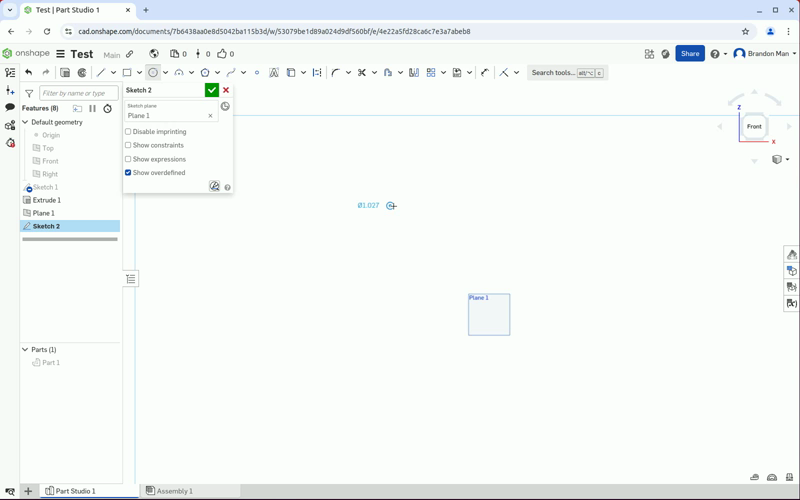
scroll(6)
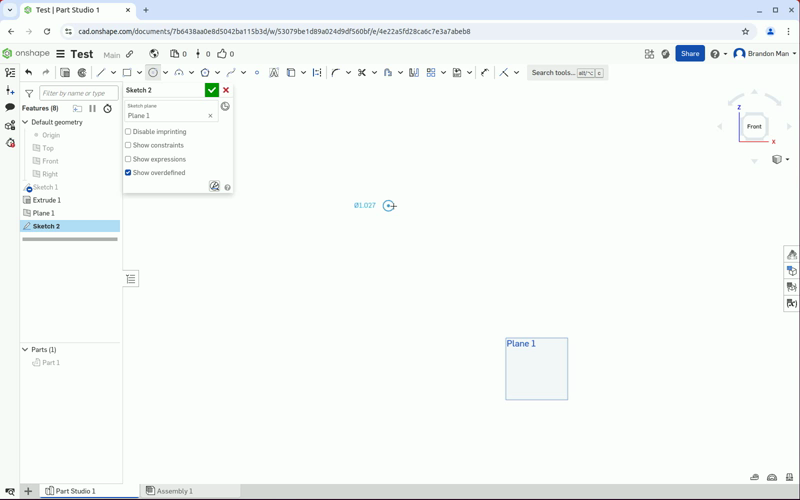
scroll(6)
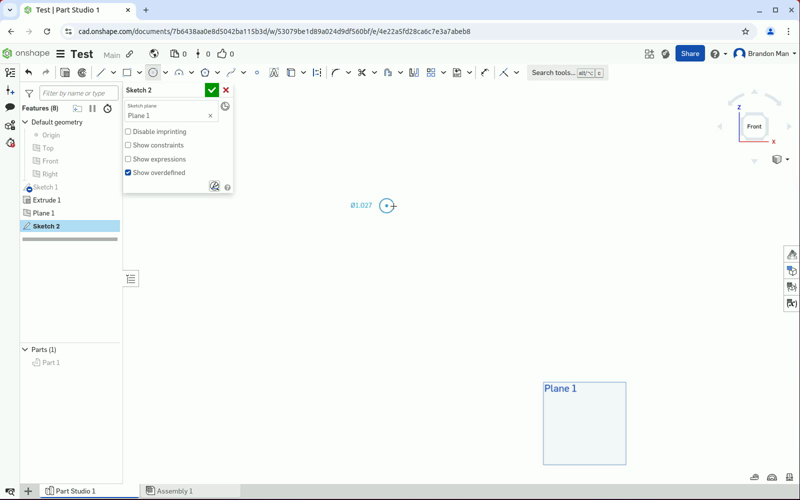
scroll(6)
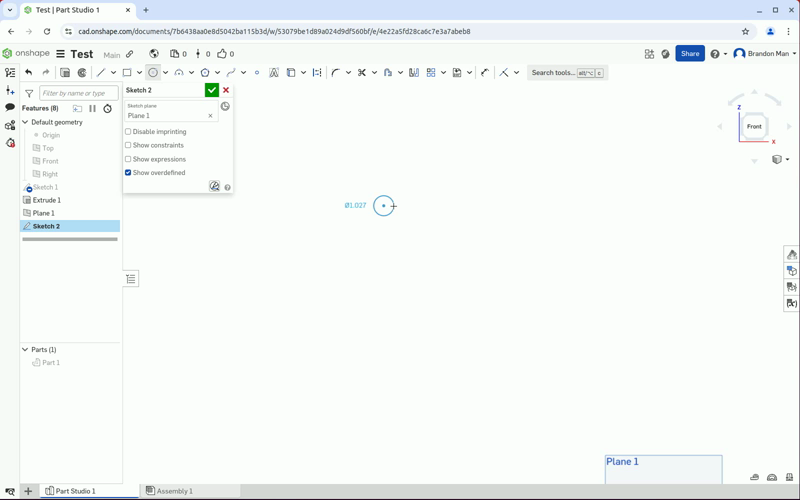
scroll(6)
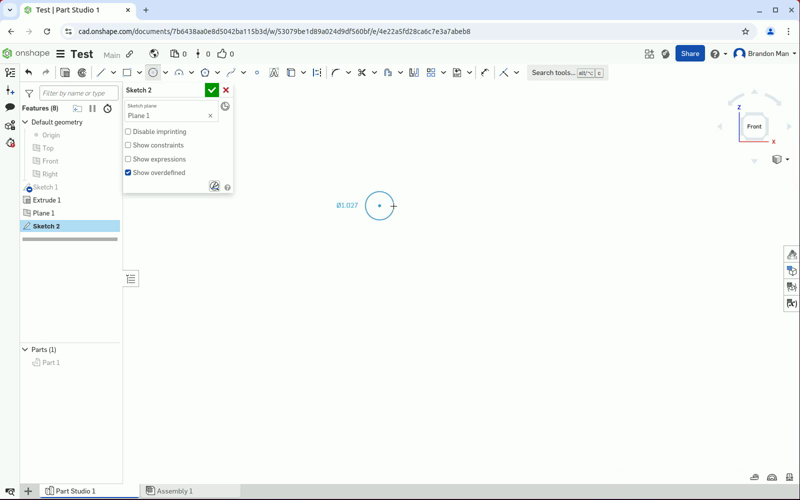
scroll(6)
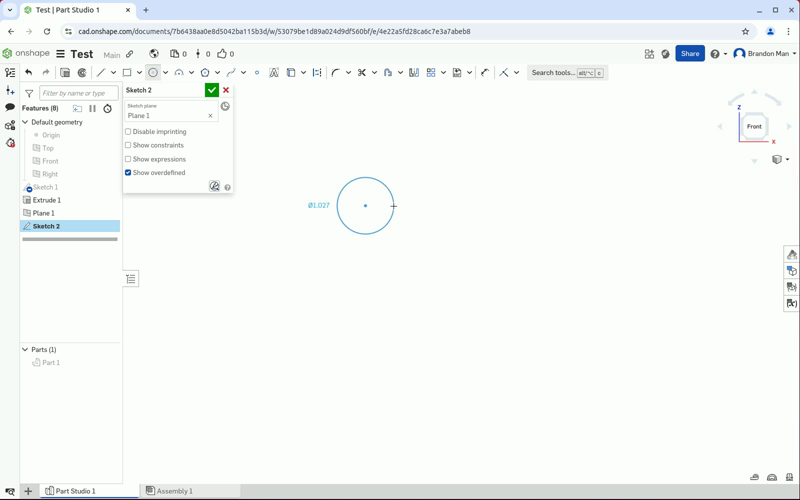
click(393, 205)
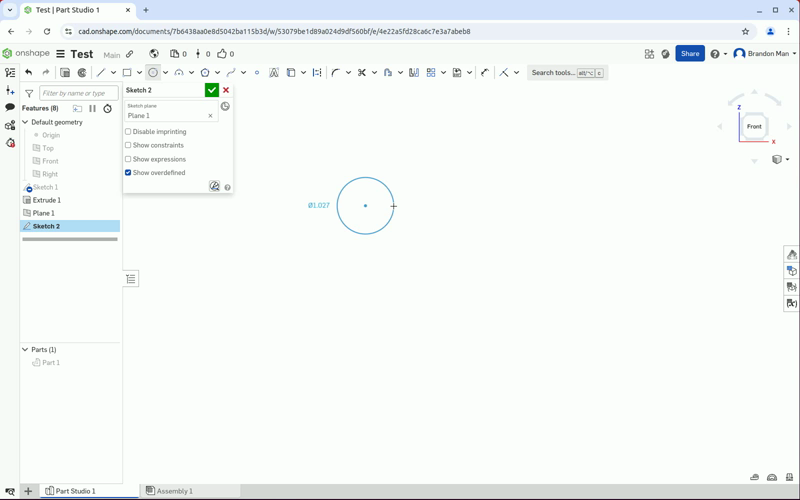
scroll(-6)
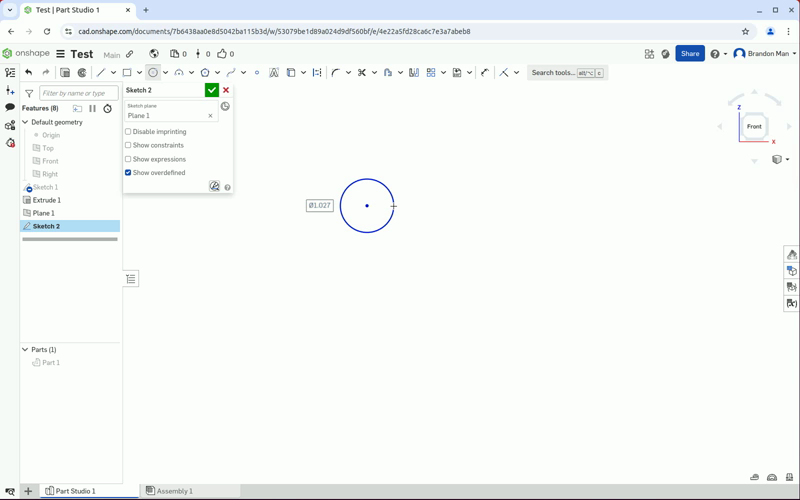
scroll(-6)
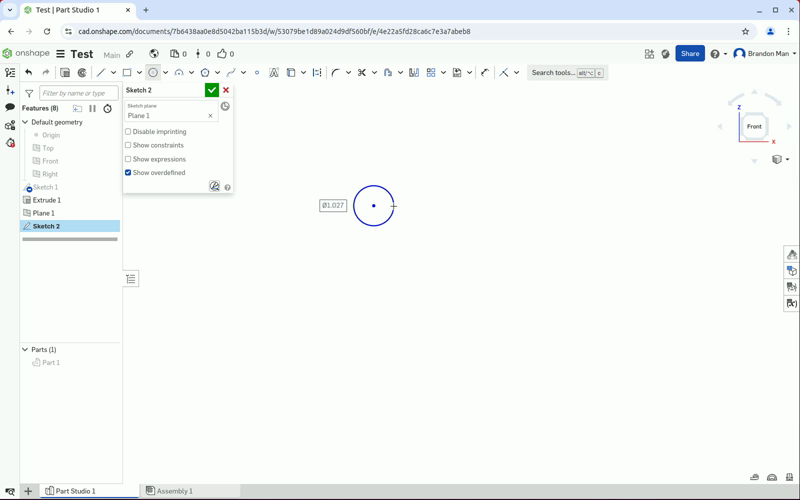
scroll(-6)
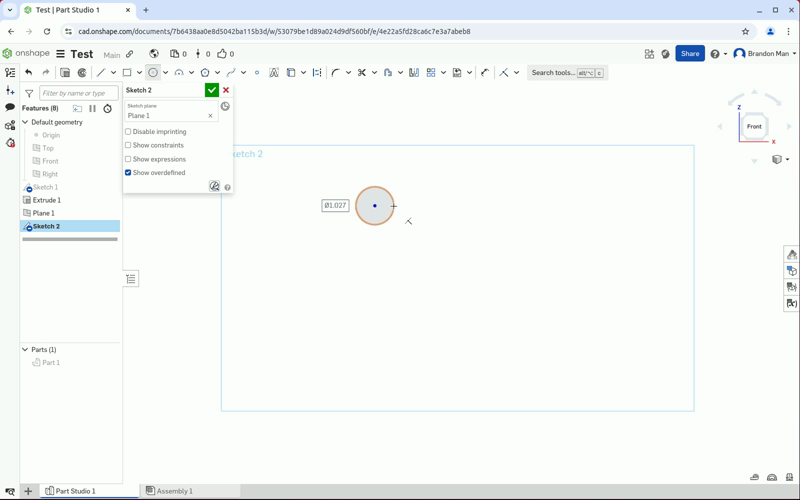
scroll(-6)
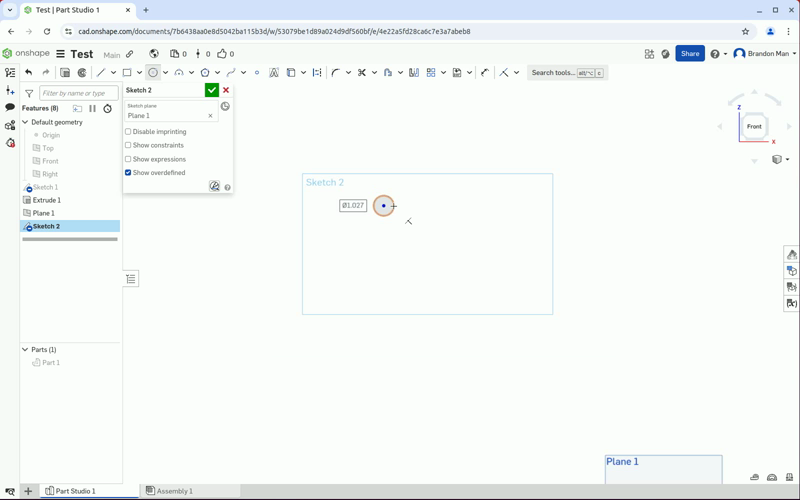
scroll(-6)
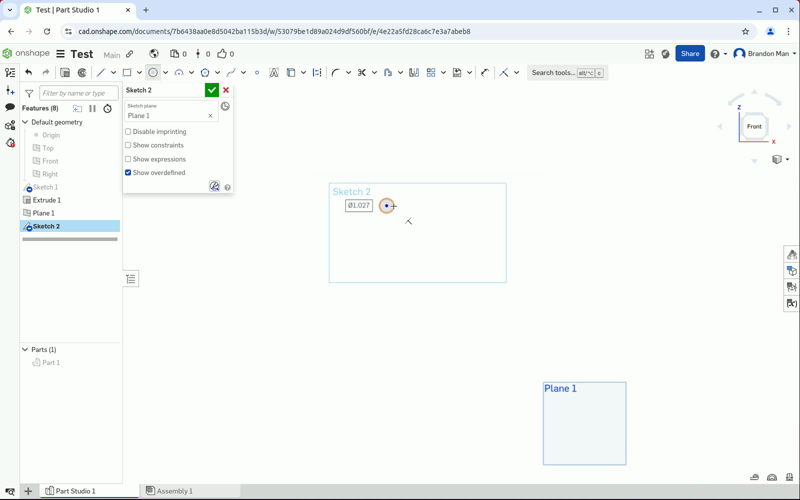
scroll(-6)
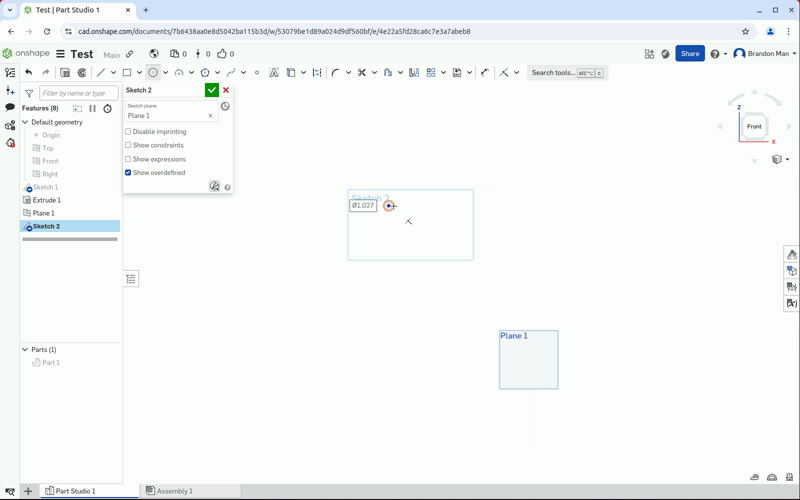
scroll(-6)
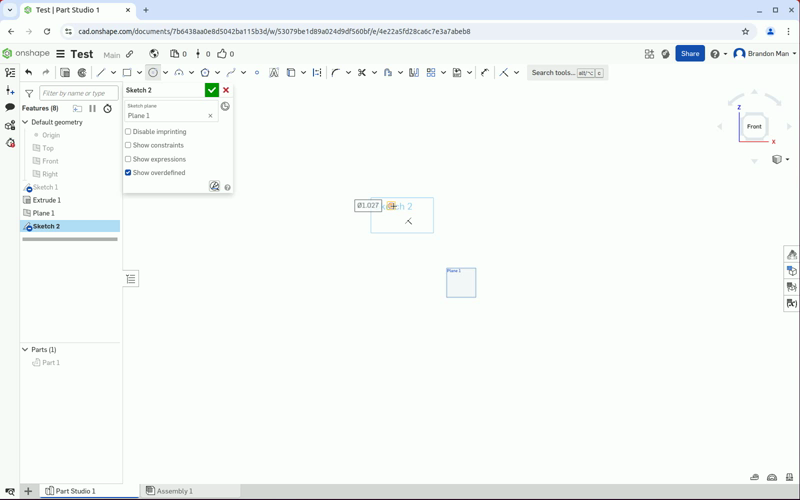
key(esc)
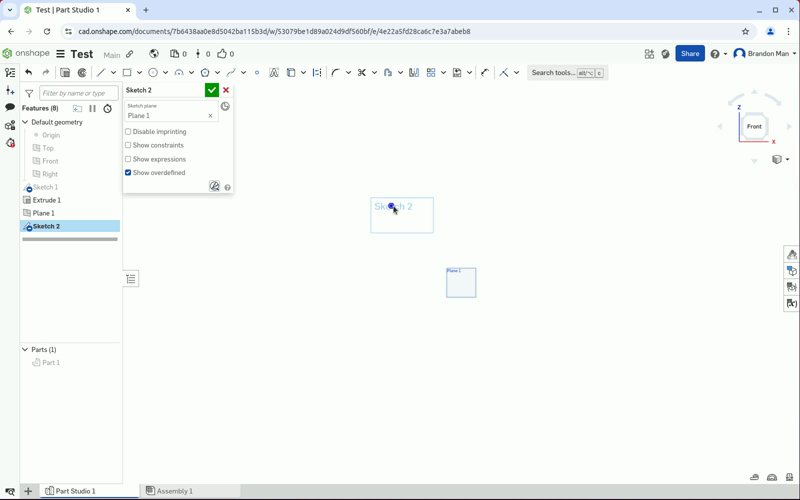
mouse_move(390, 205)
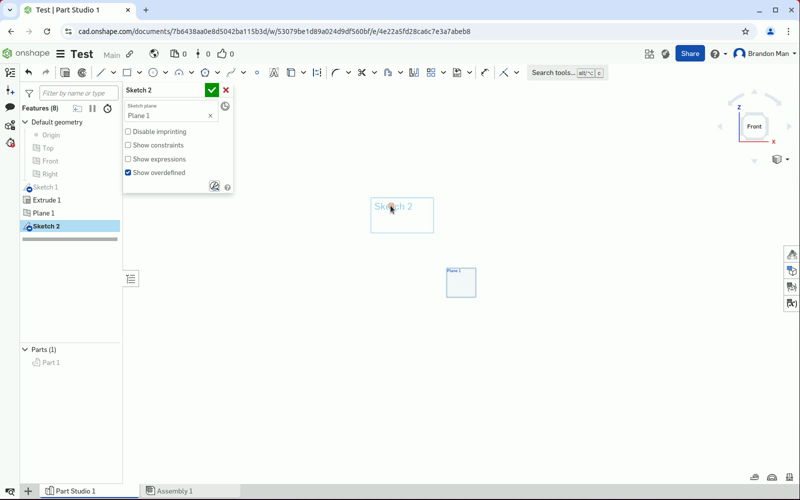
scroll(6)
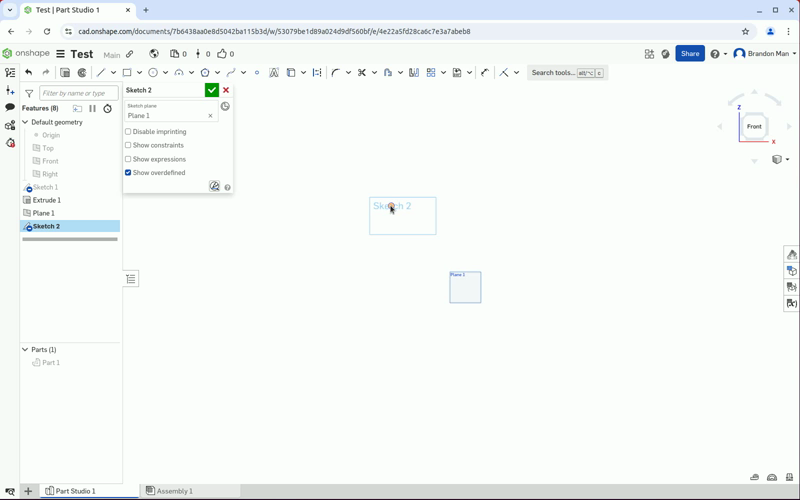
scroll(6)
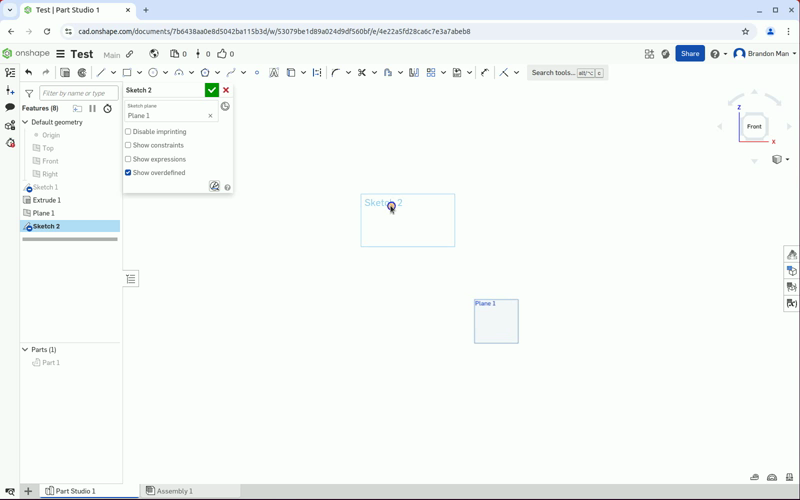
scroll(6)
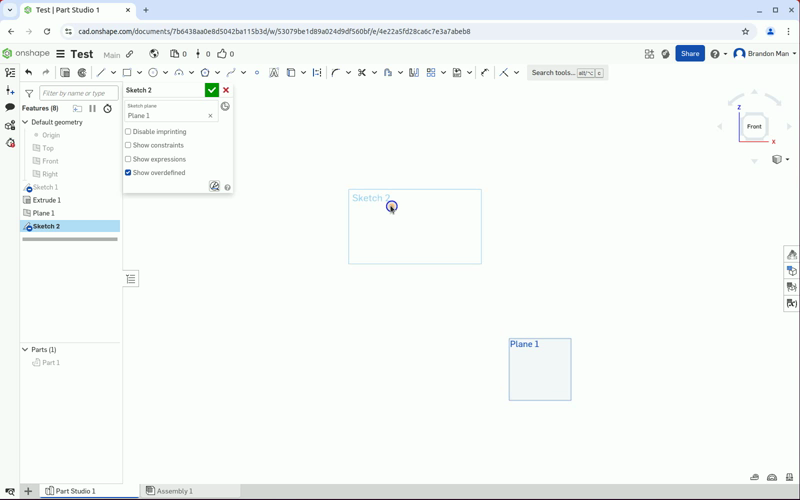
scroll(6)
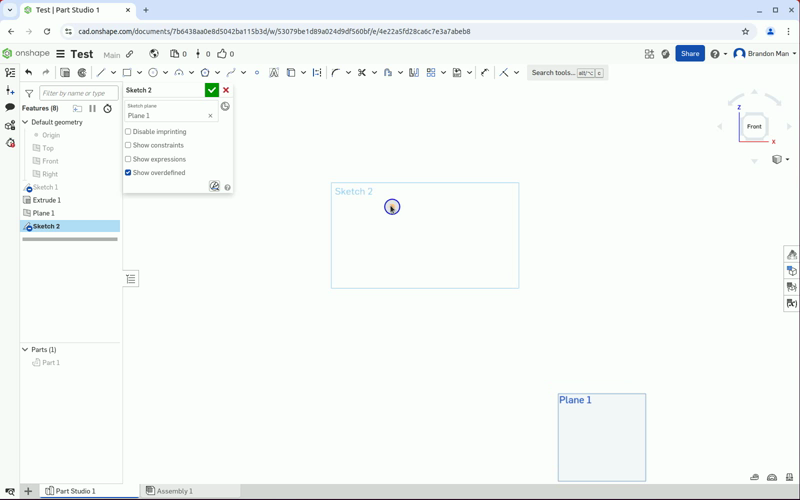
scroll(6)
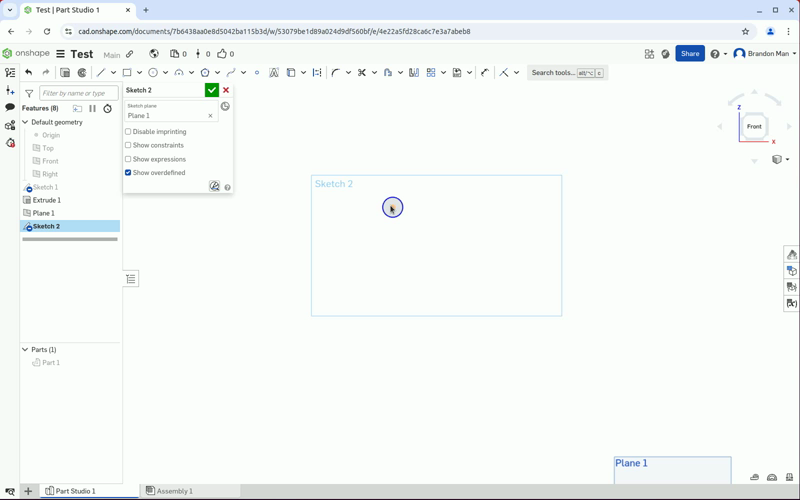
scroll(6)
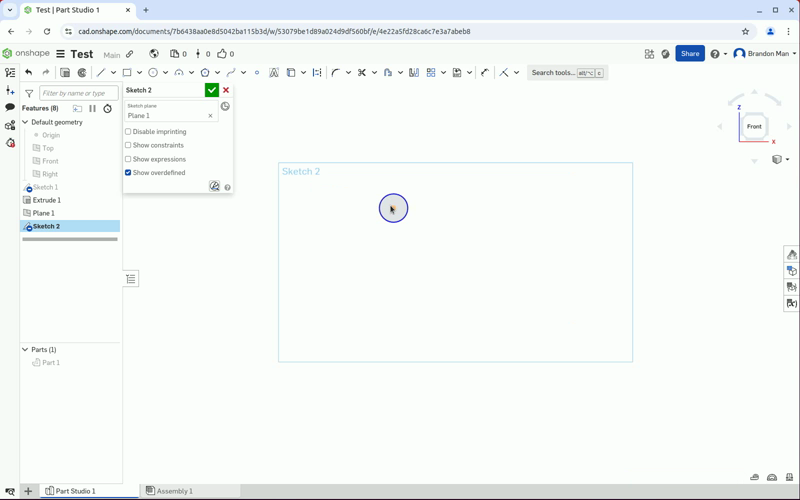
scroll(6)
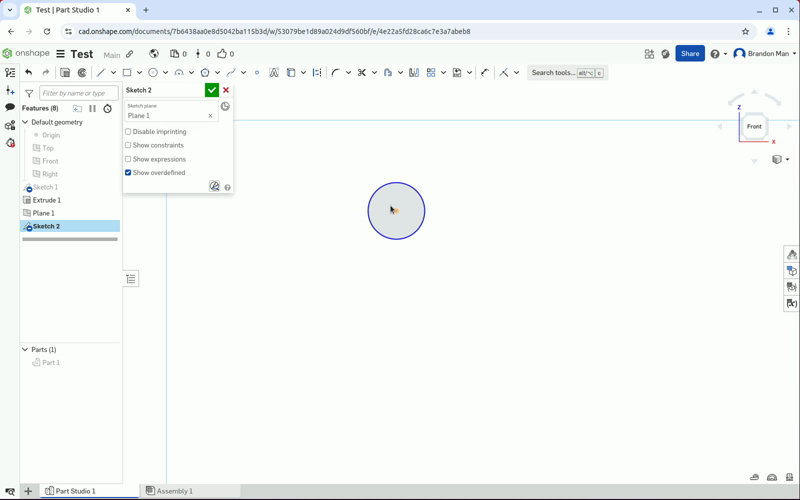
click(390, 205)
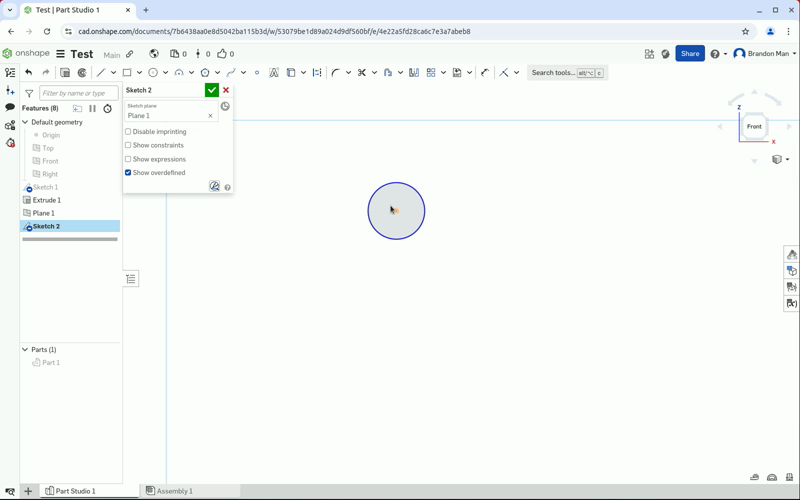
scroll(-6)
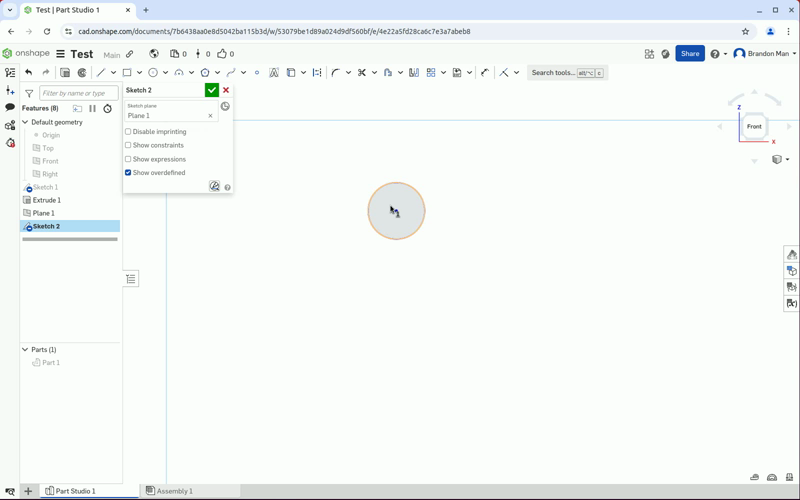
scroll(-6)
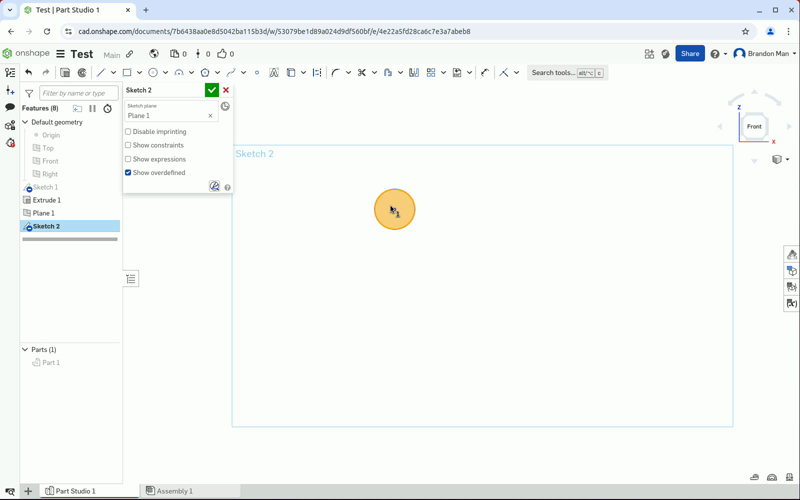
scroll(-6)
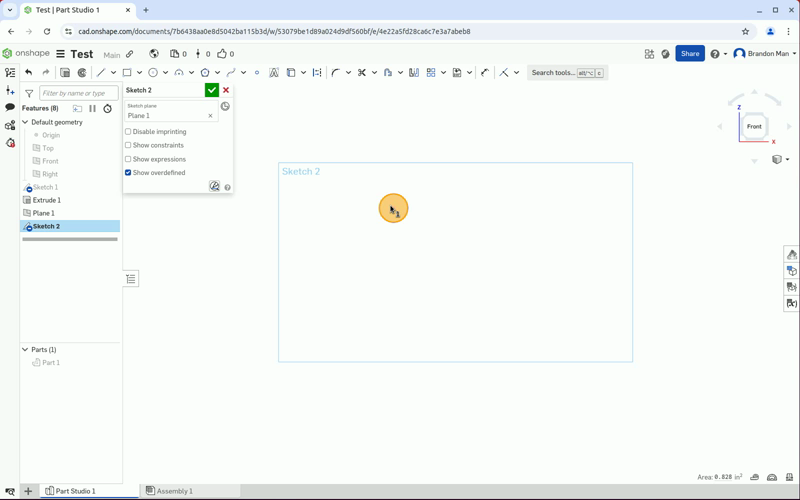
scroll(-6)
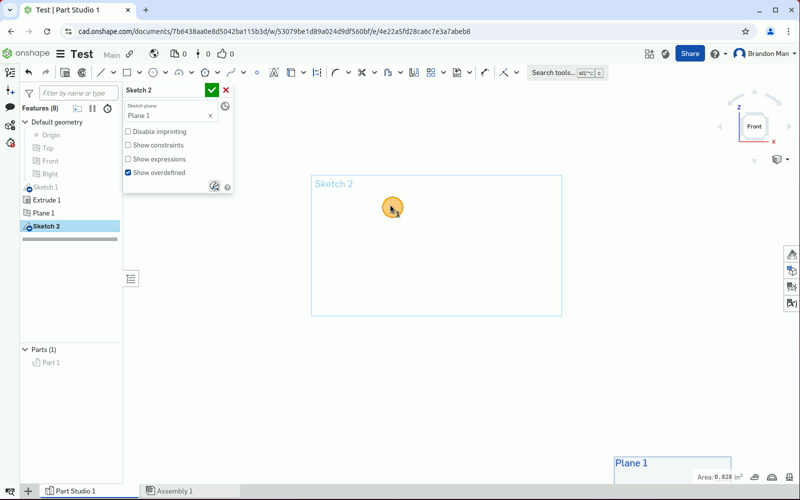
scroll(-6)
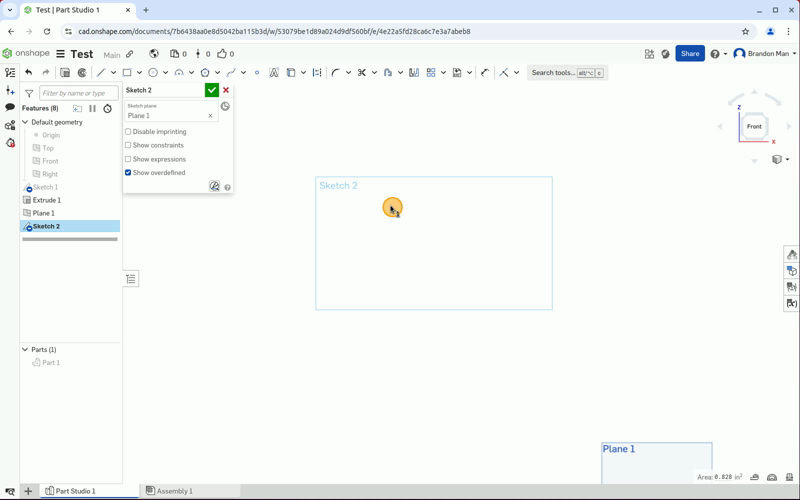
scroll(-6)
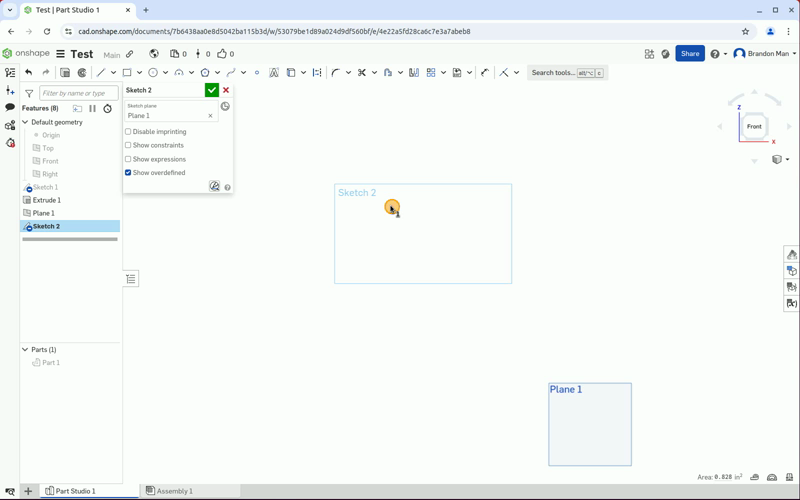
scroll(-6)
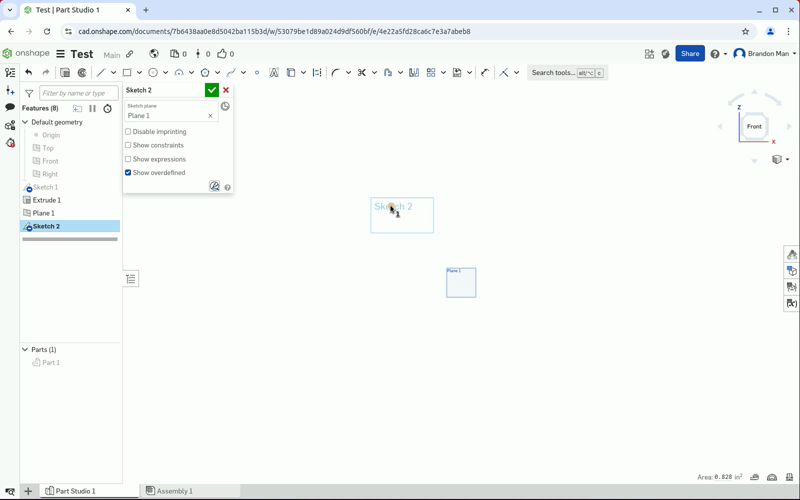
mouse_move(73, 352)
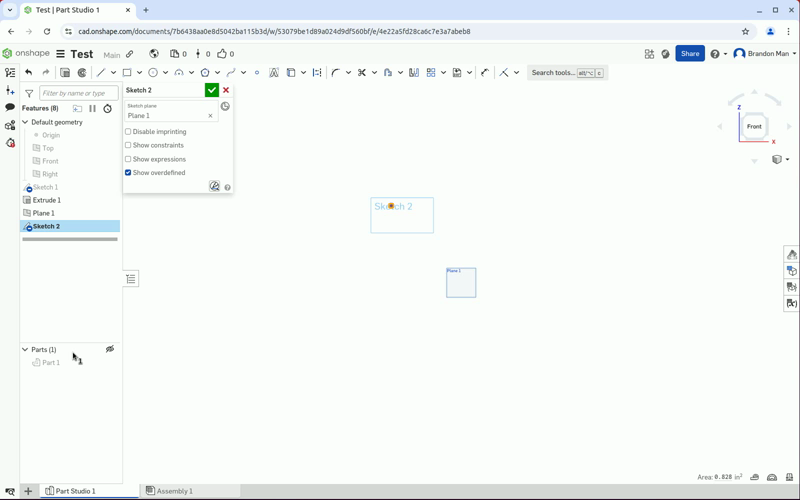
key(shift+y)
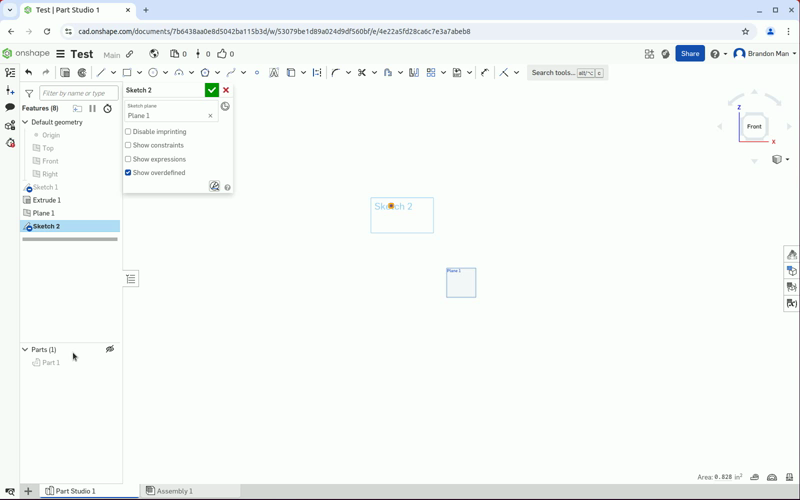
key(shift+e)
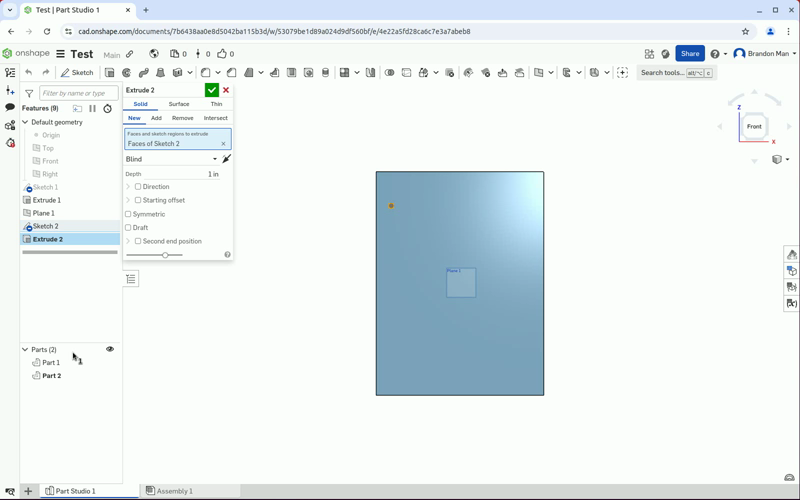
mouse_move(143, 106)
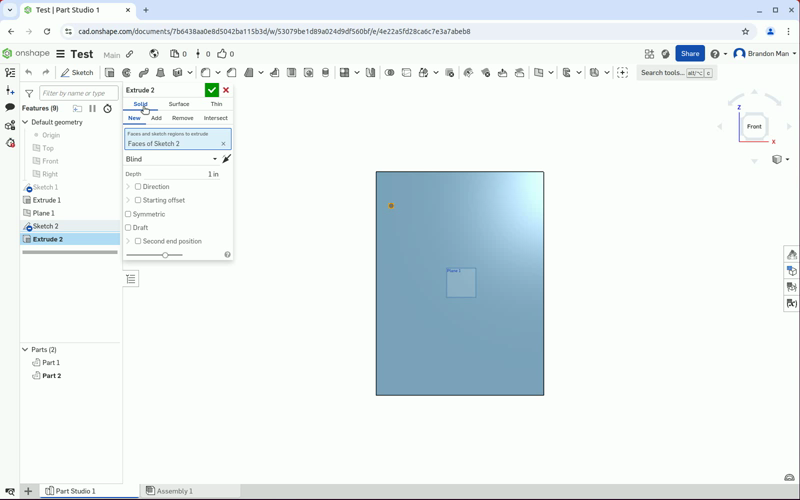
click(143, 106)
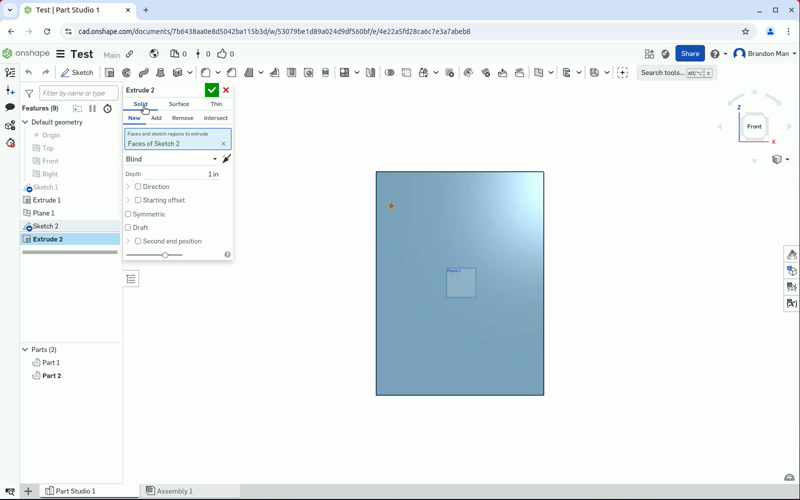
mouse_move(186, 120)
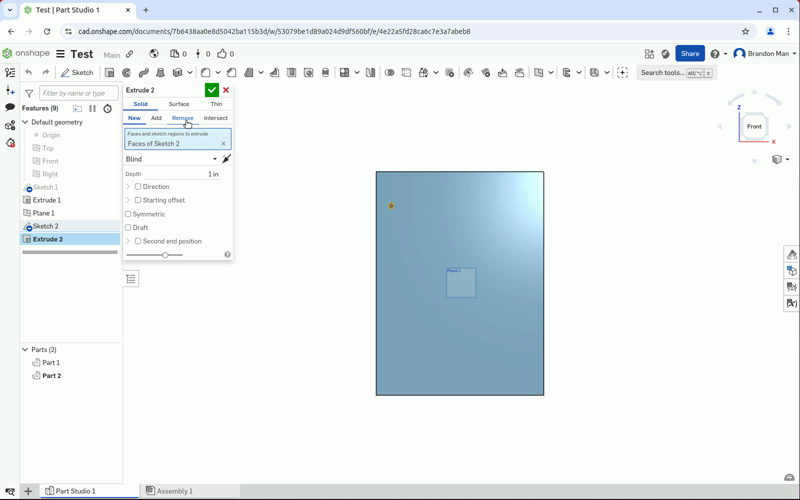
click(186, 120)
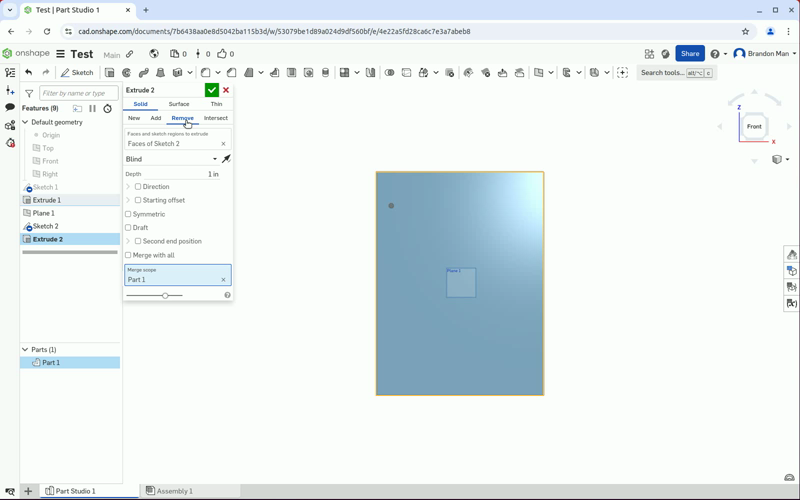
key(tab, 4)
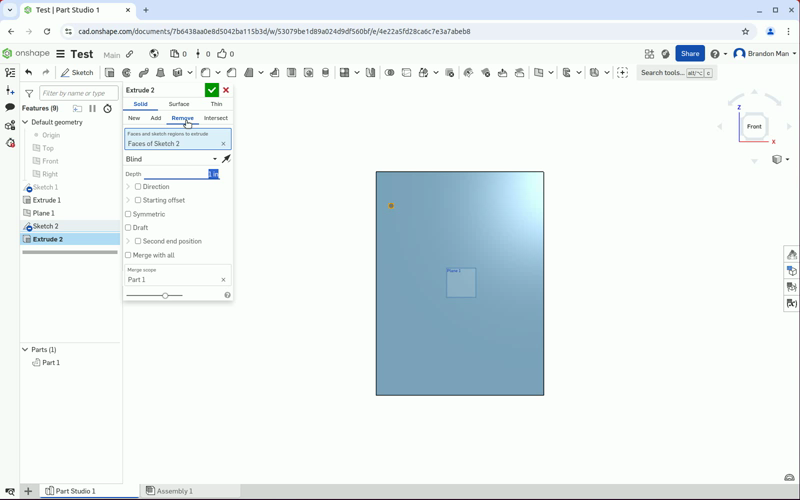
text(30.811)
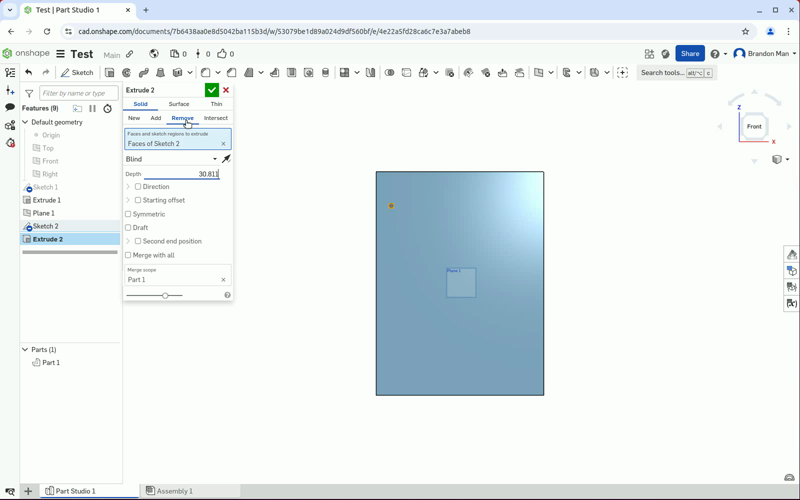
key(tab, 6)
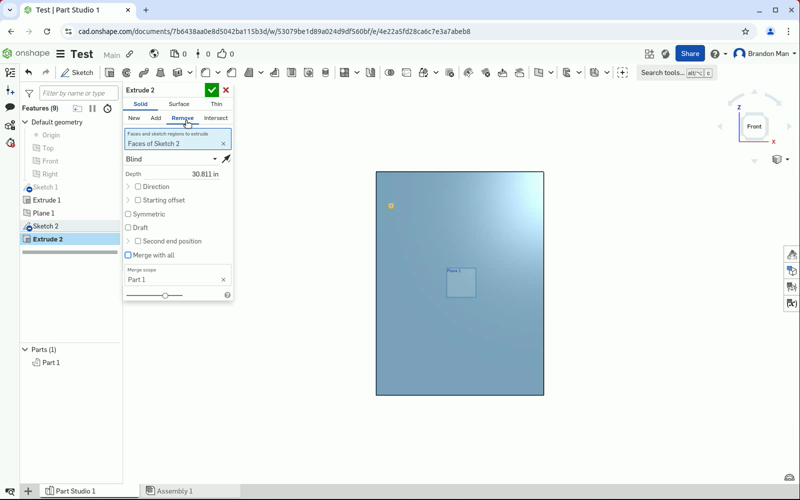
key(space)
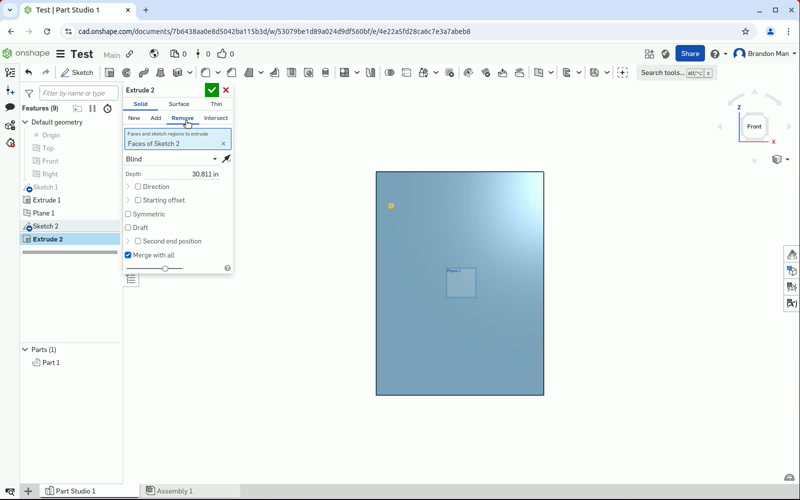
key(enter)
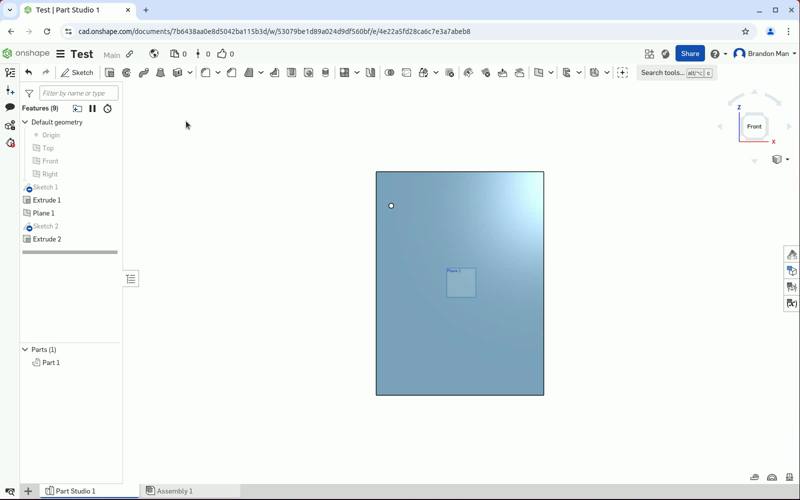
key(shift+h)
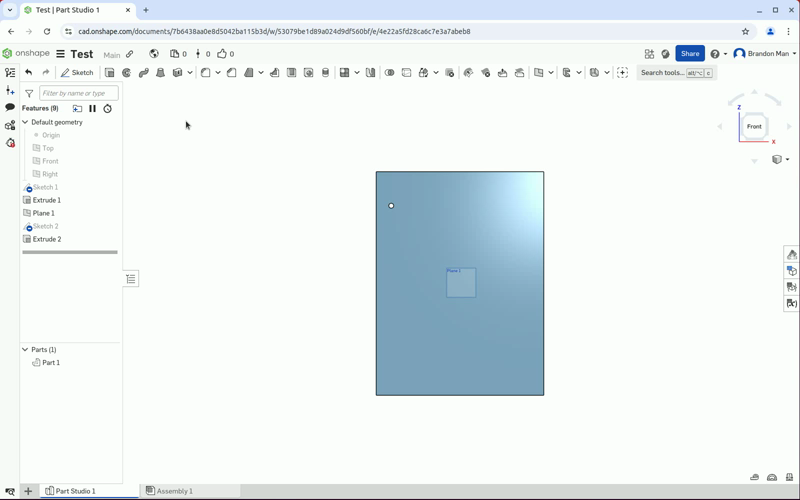
key(shift+h)
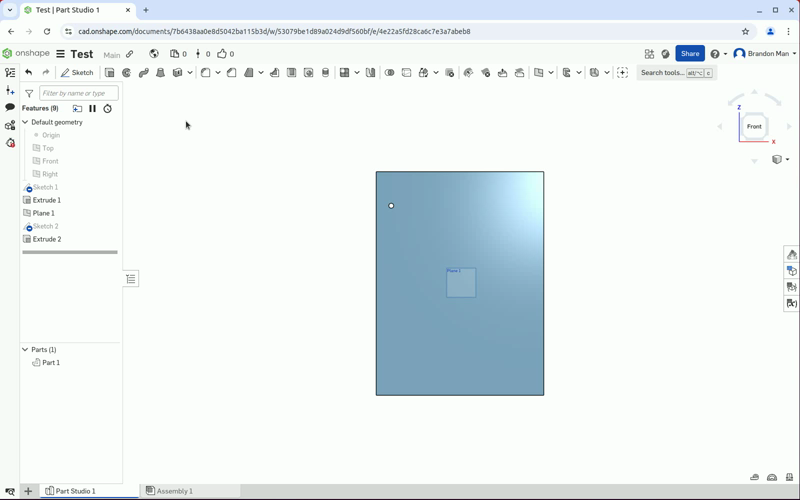
mouse_move(73, 189)
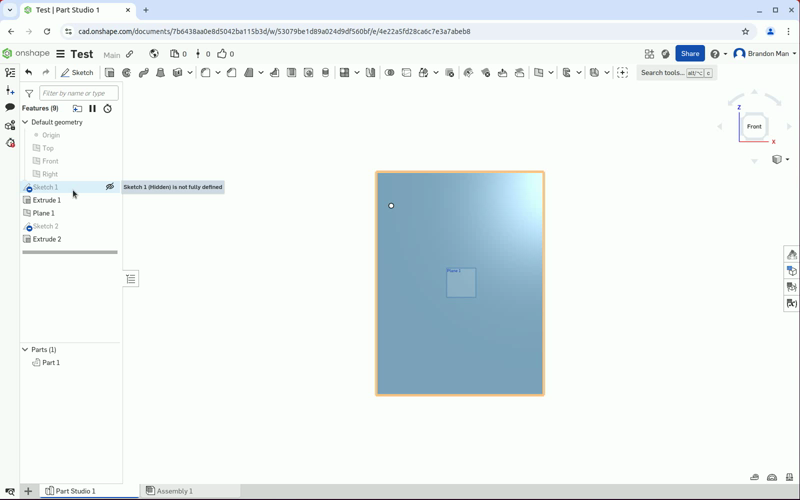
click(73, 189)
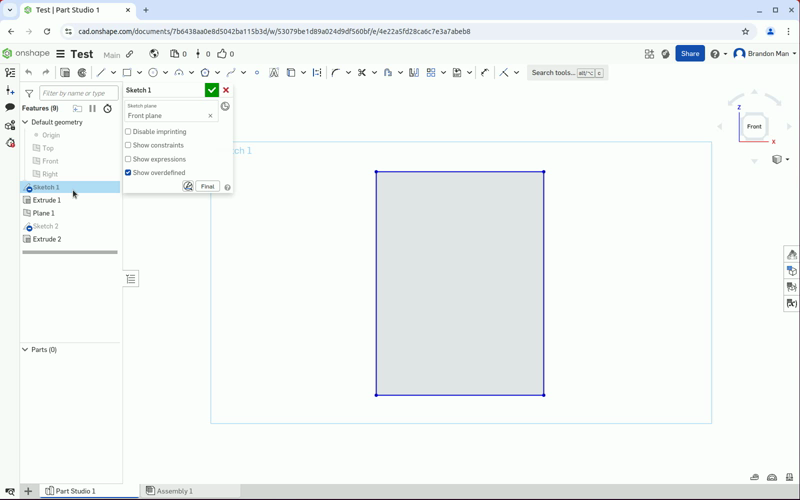
mouse_move(229, 92)
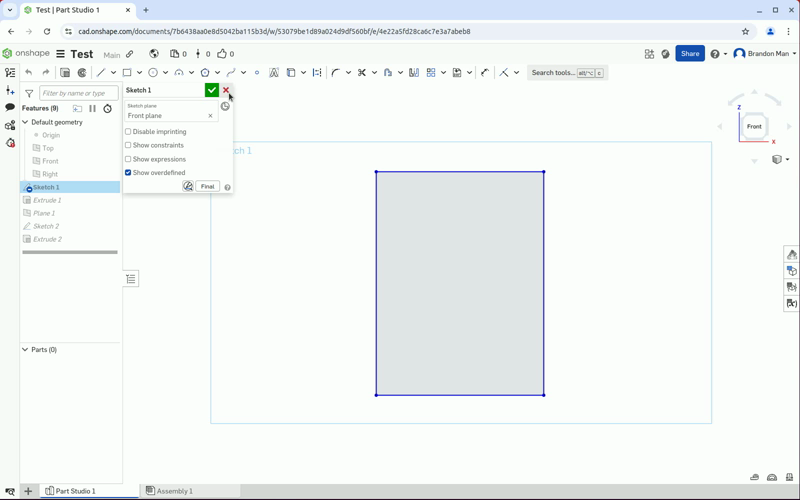
click(229, 92)
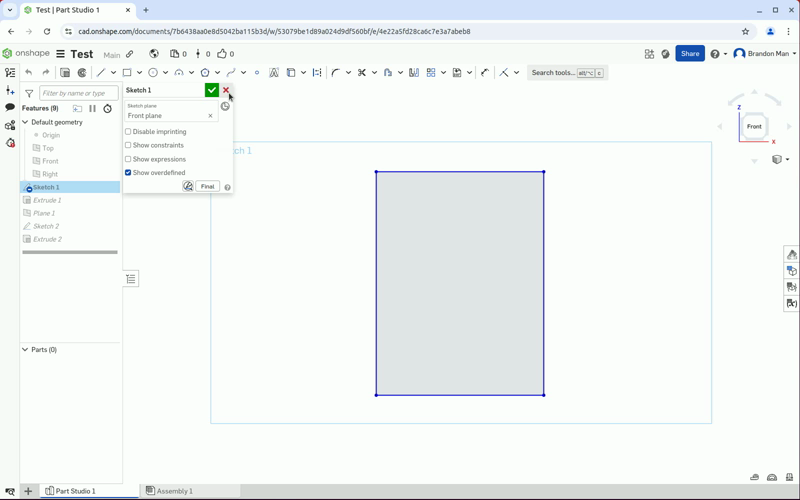
key(shift+s)
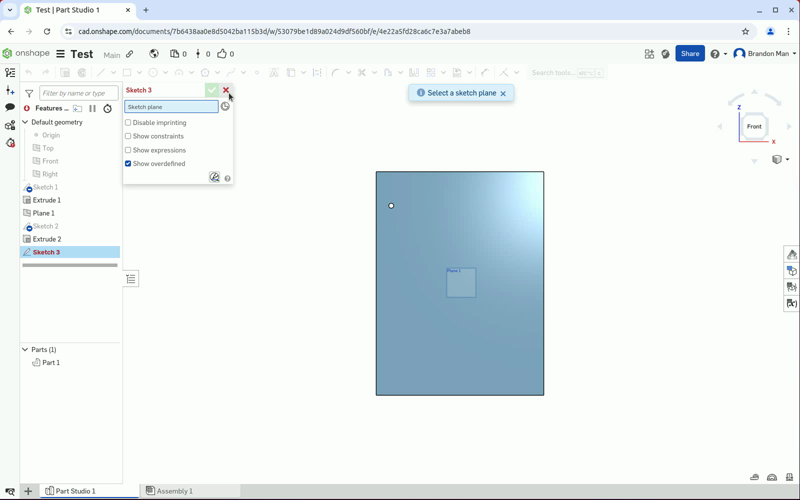
mouse_move(73, 215)
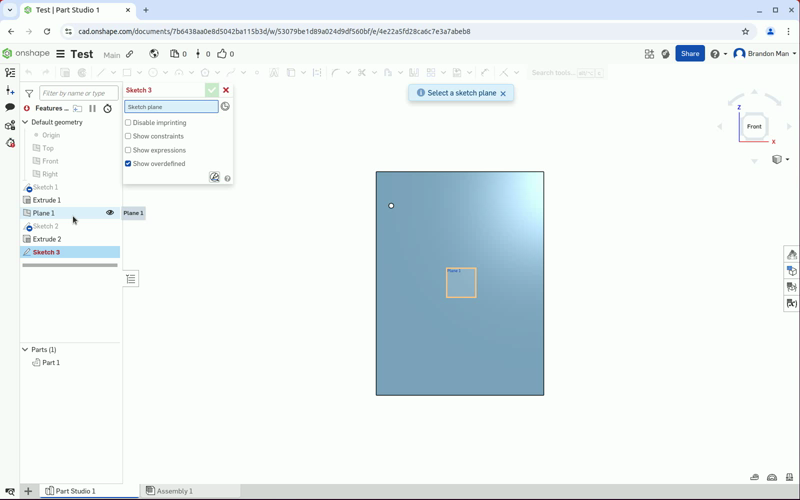
click(73, 215)
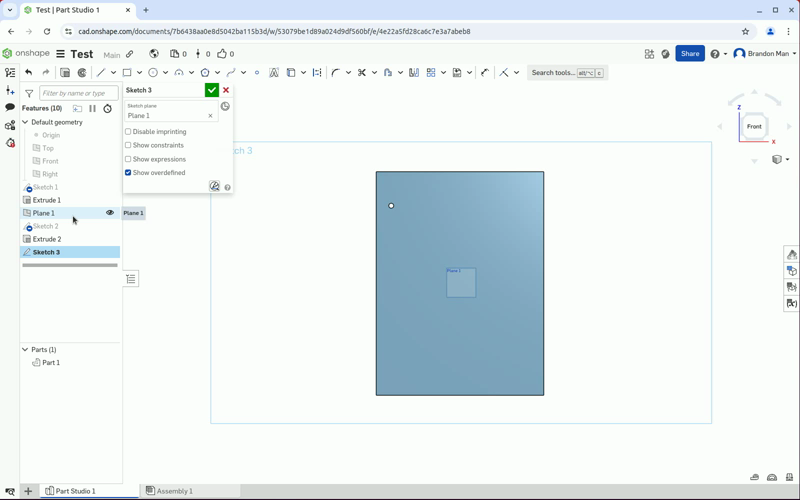
mouse_move(73, 352)
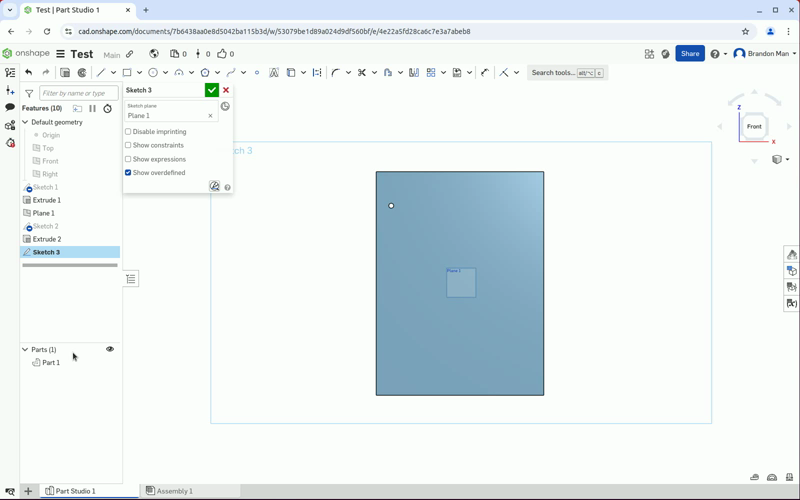
key(y)
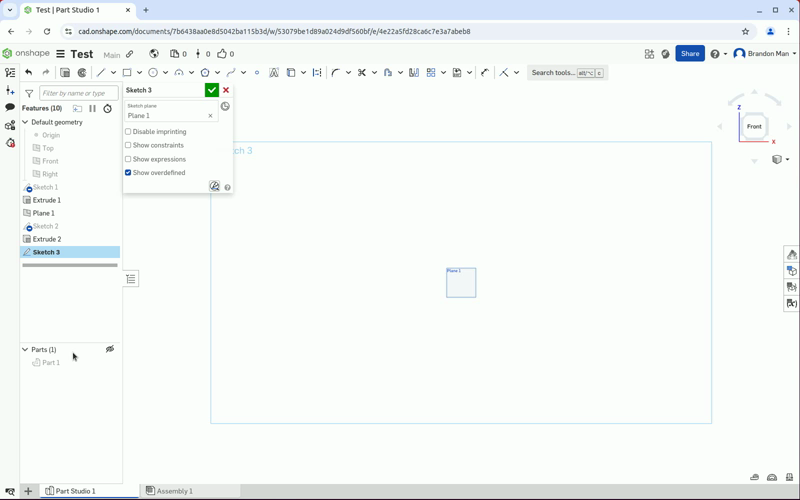
key(c)
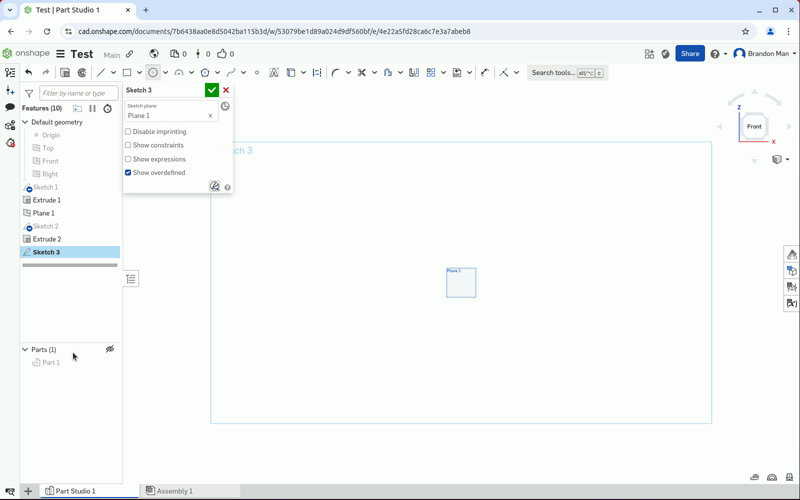
key_down(shift)
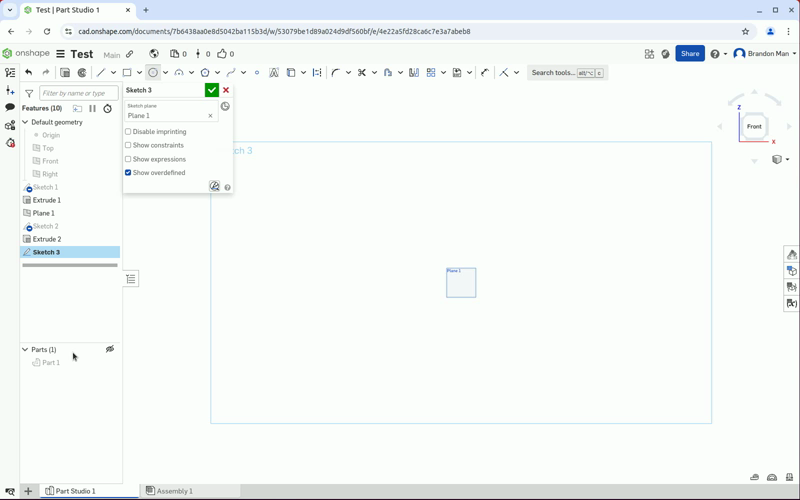
mouse_move(391, 191)
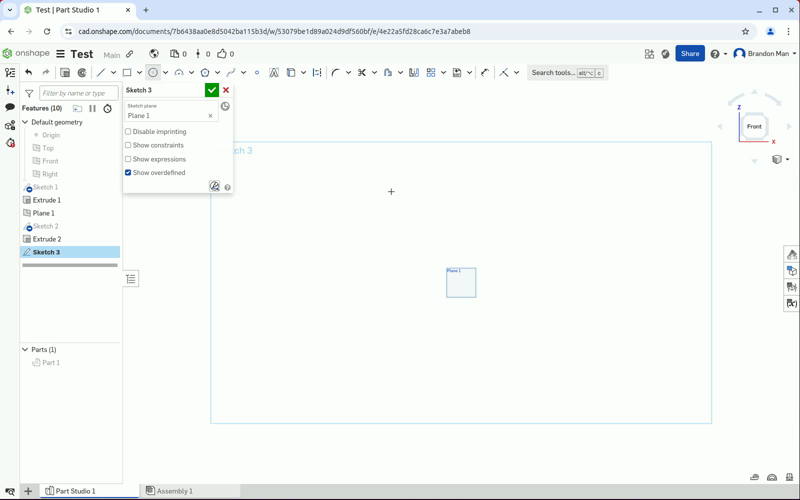
click(391, 191)
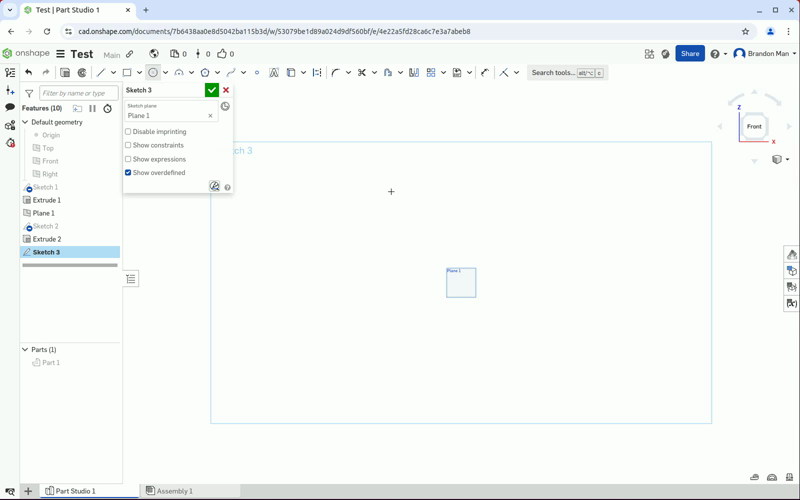
key_up(shift)
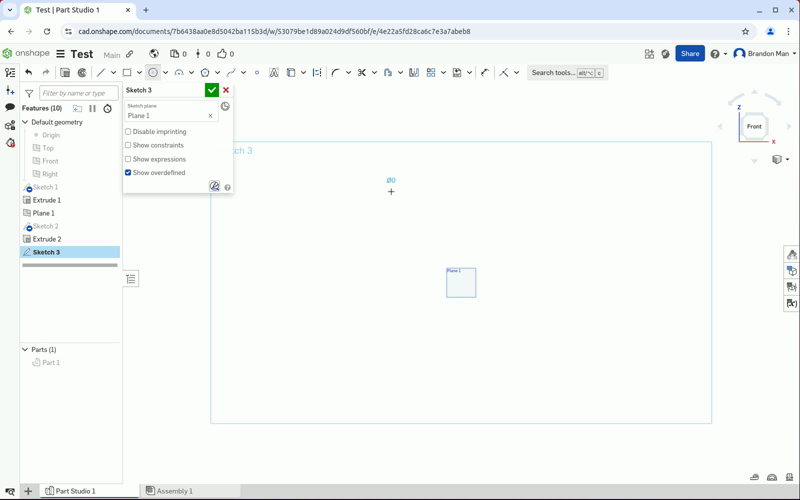
mouse_move(393, 191)
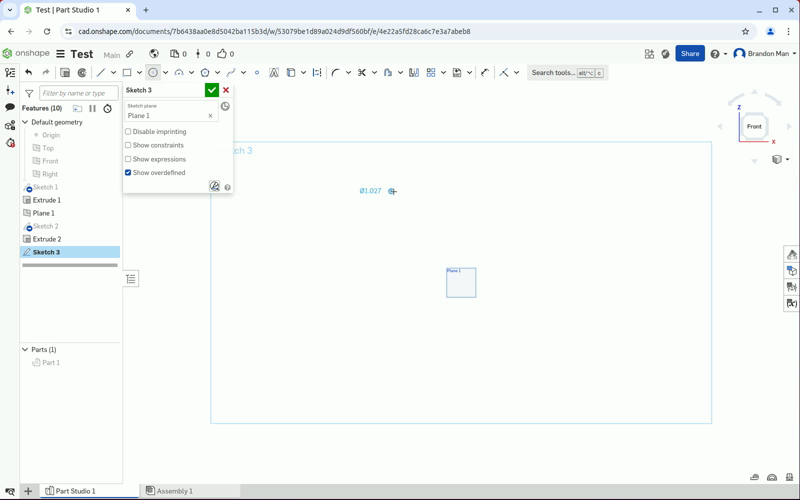
scroll(6)
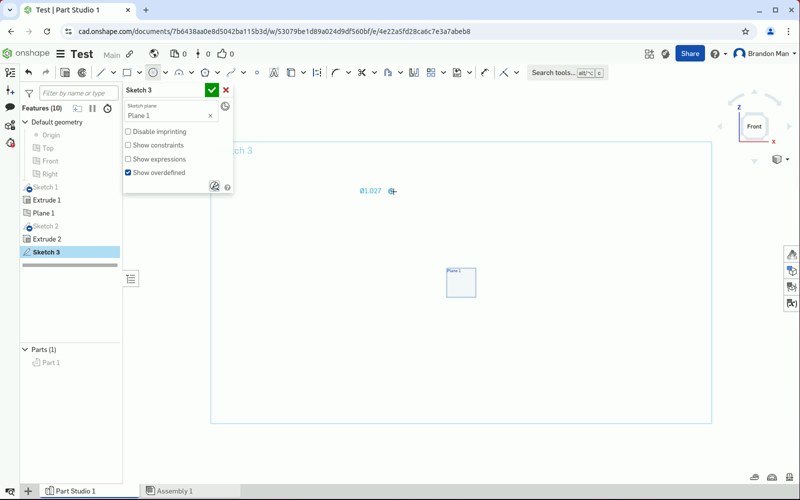
scroll(6)
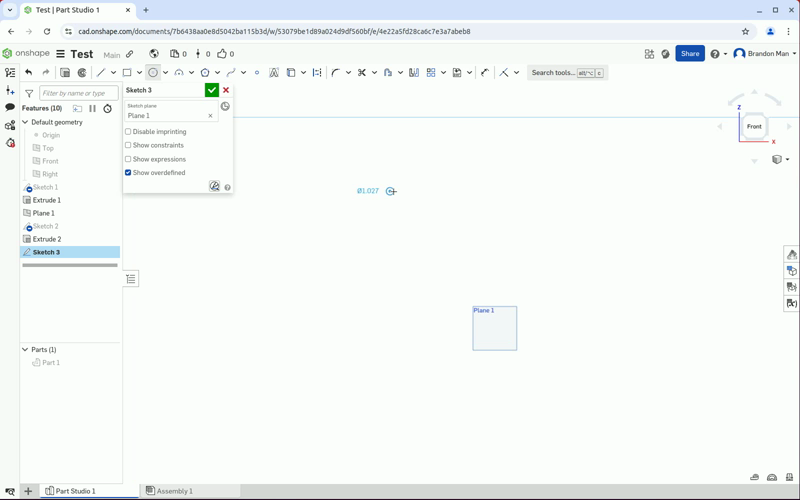
scroll(6)
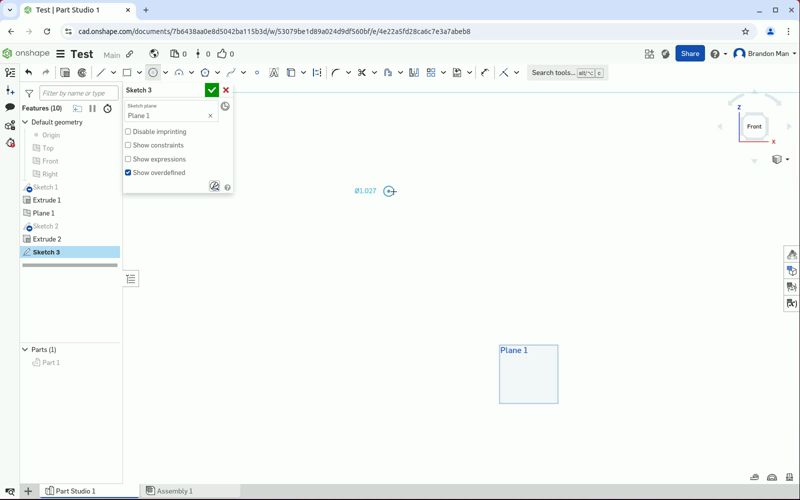
scroll(6)
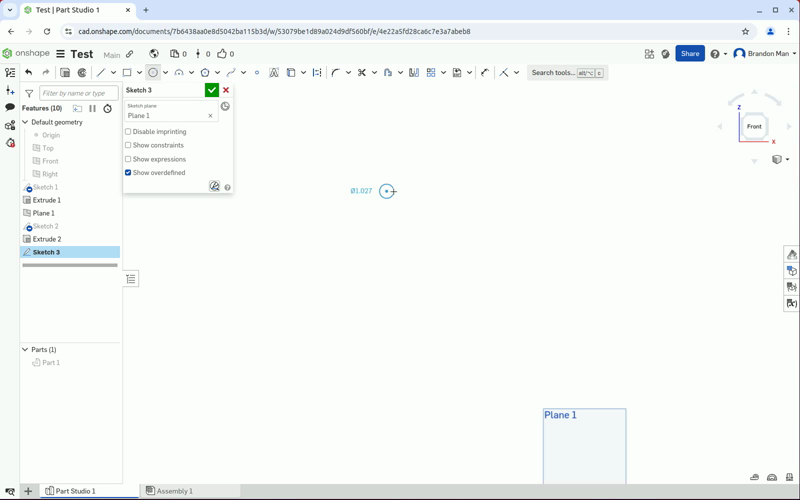
scroll(6)
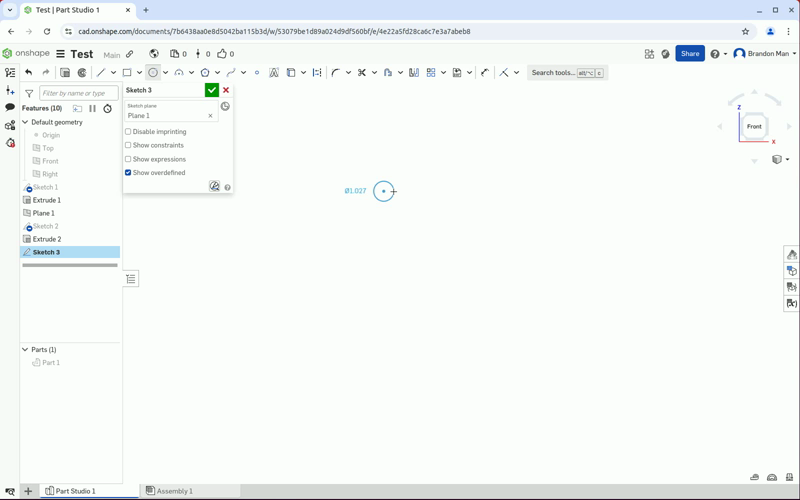
scroll(6)
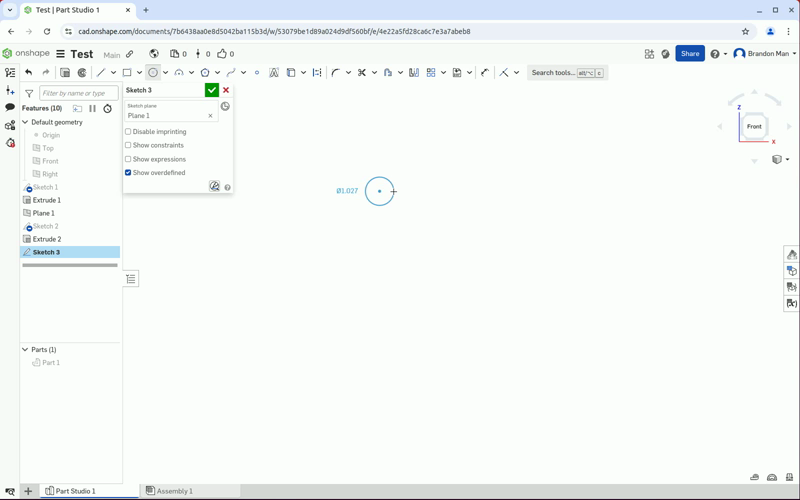
scroll(6)
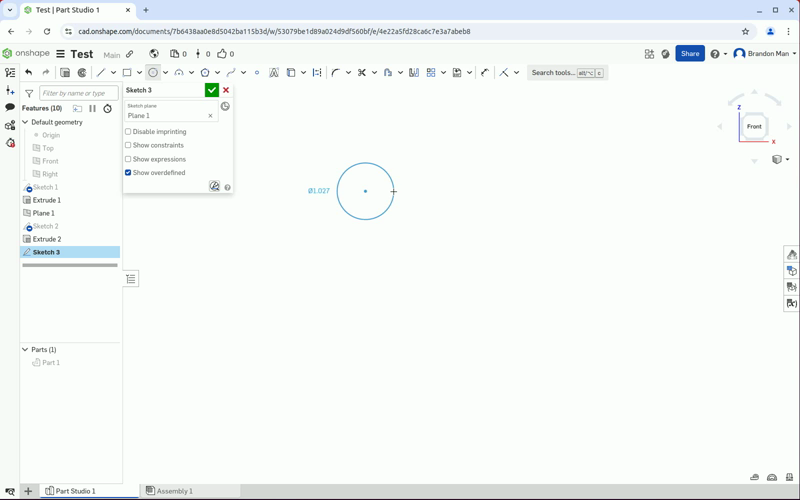
click(393, 191)
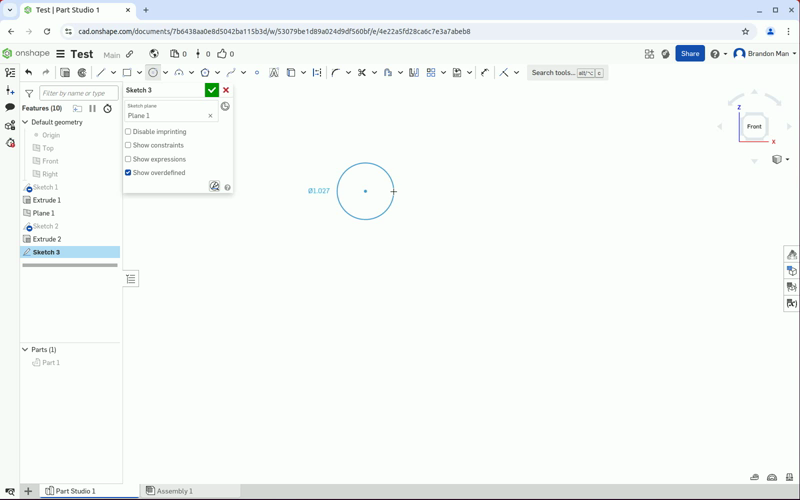
scroll(-6)
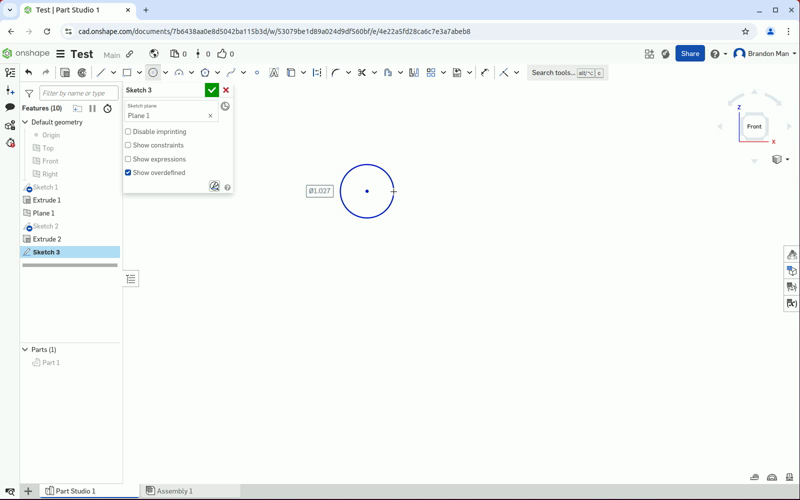
scroll(-6)
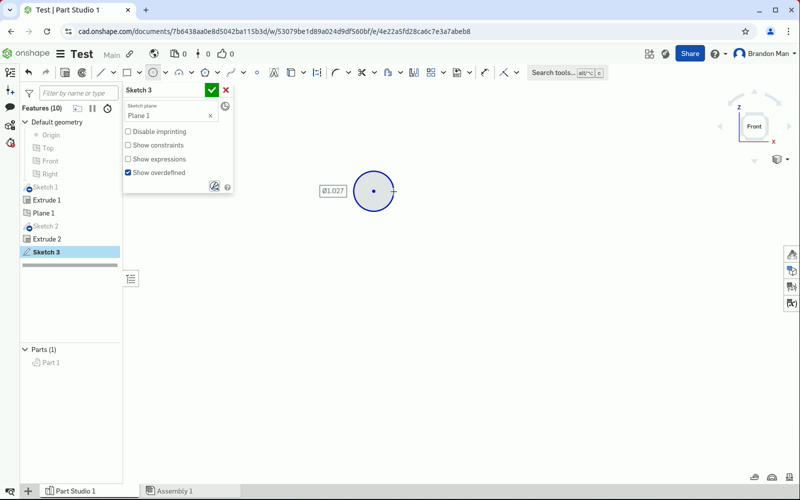
scroll(-6)
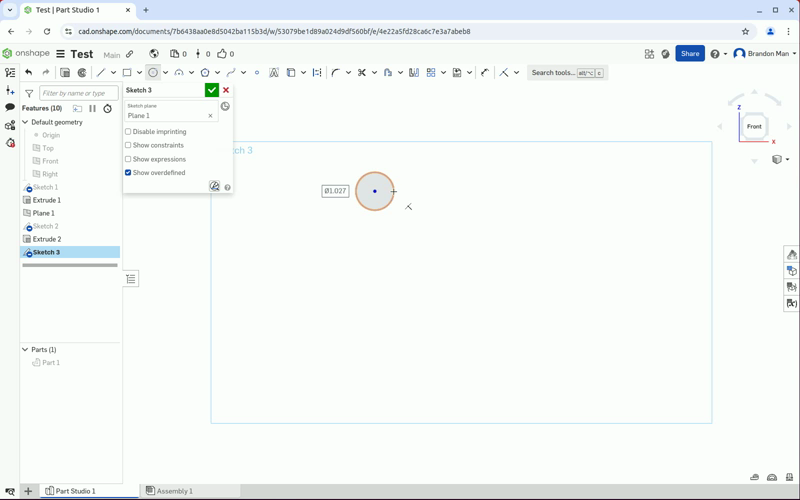
scroll(-6)
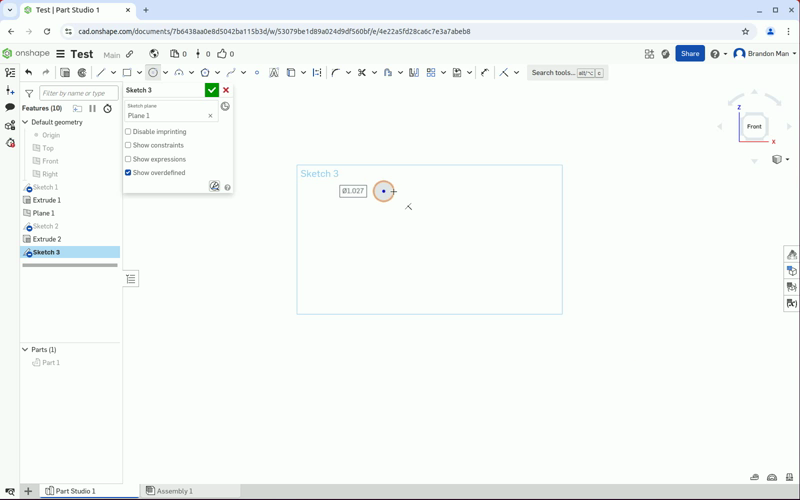
scroll(-6)
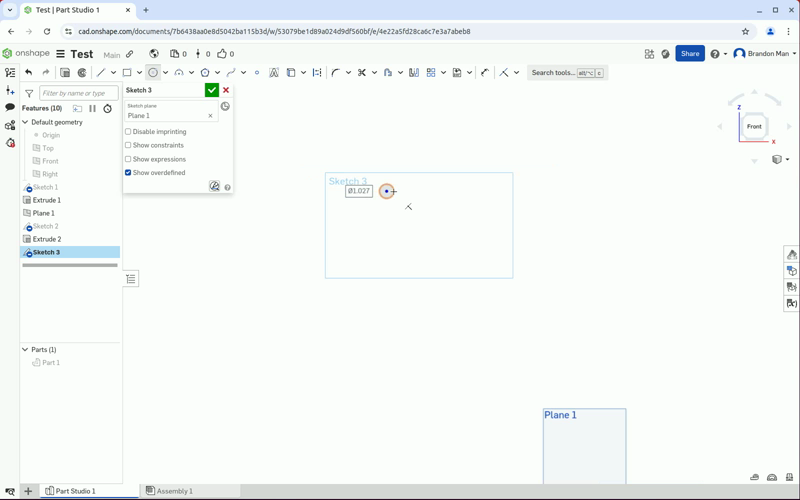
scroll(-6)
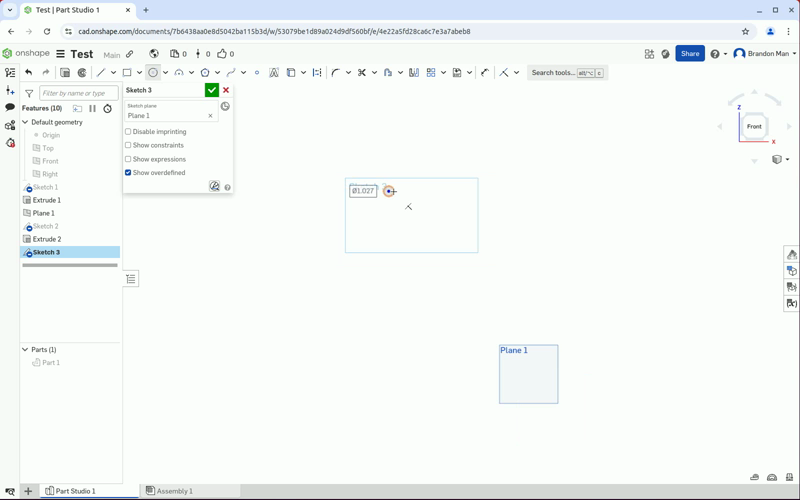
scroll(-6)
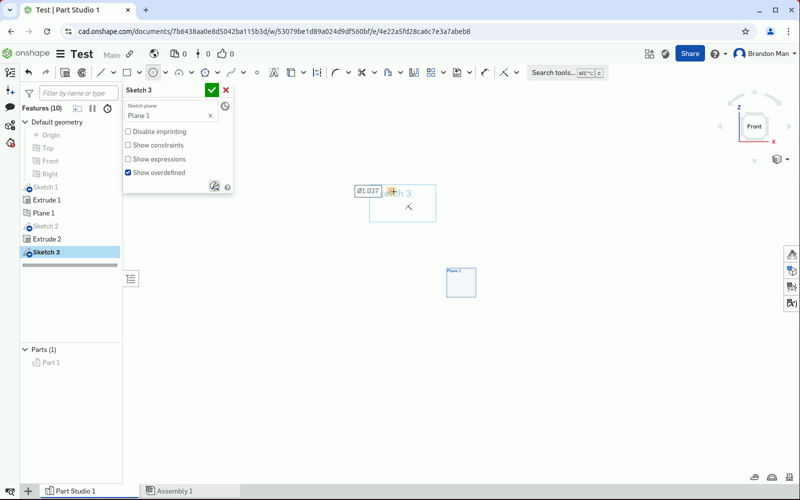
key(esc)
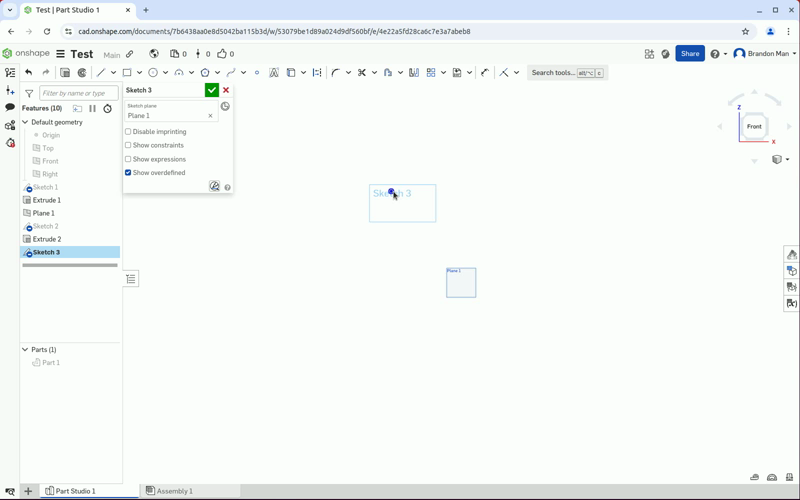
mouse_move(389, 190)
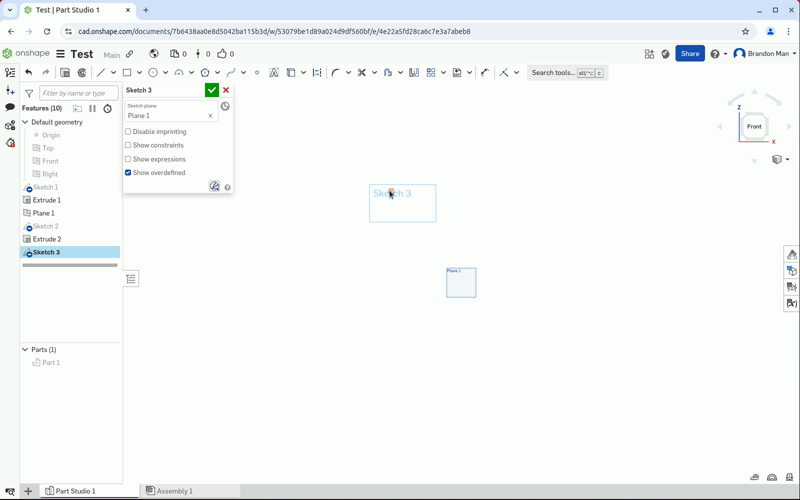
scroll(6)
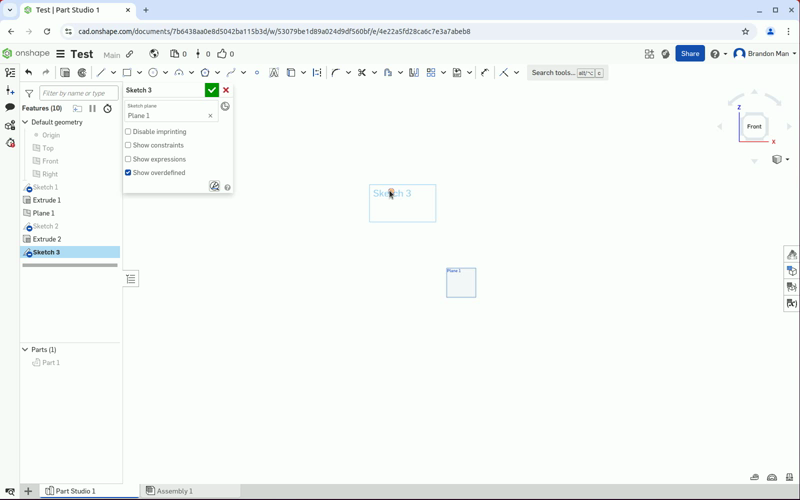
scroll(6)
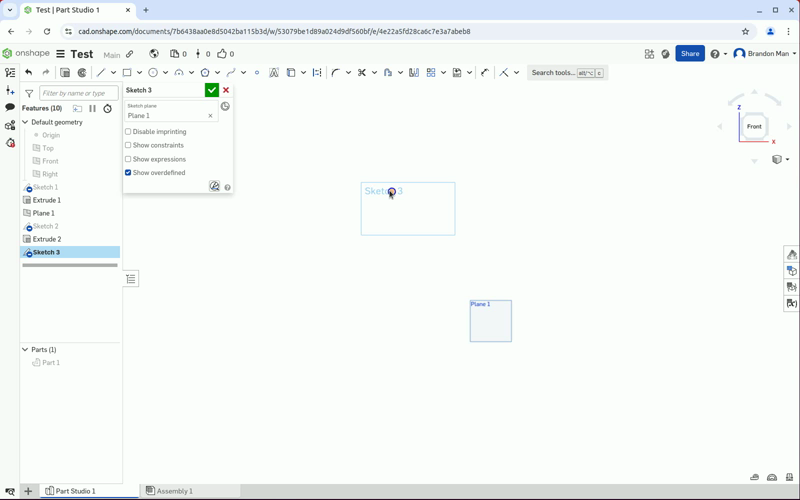
scroll(6)
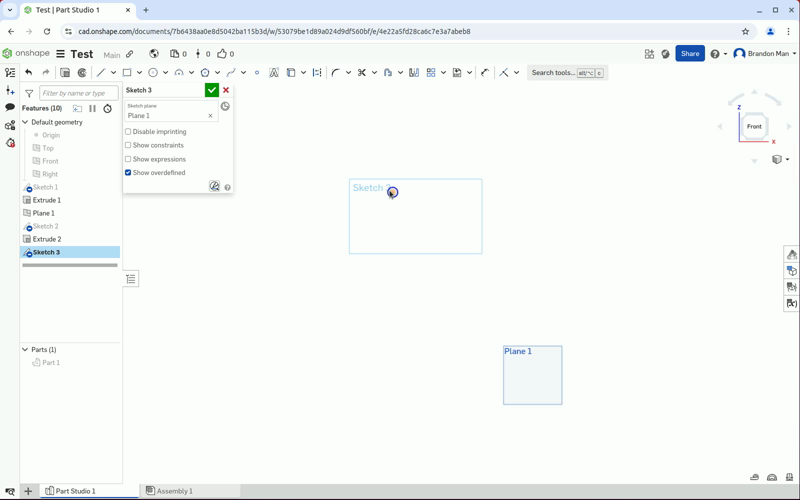
scroll(6)
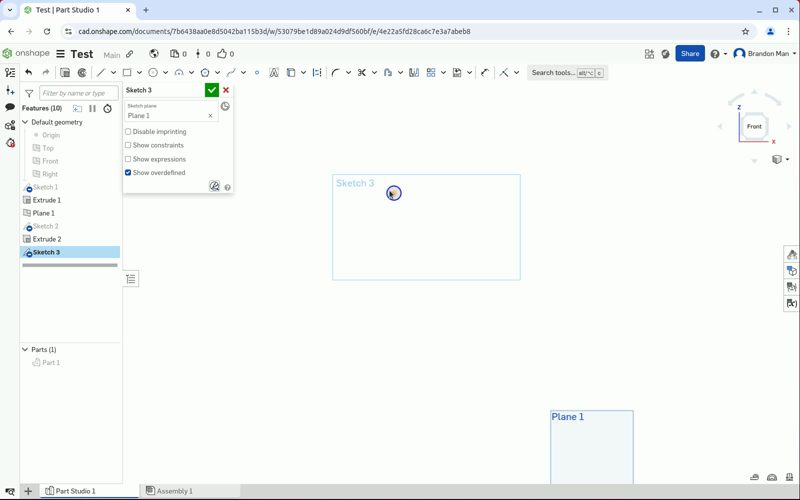
scroll(6)
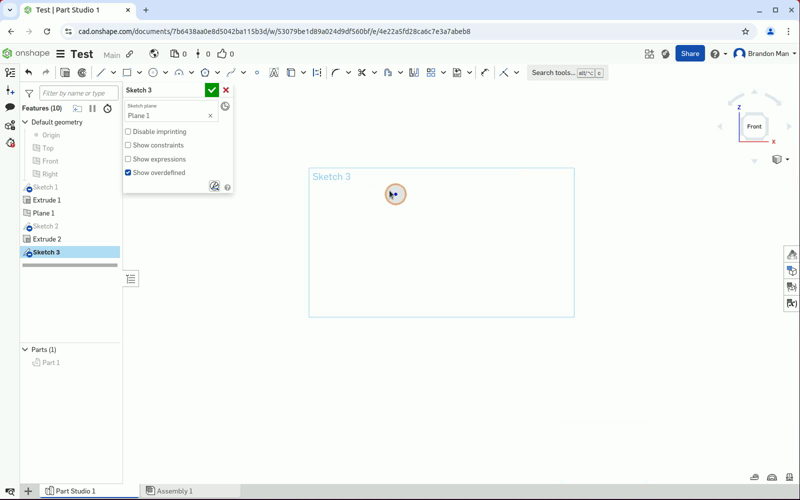
scroll(6)
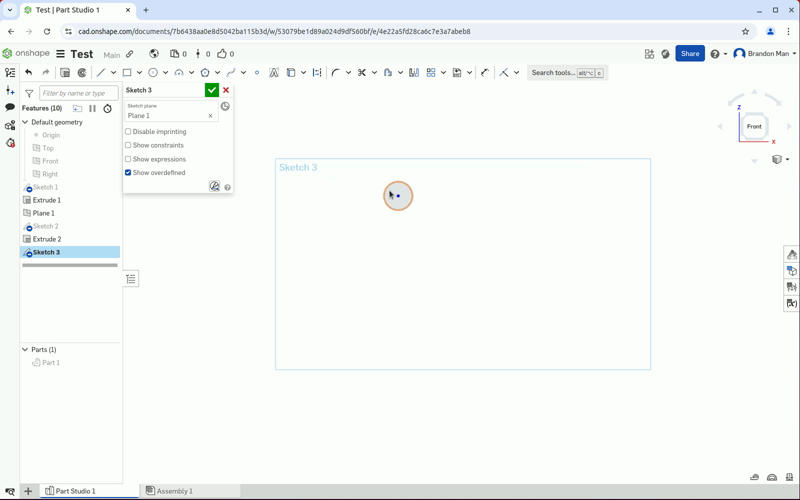
scroll(6)
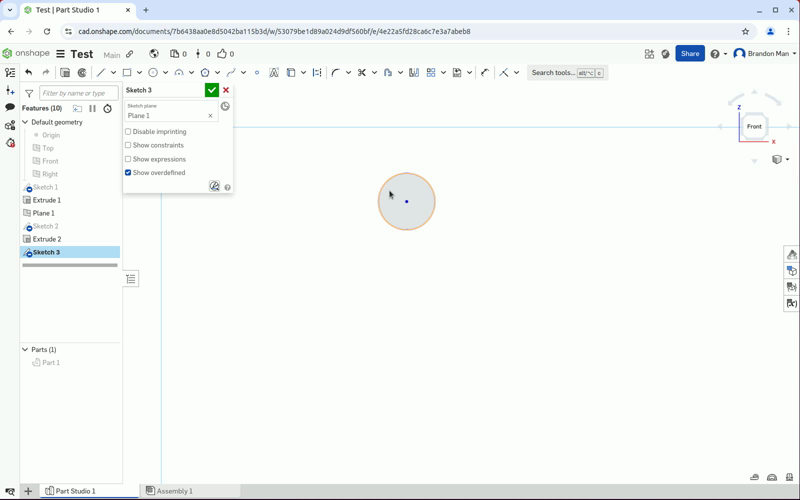
click(389, 190)
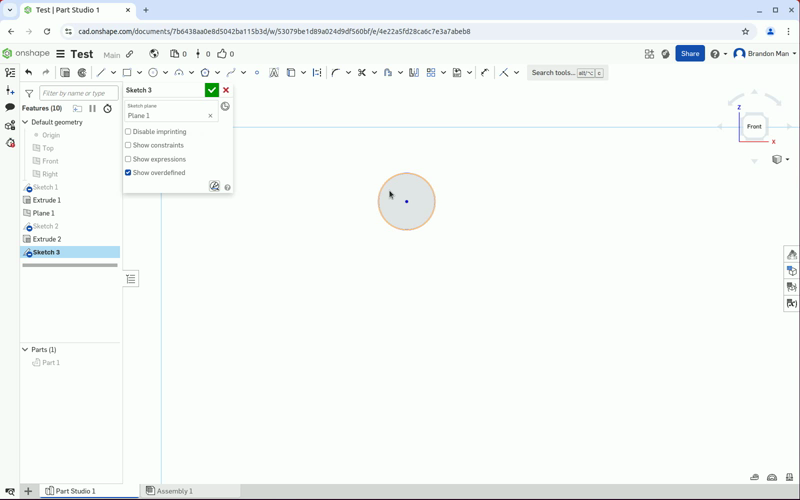
scroll(-6)
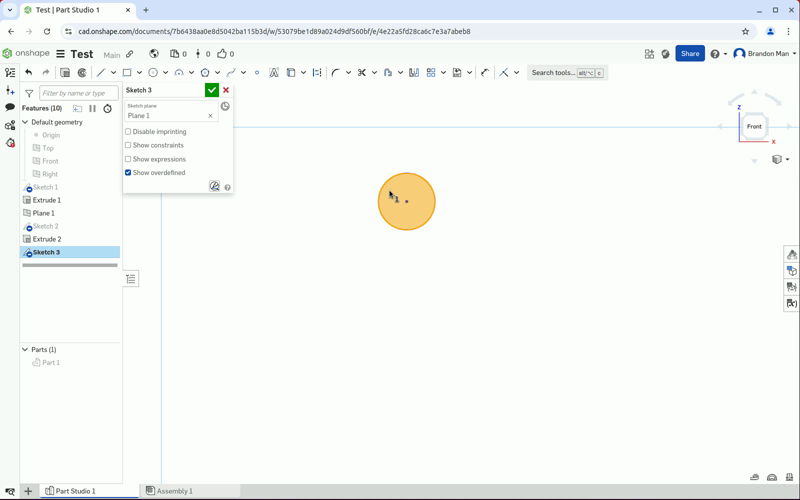
scroll(-6)
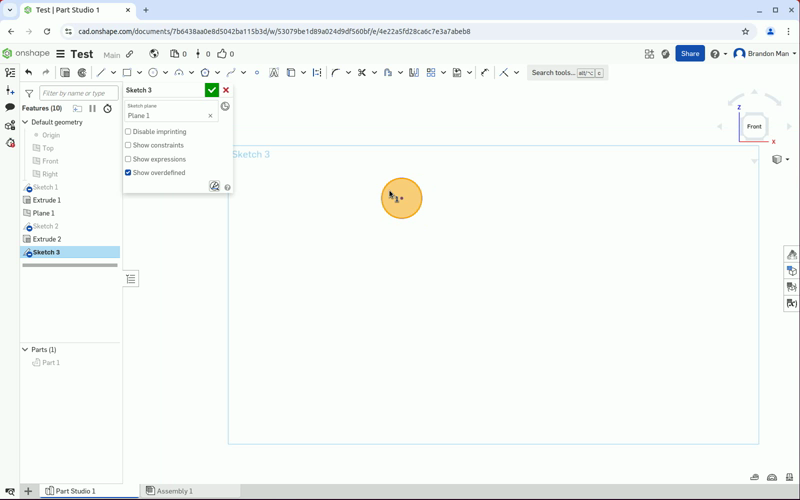
scroll(-6)
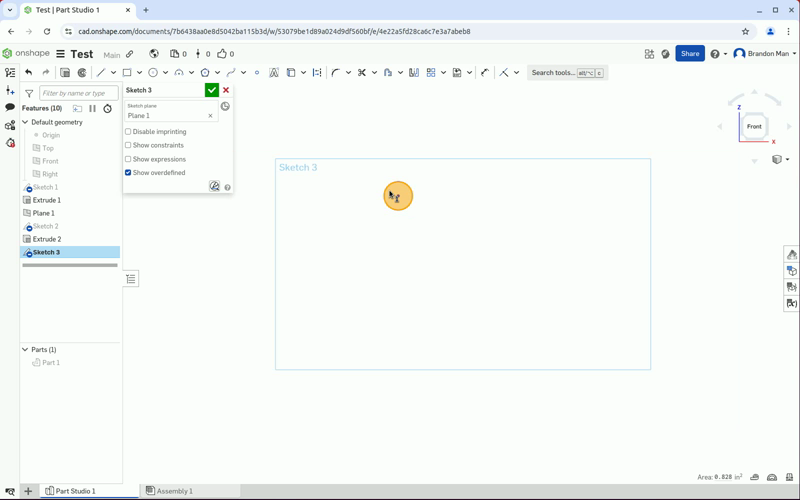
scroll(-6)
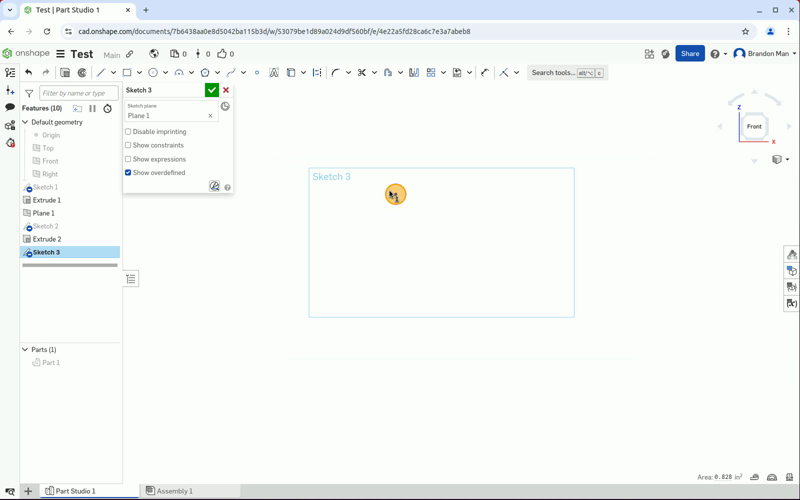
scroll(-6)
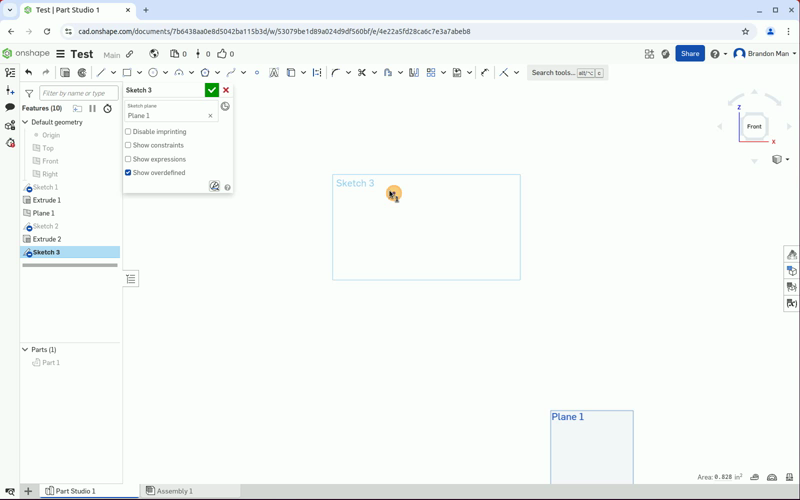
scroll(-6)
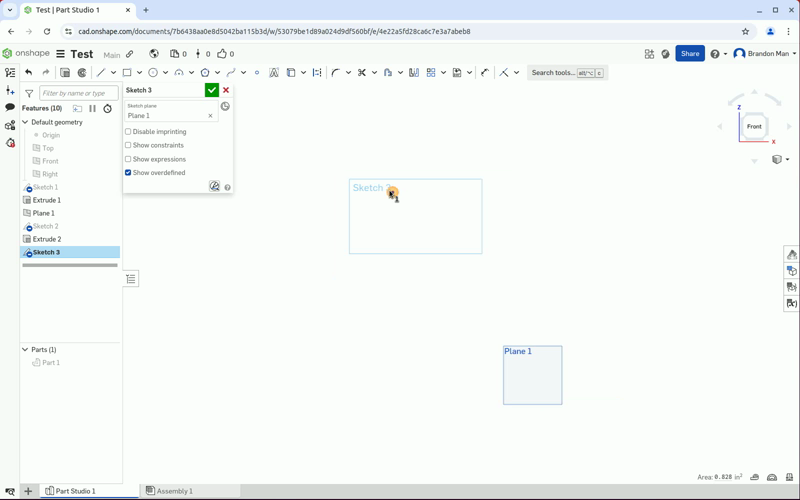
scroll(-6)
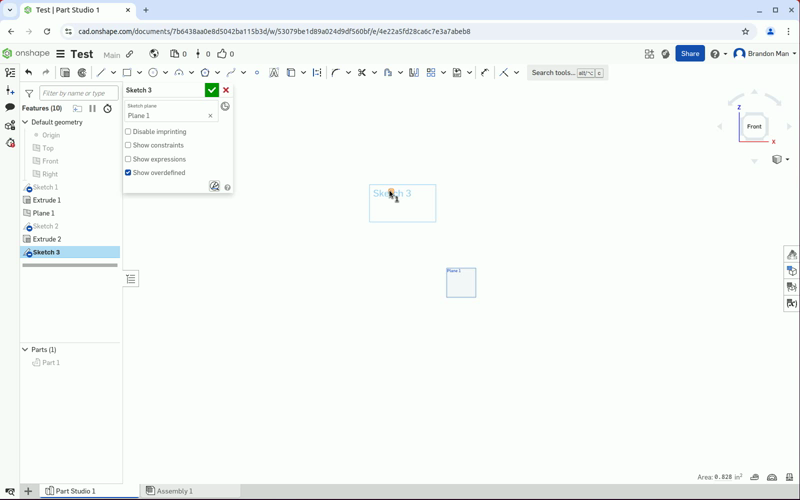
mouse_move(73, 352)
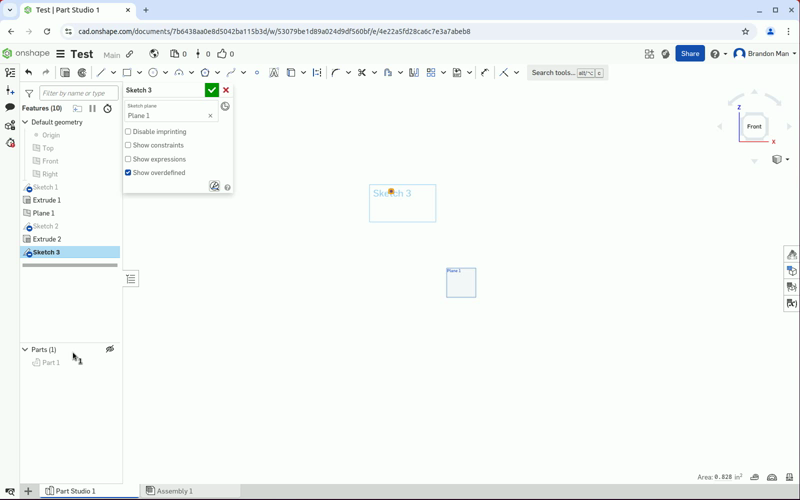
key(shift+y)
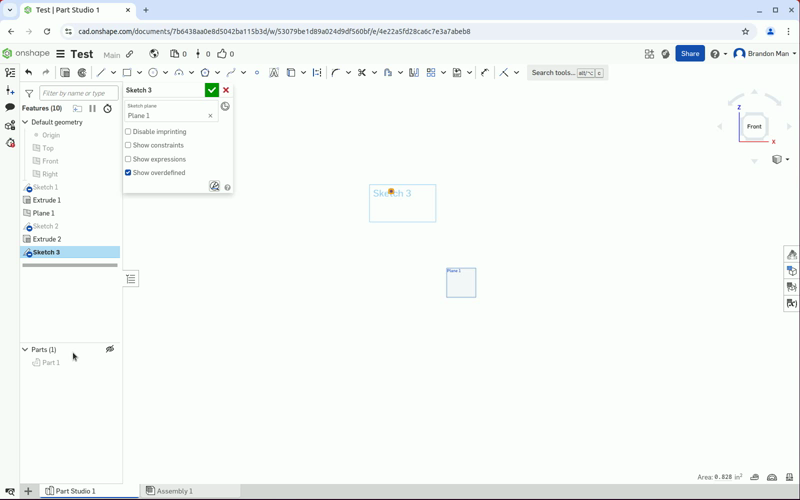
key(shift+e)
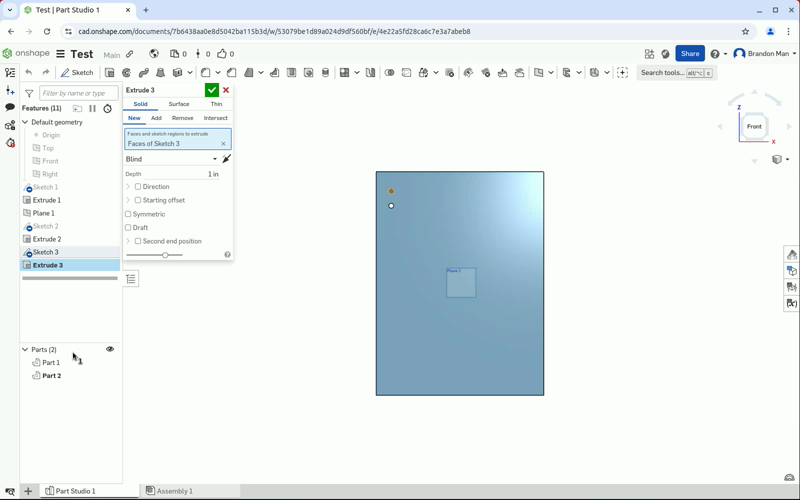
mouse_move(143, 106)
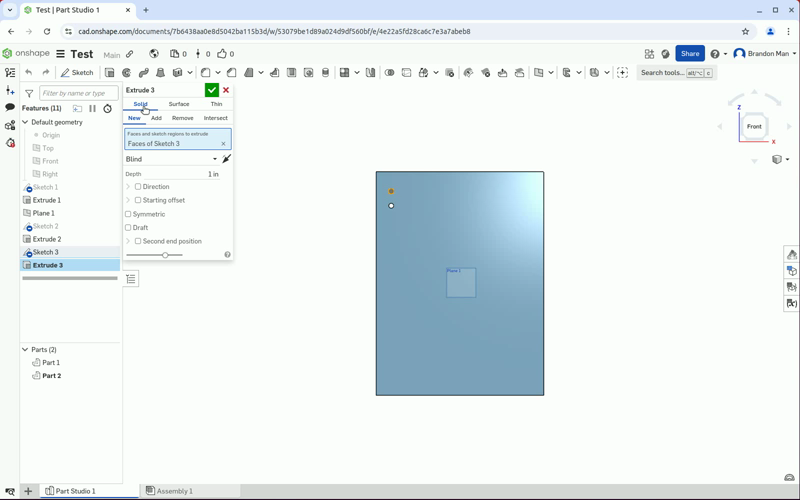
click(143, 106)
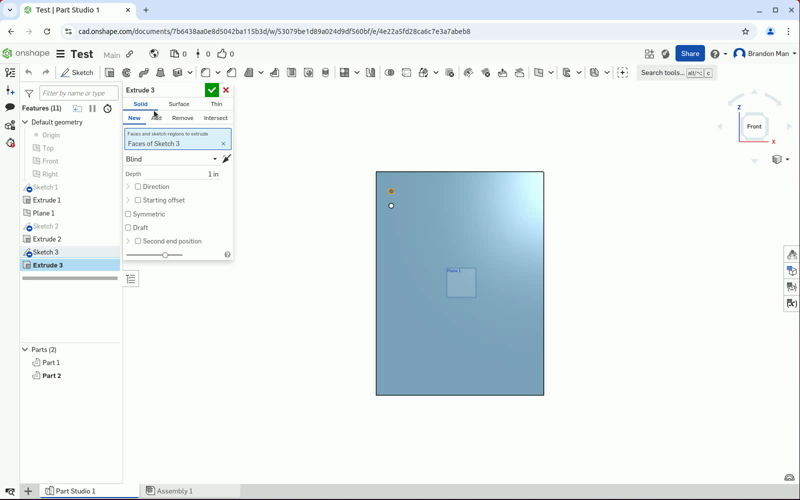
mouse_move(186, 120)
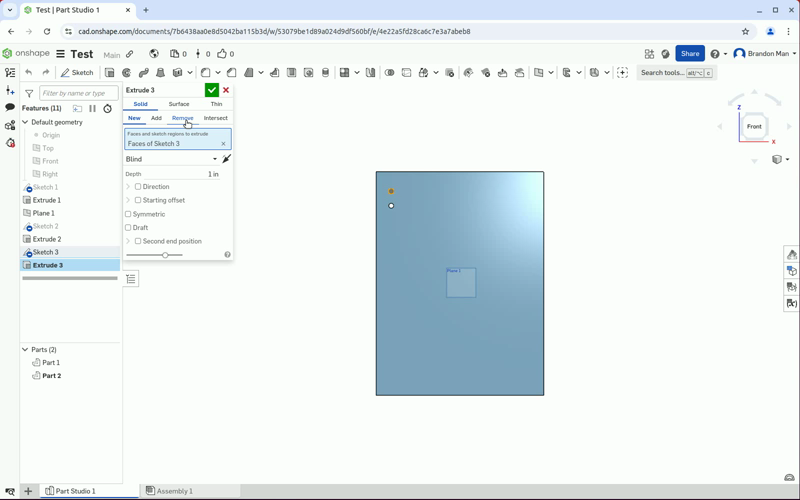
click(186, 120)
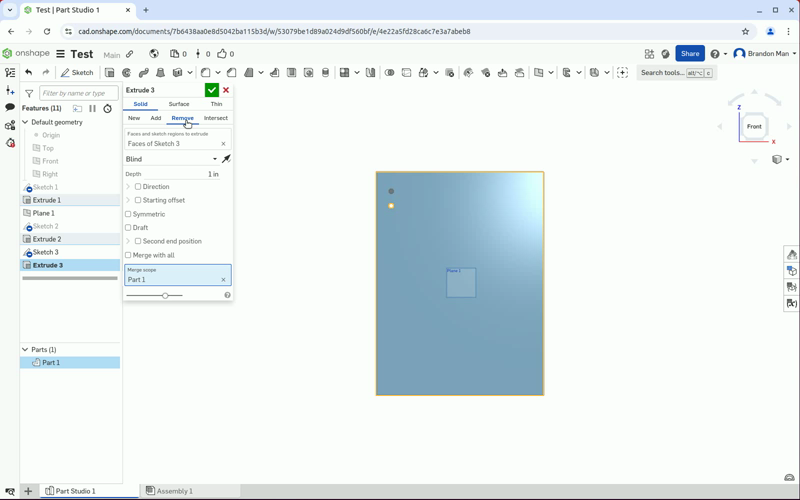
key(tab, 4)
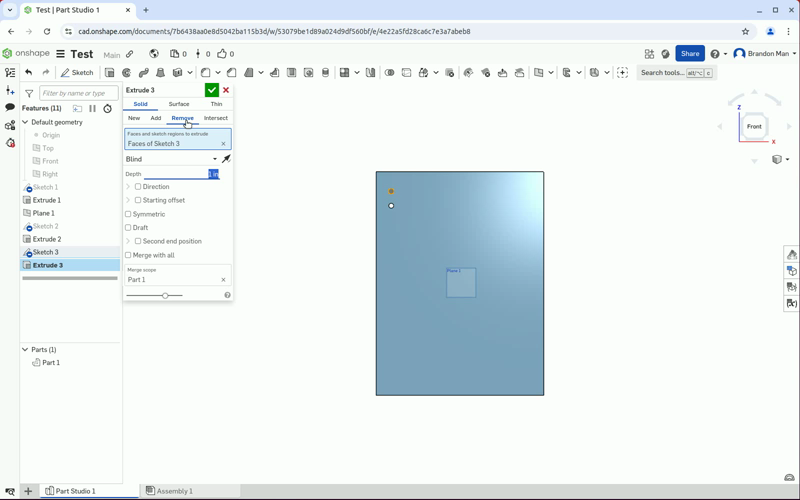
text(30.811)
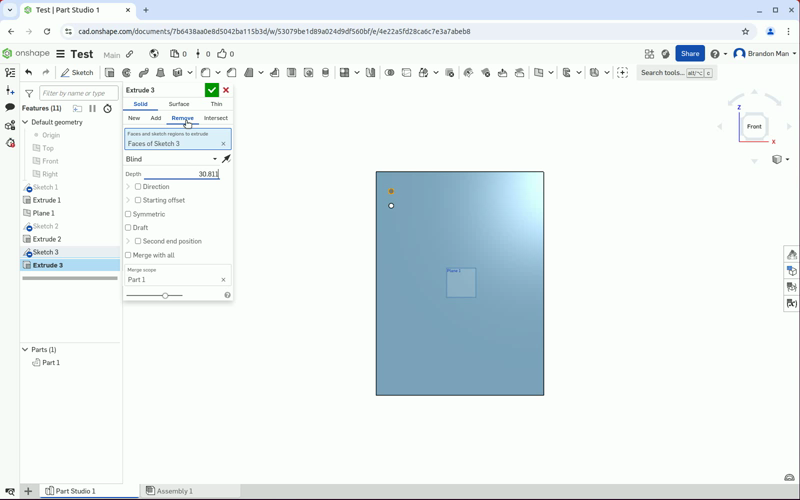
key(tab, 6)
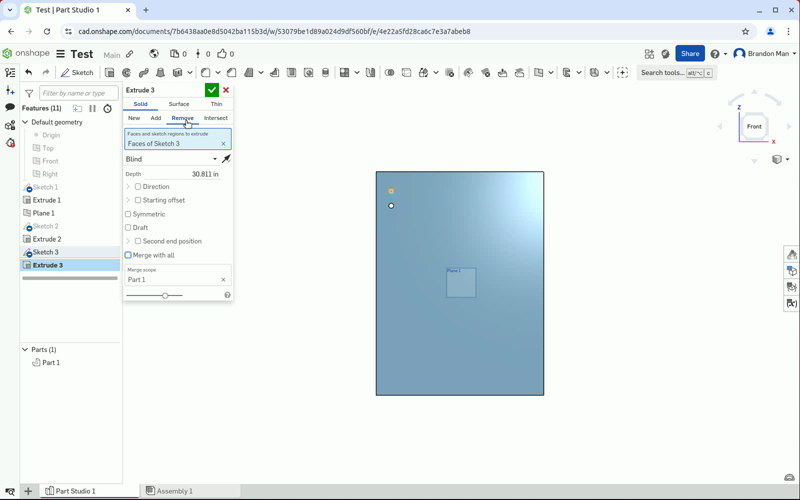
key(space)
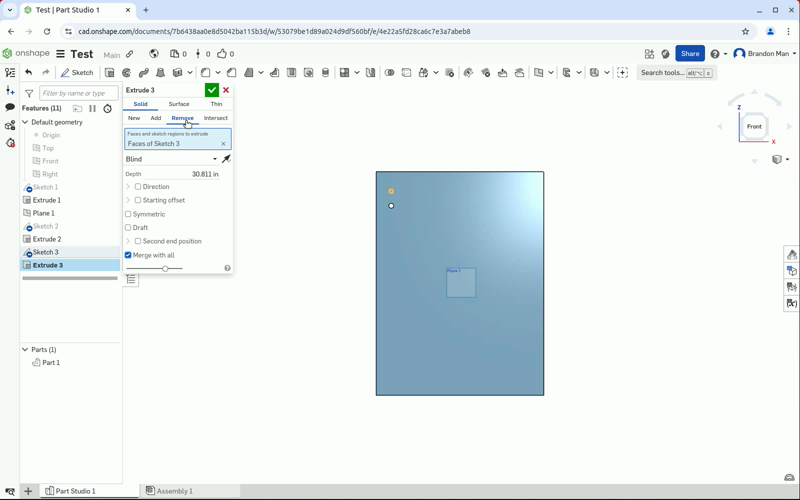
key(enter)
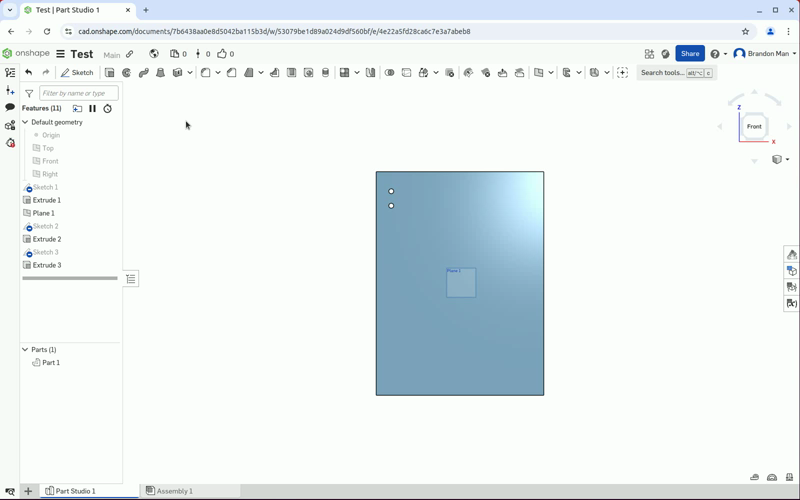
key(shift+h)
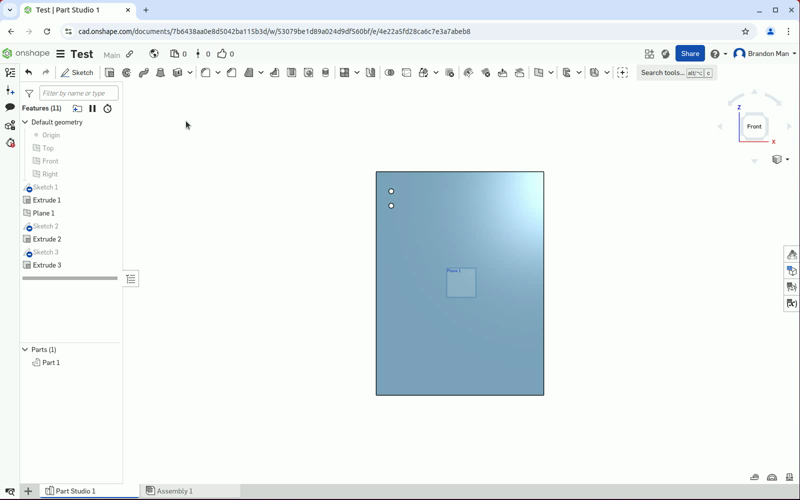
key(shift+h)
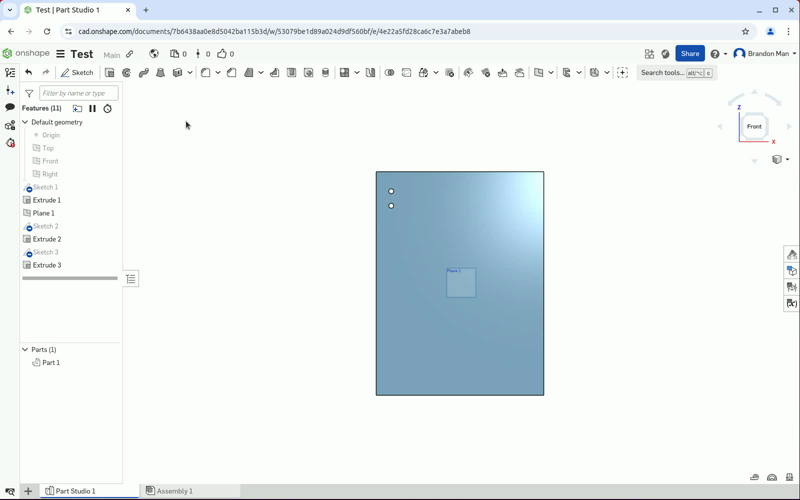
mouse_move(73, 189)
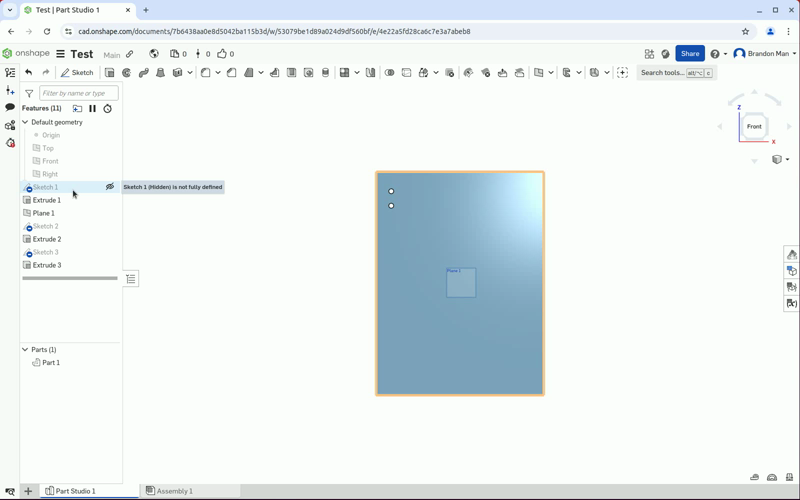
click(73, 189)
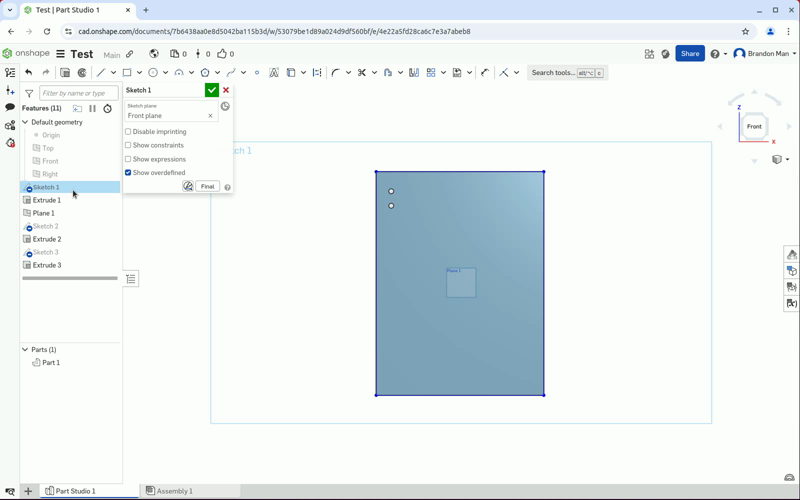
mouse_move(229, 92)
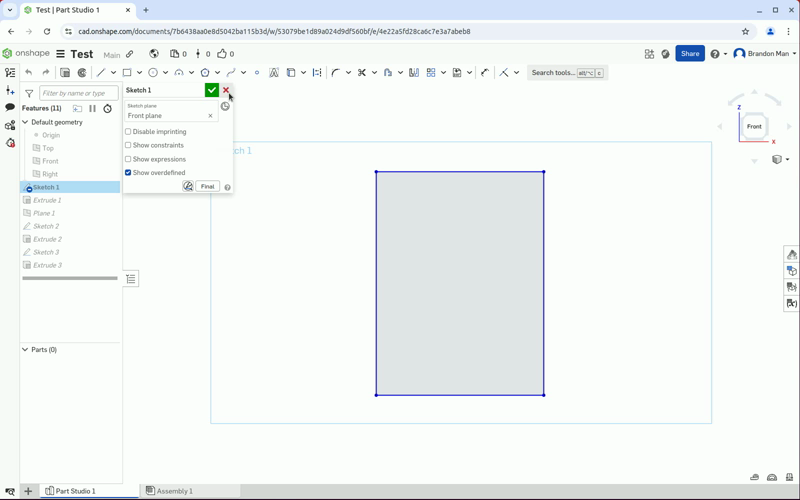
click(229, 92)
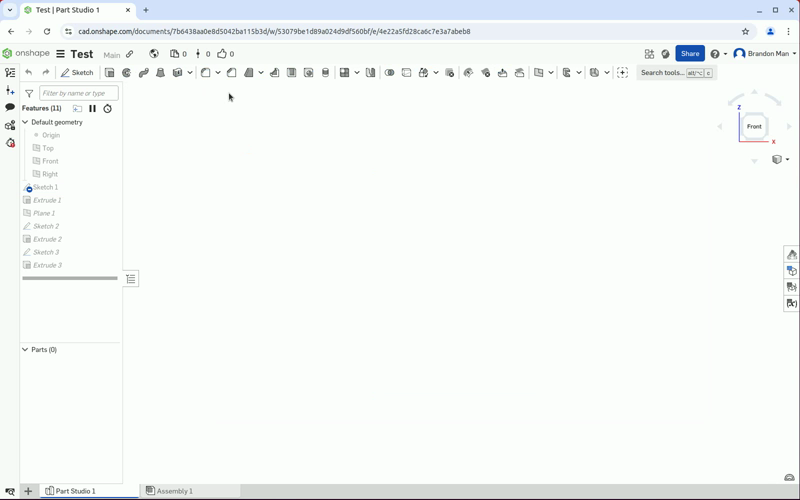
key(shift+s)
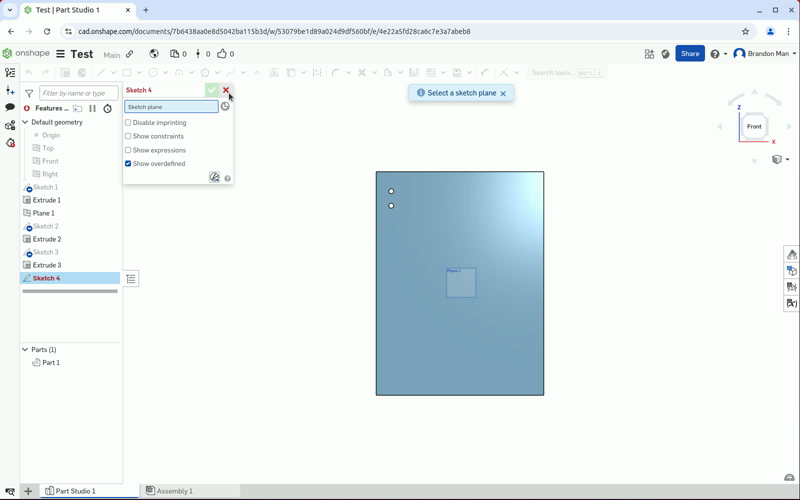
mouse_move(73, 215)
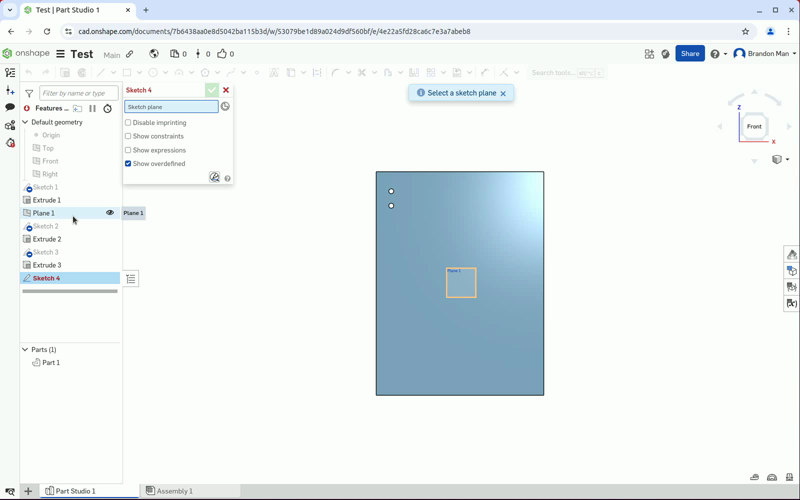
click(73, 215)
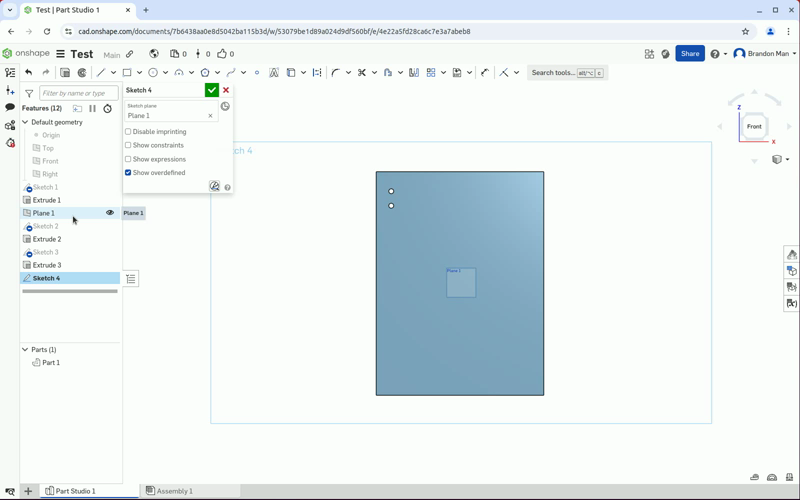
mouse_move(73, 352)
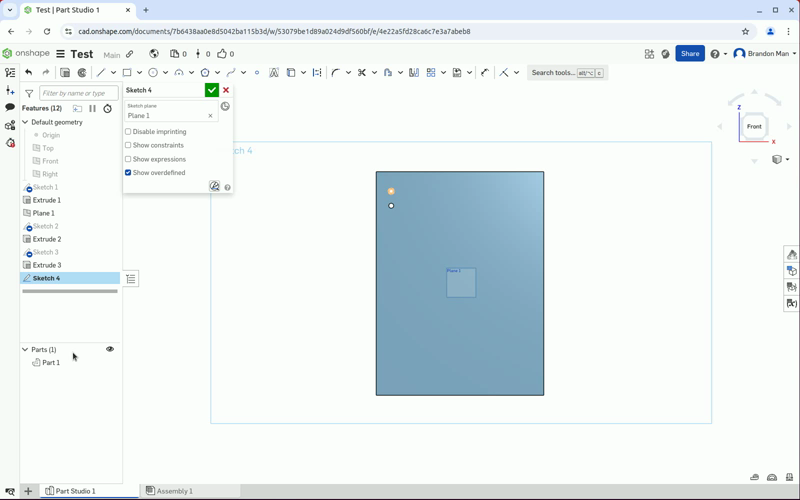
key(y)
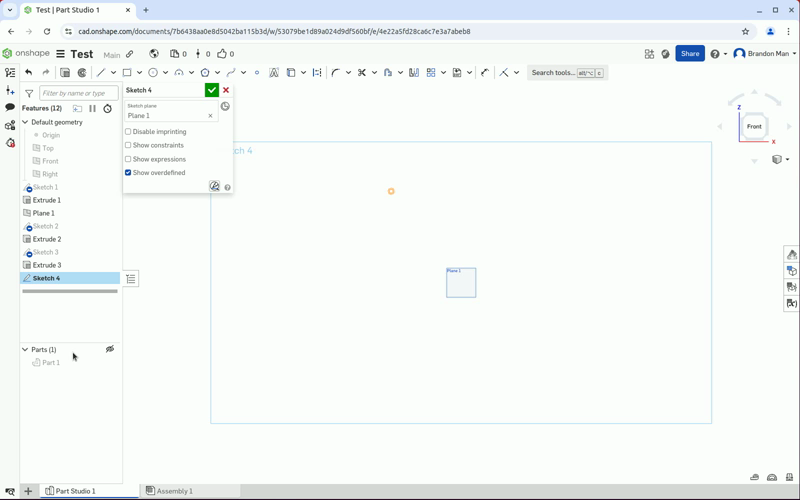
key(c)
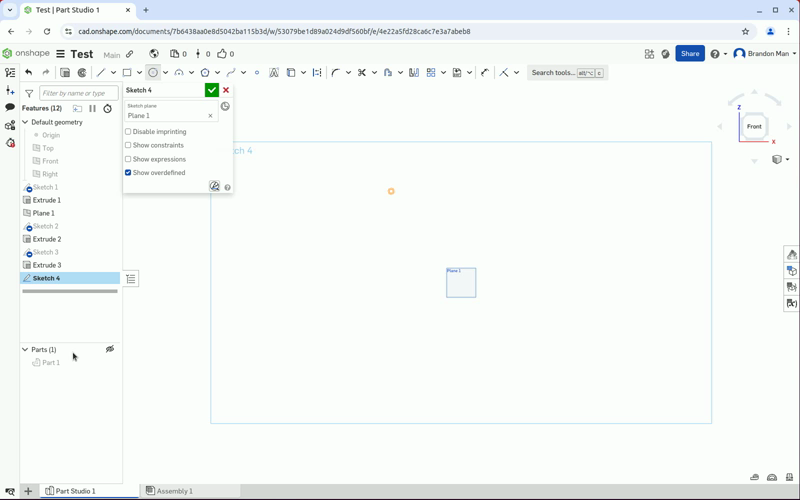
key_down(shift)
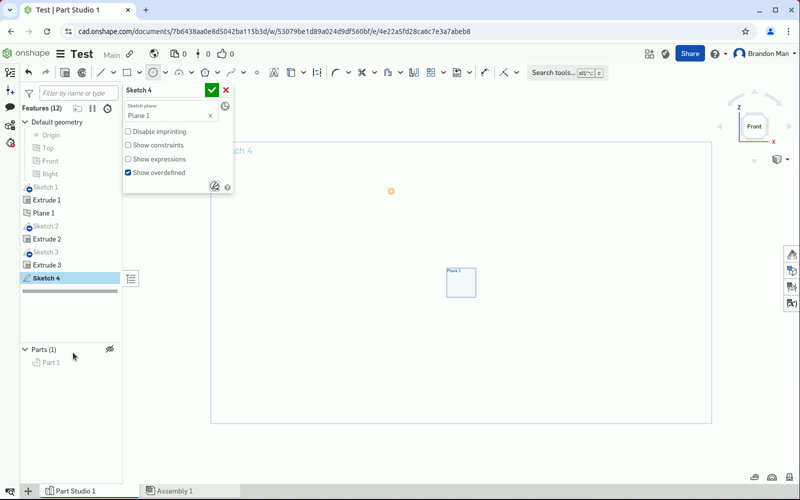
mouse_move(537, 191)
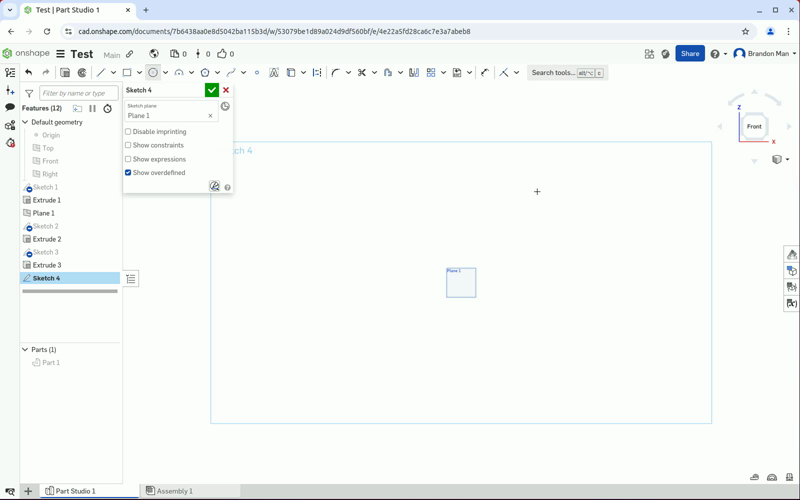
click(537, 191)
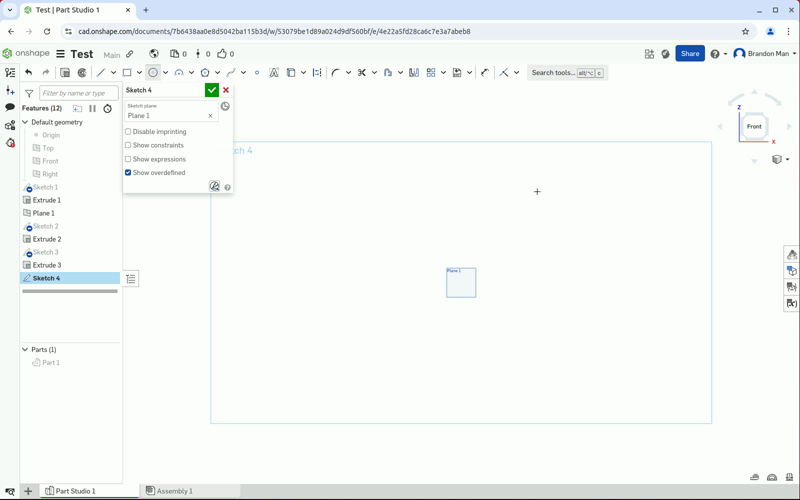
key_up(shift)
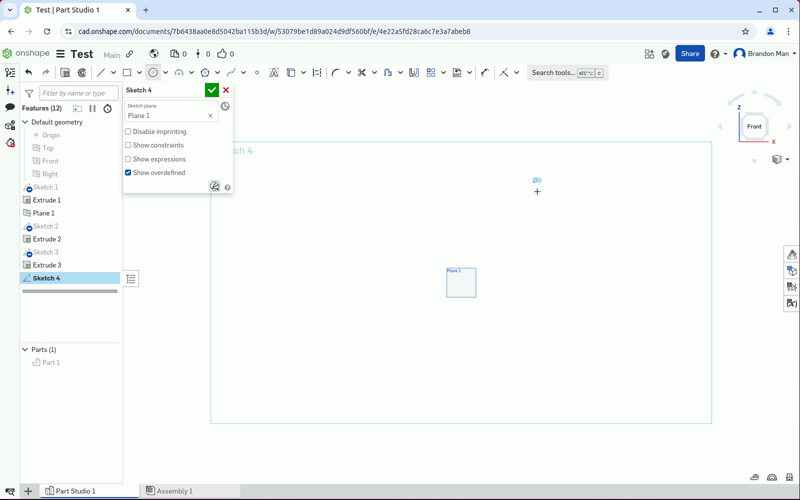
mouse_move(539, 191)
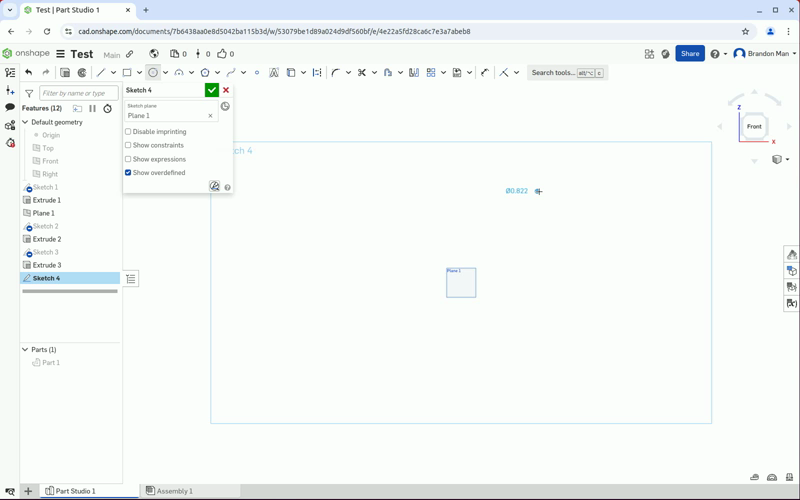
scroll(6)
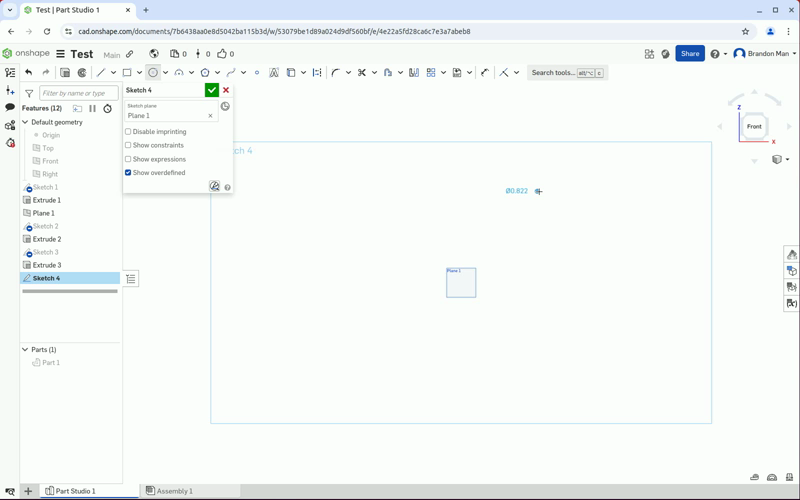
scroll(6)
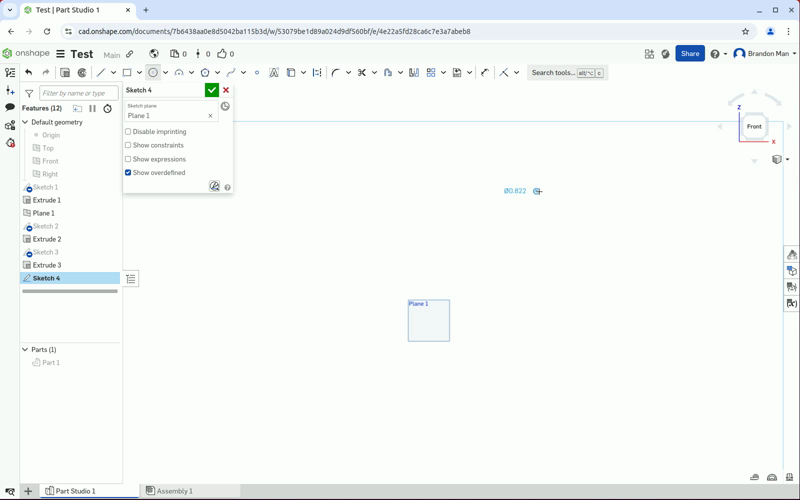
scroll(6)
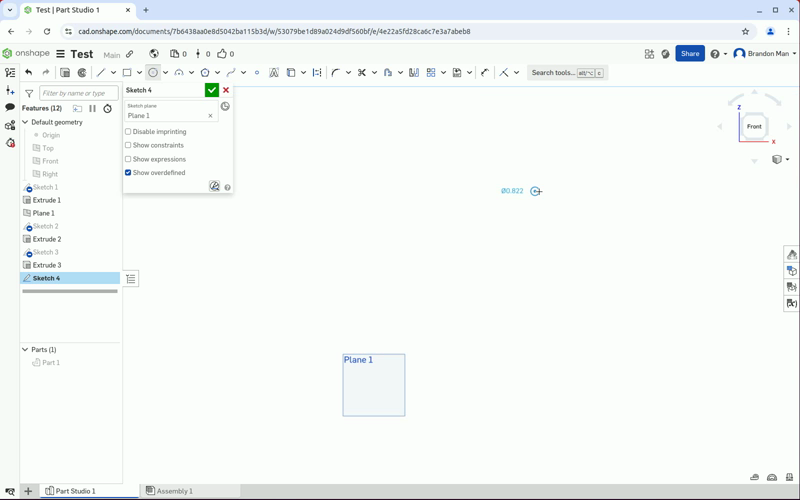
scroll(6)
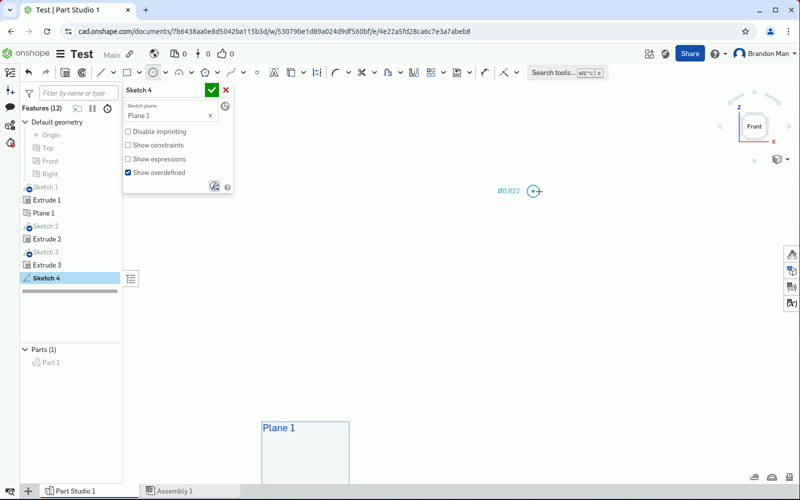
scroll(6)
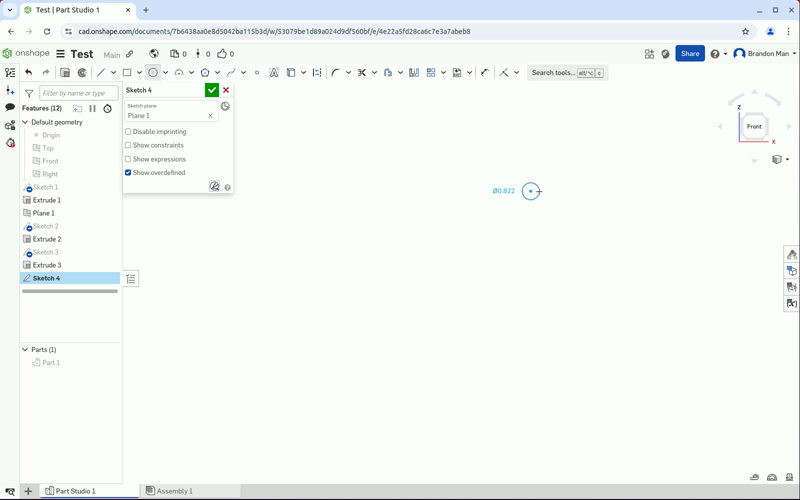
scroll(6)
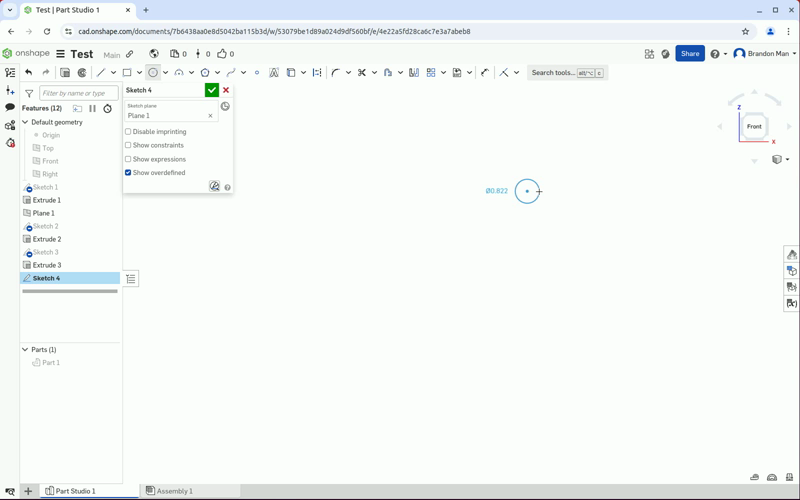
scroll(6)
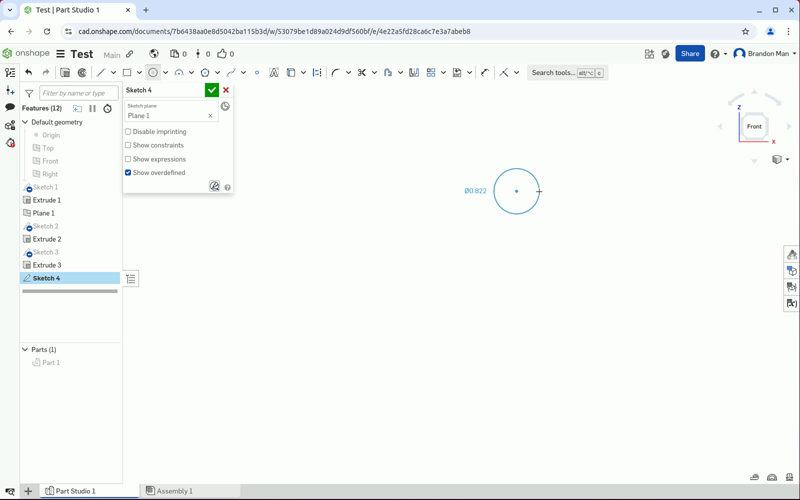
click(539, 191)
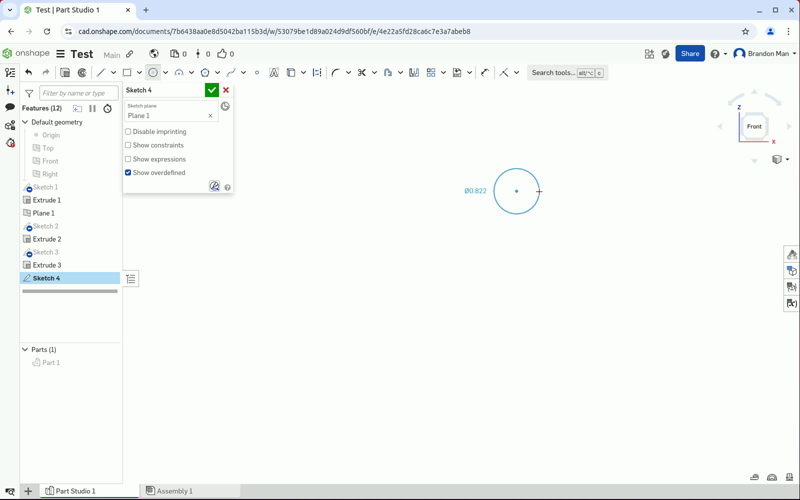
scroll(-6)
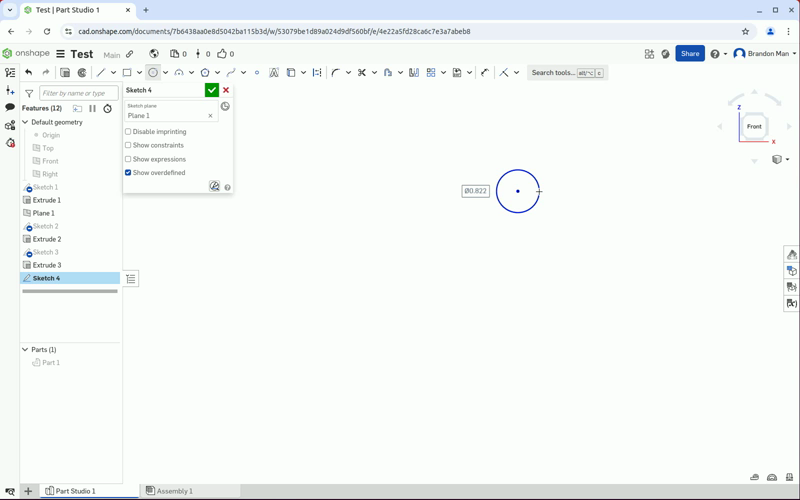
scroll(-6)
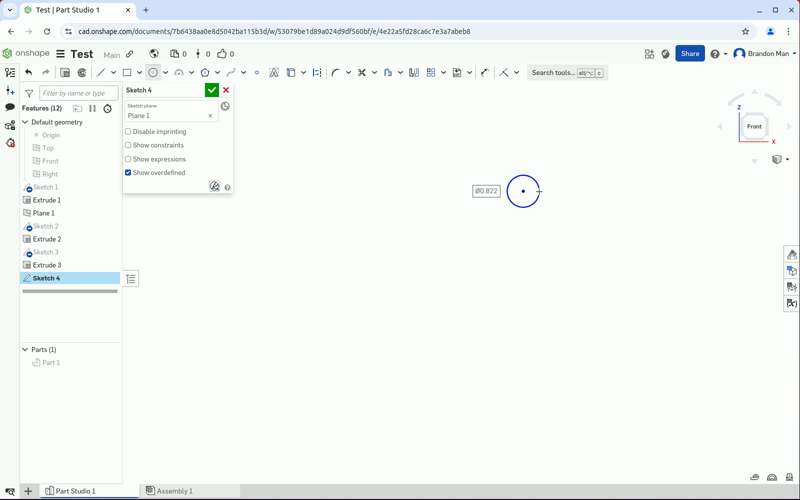
scroll(-6)
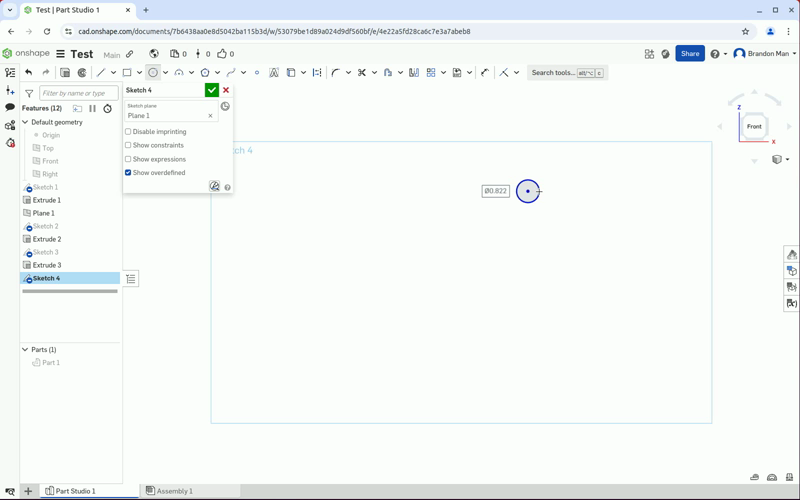
scroll(-6)
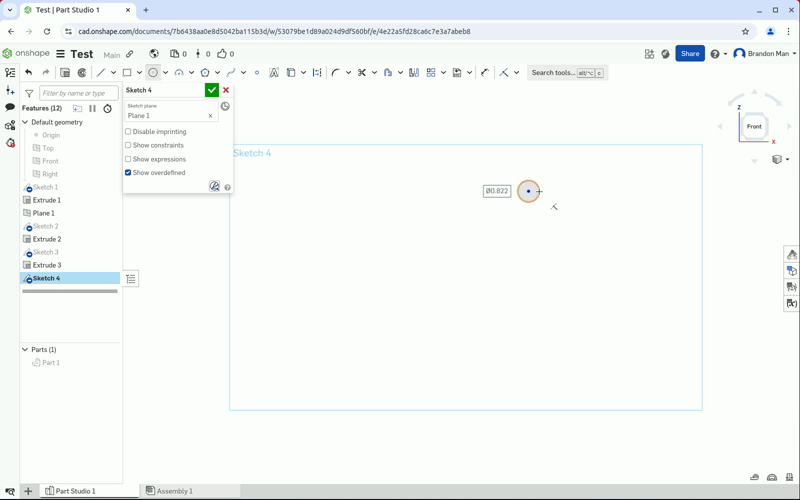
scroll(-6)
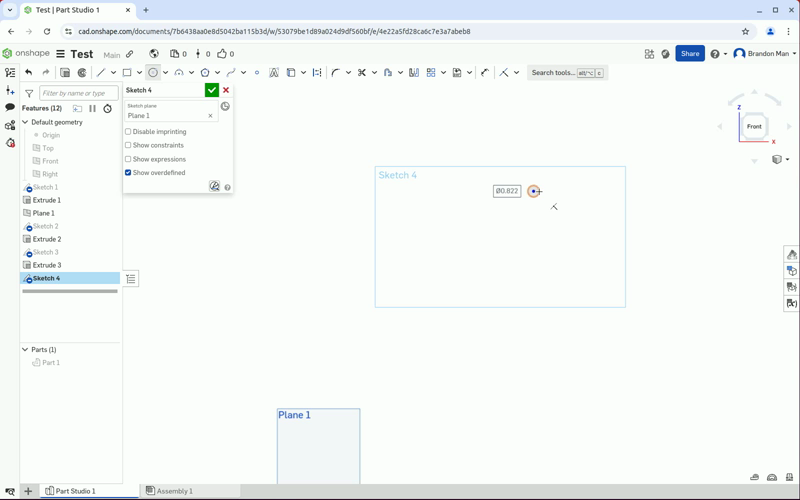
scroll(-6)
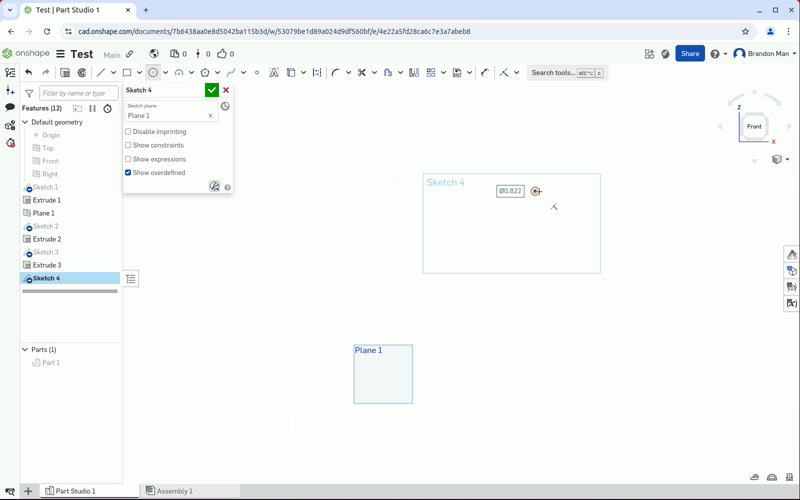
scroll(-6)
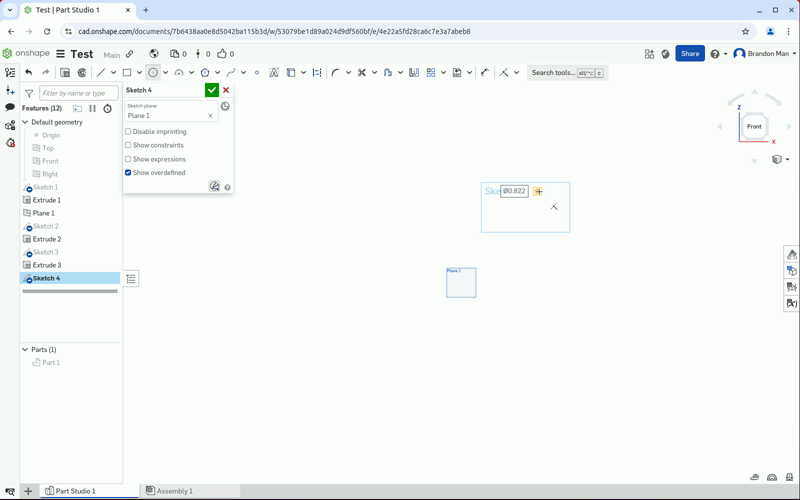
key(esc)
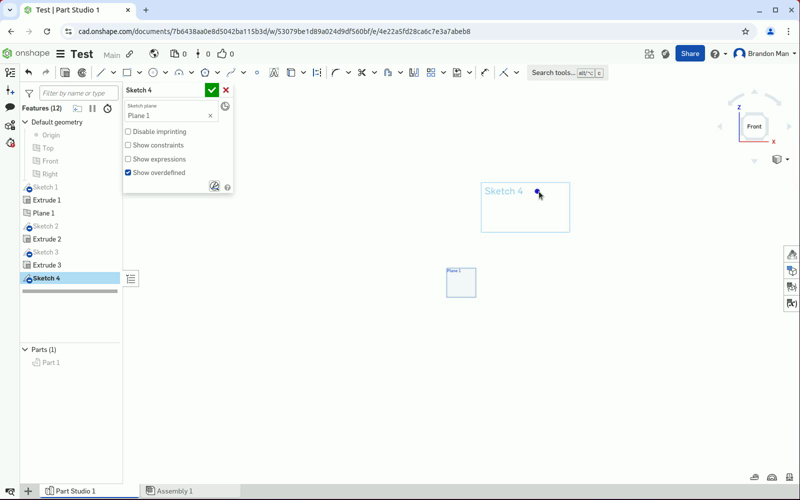
mouse_move(536, 189)
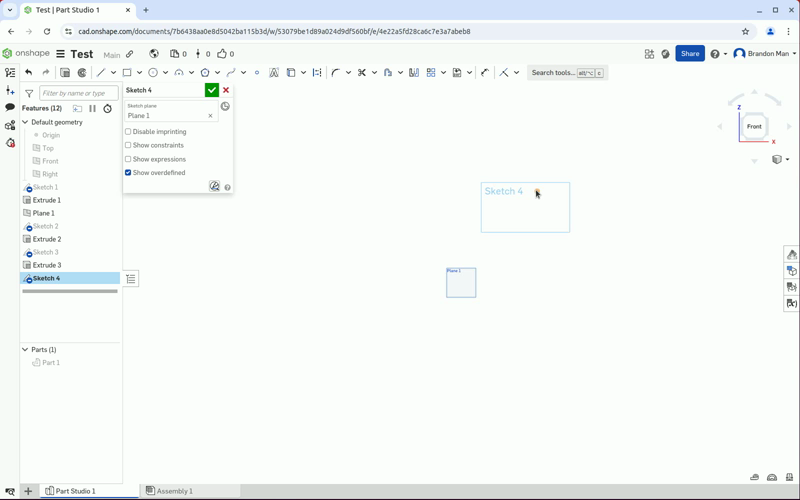
scroll(6)
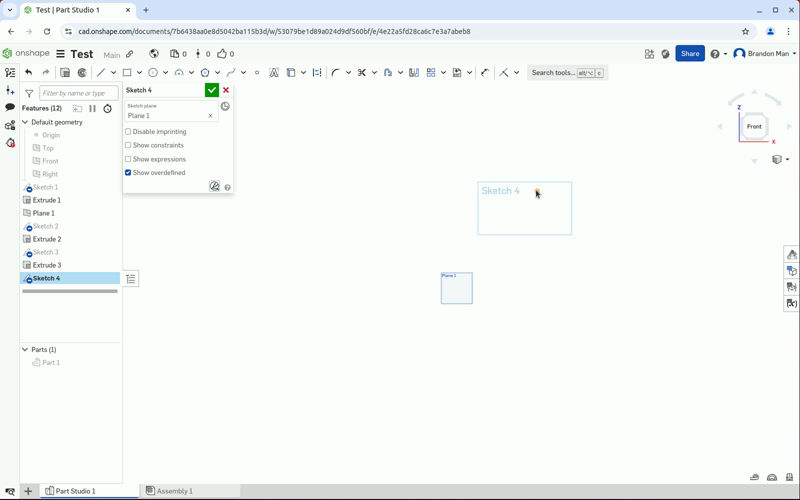
scroll(6)
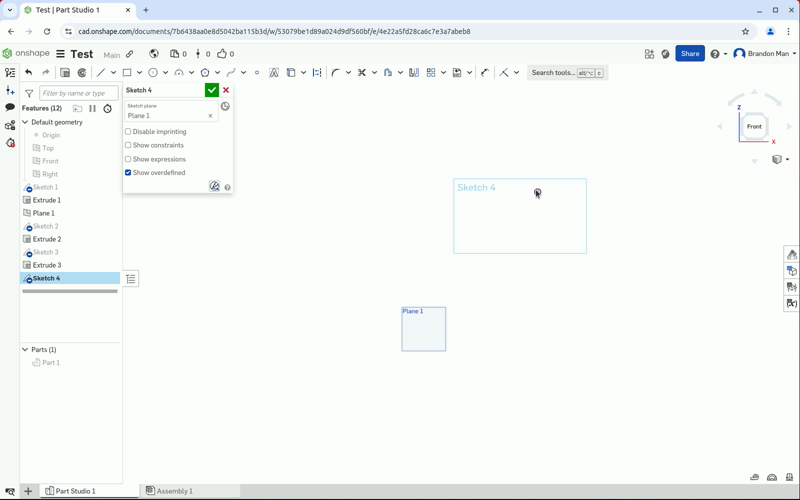
scroll(6)
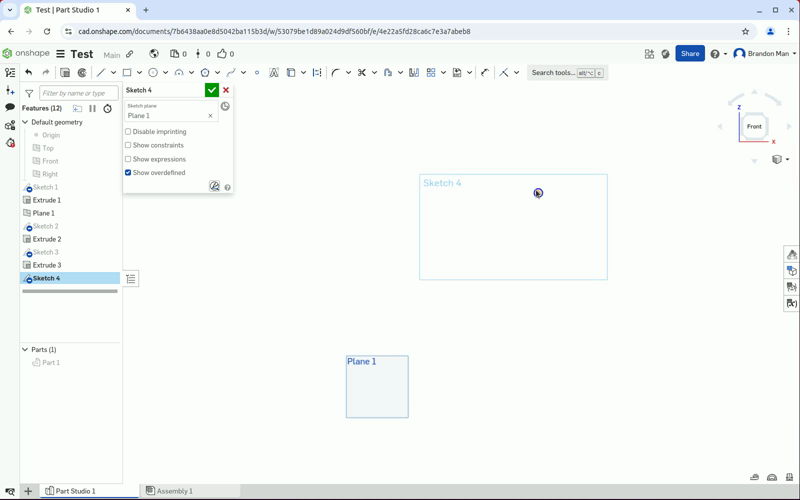
scroll(6)
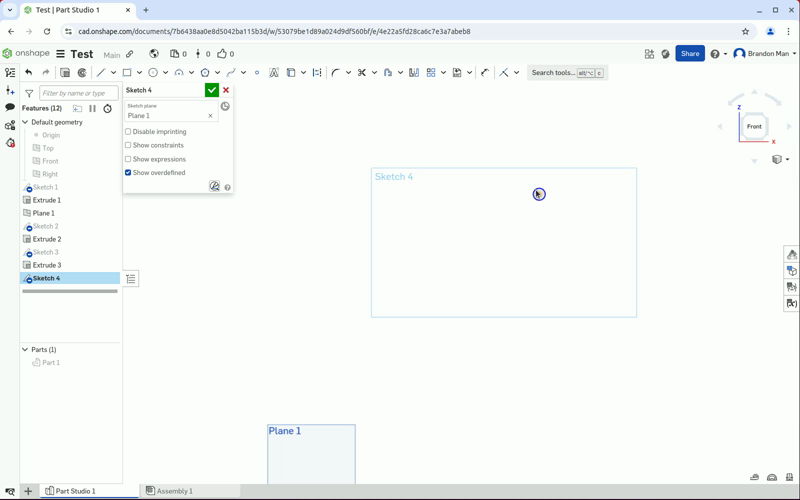
scroll(6)
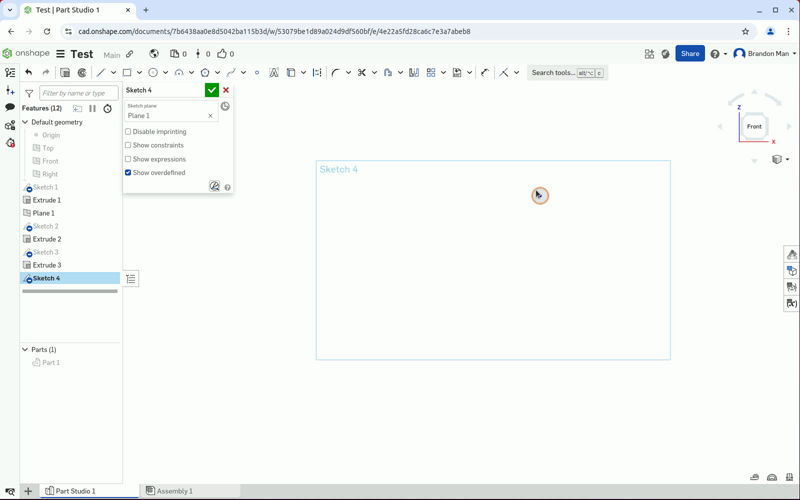
scroll(6)
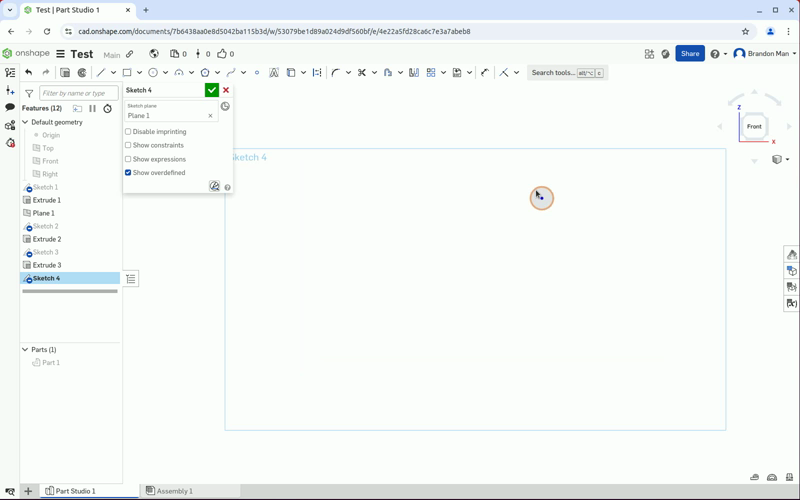
scroll(6)
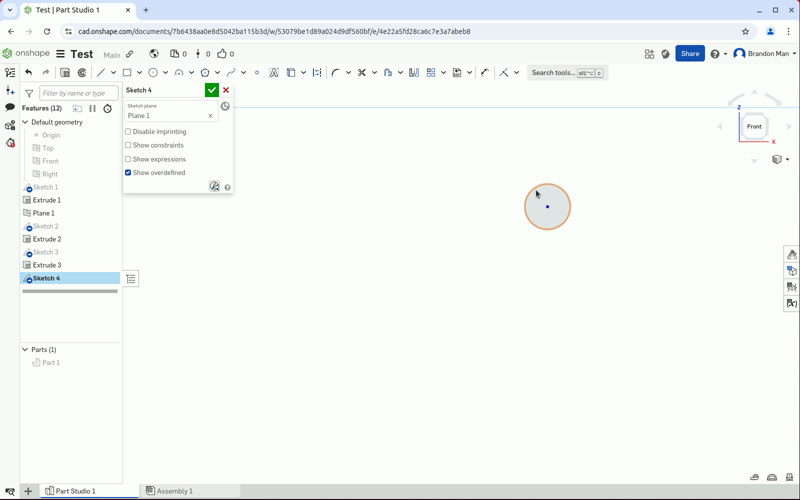
click(536, 189)
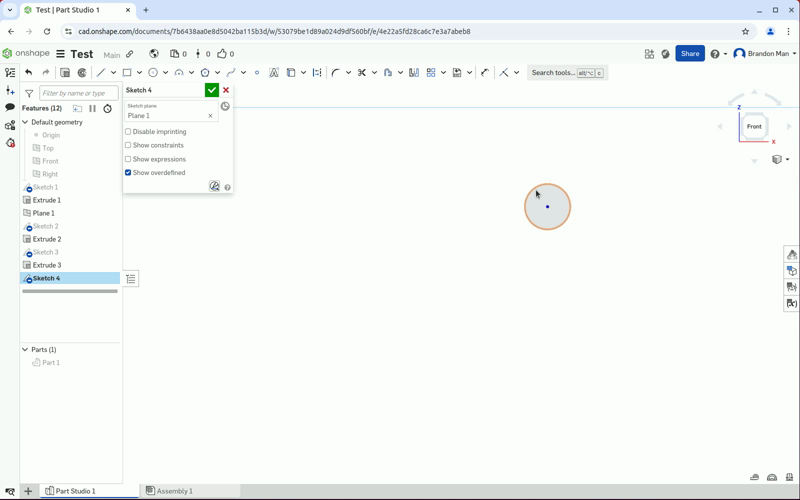
scroll(-6)
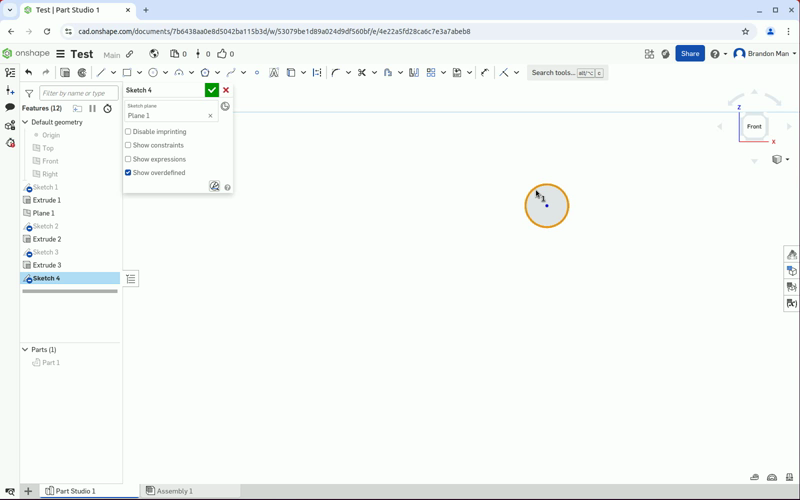
scroll(-6)
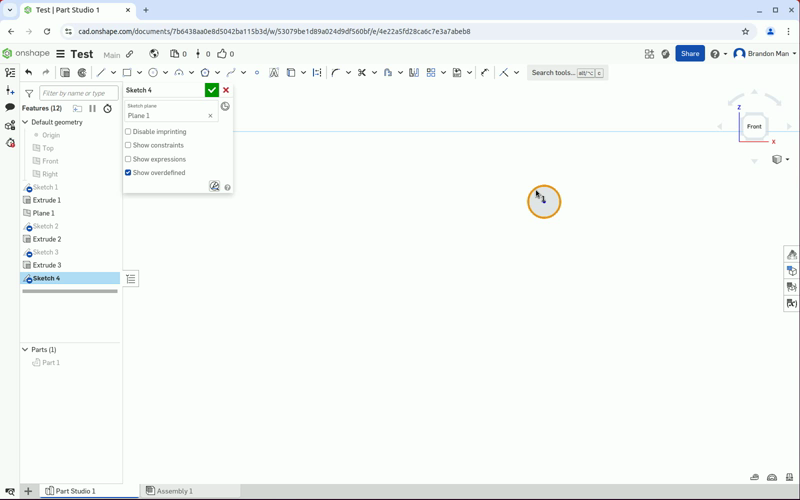
scroll(-6)
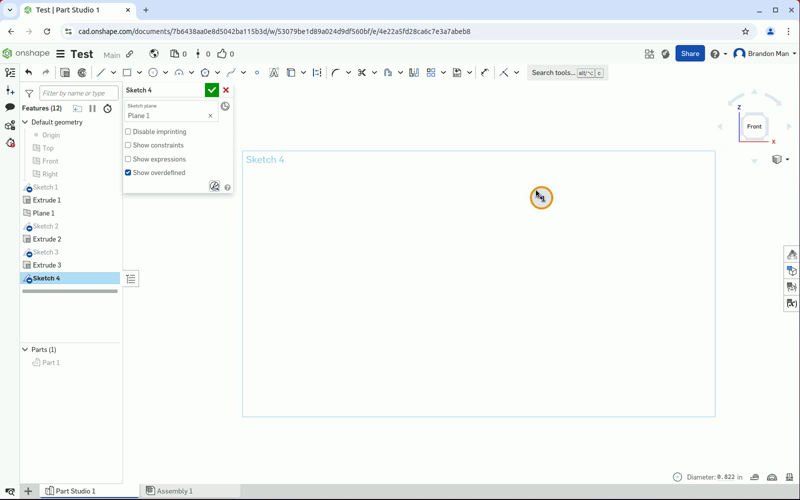
scroll(-6)
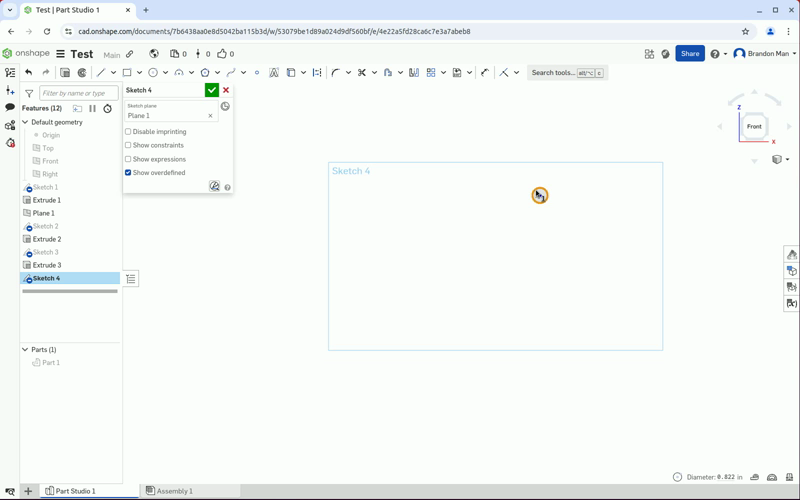
scroll(-6)
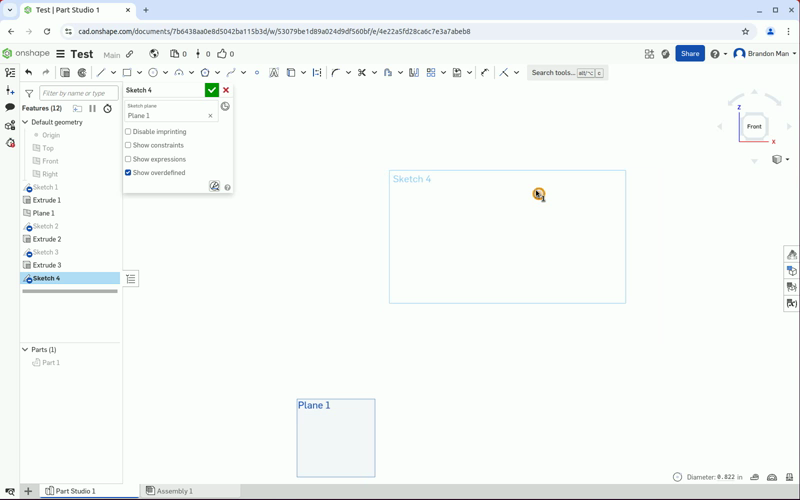
scroll(-6)
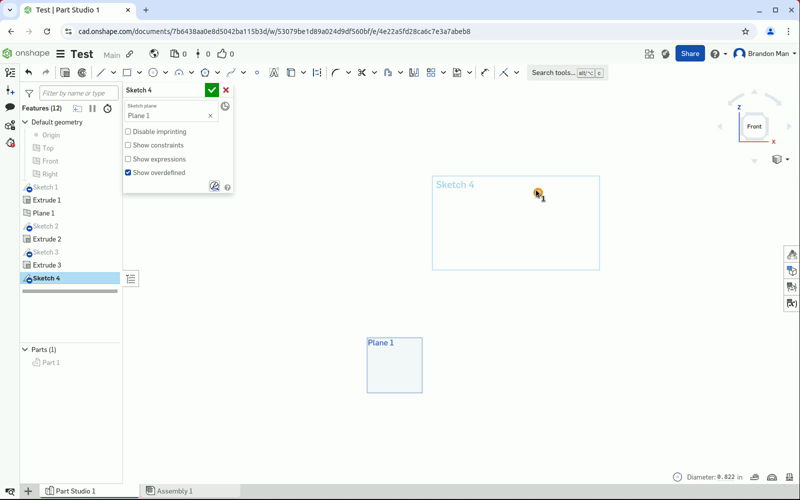
scroll(-6)
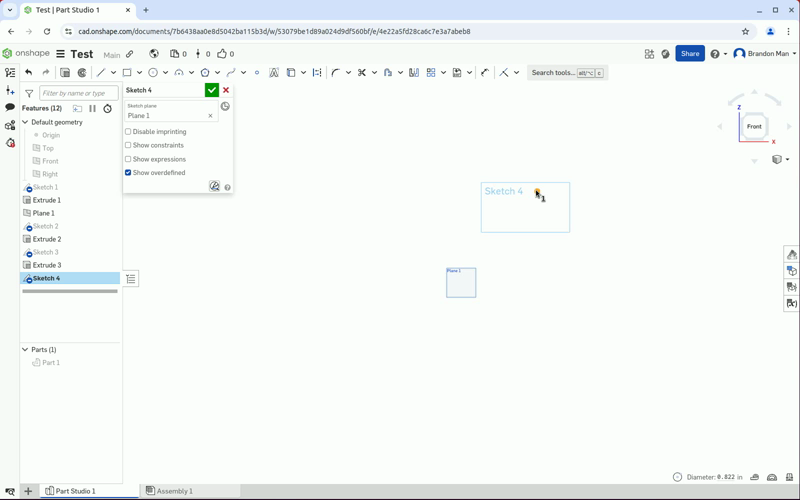
mouse_move(73, 352)
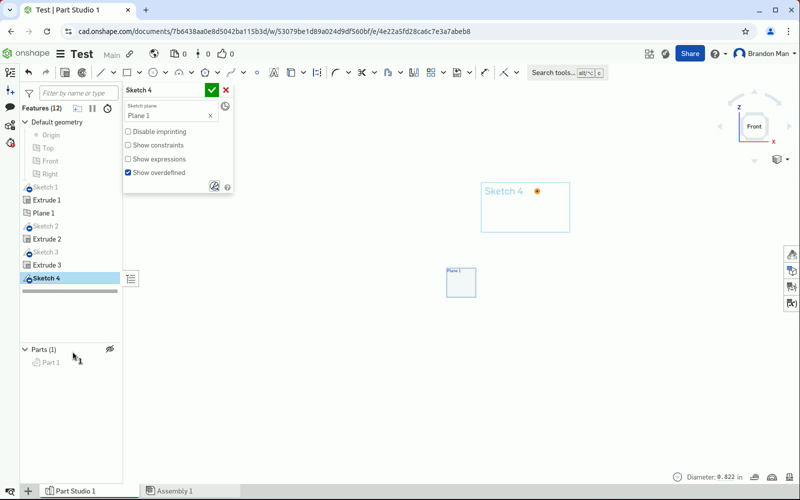
key(shift+y)
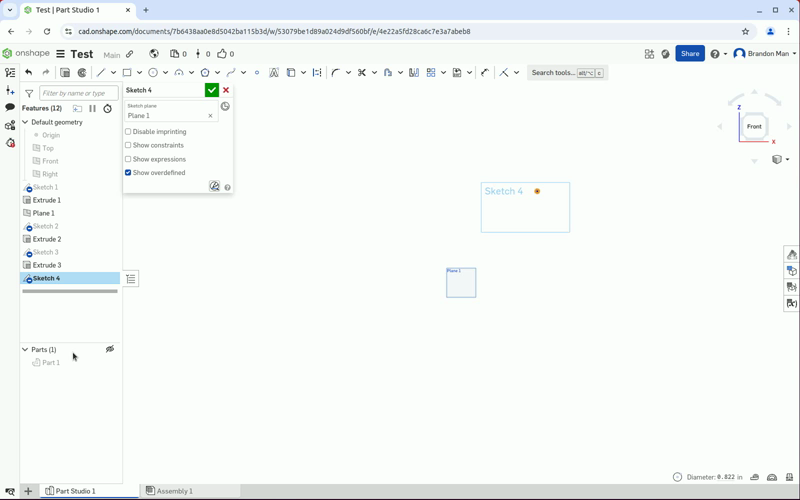
key(shift+e)
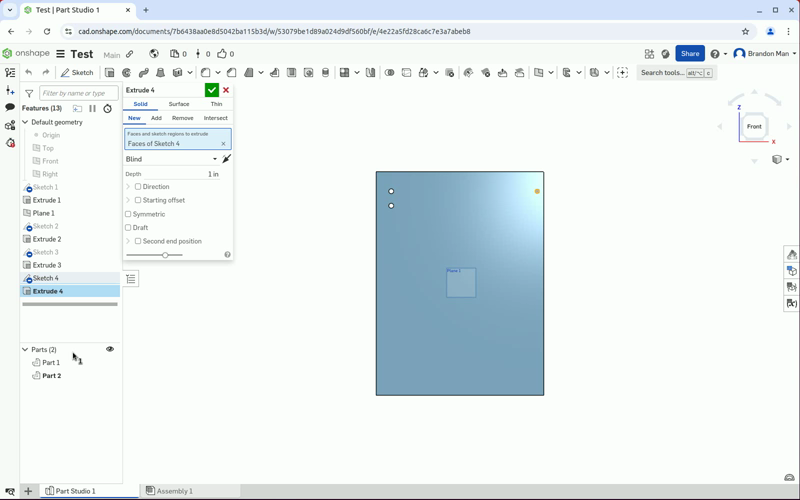
mouse_move(143, 106)
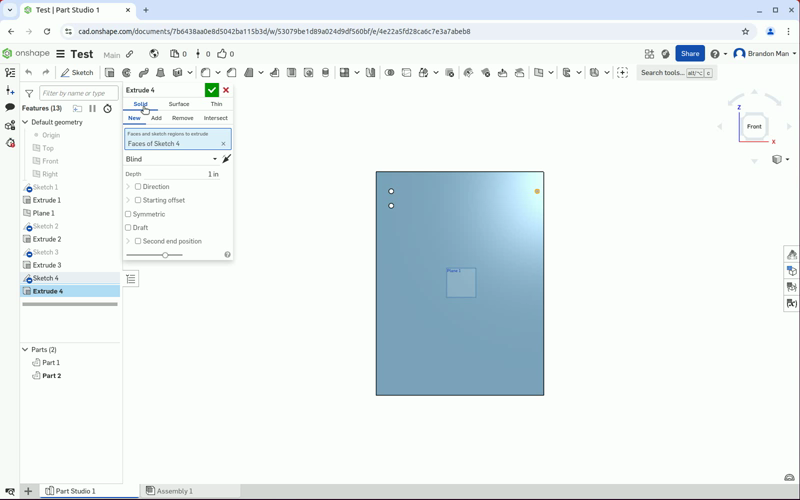
click(143, 106)
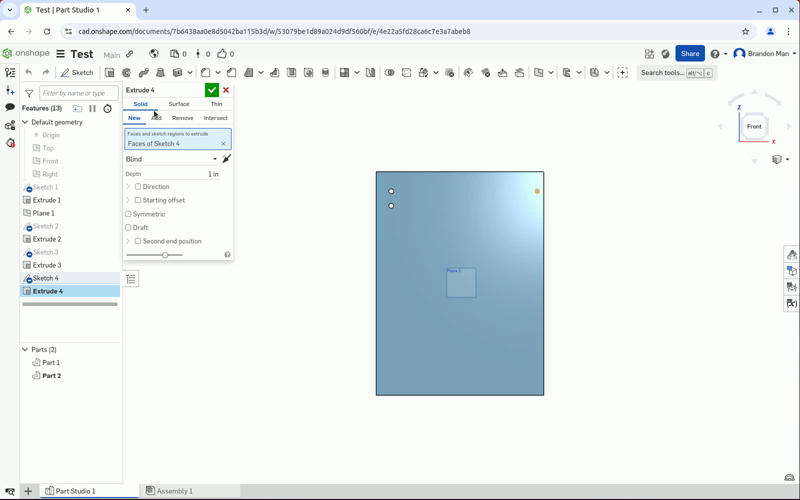
mouse_move(186, 120)
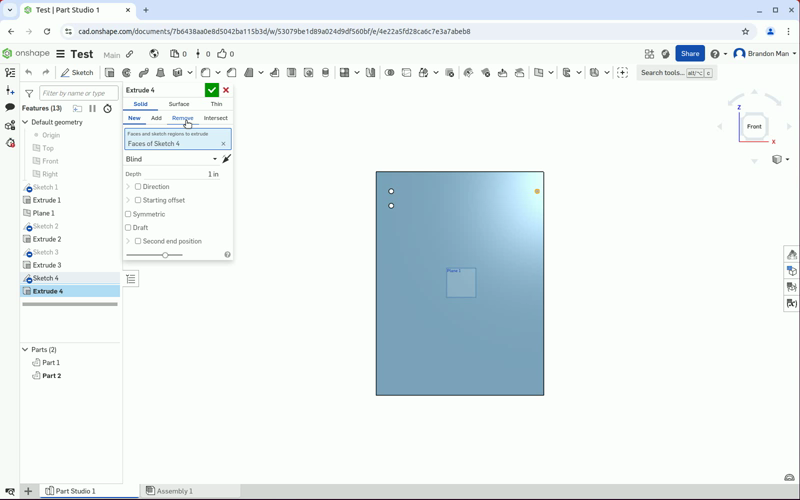
click(186, 120)
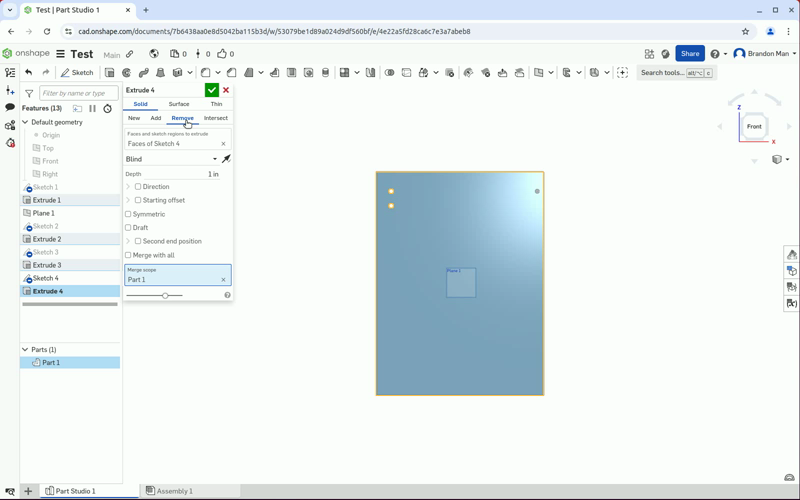
key(tab, 4)
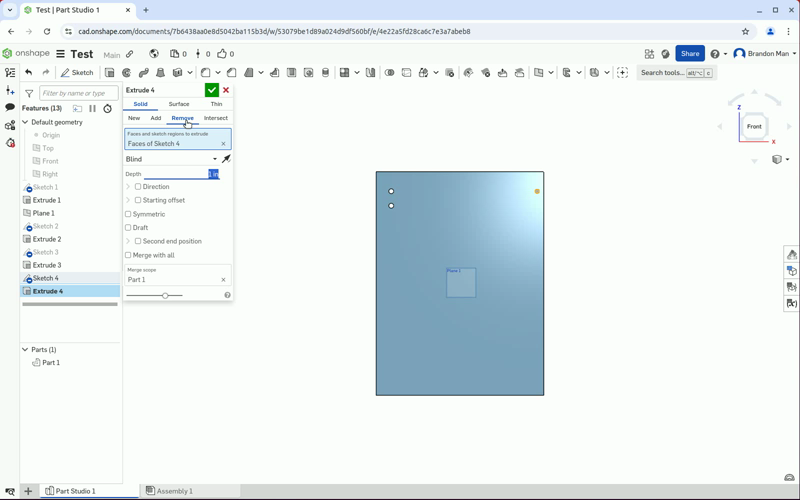
text(26.478)
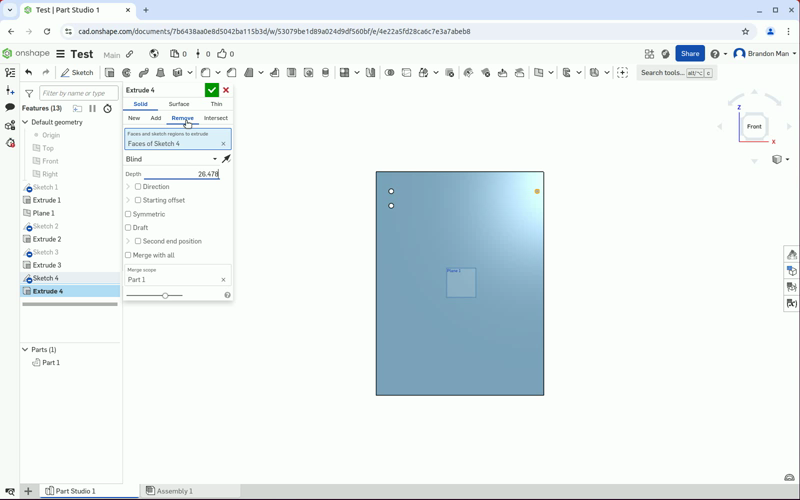
key(tab, 6)
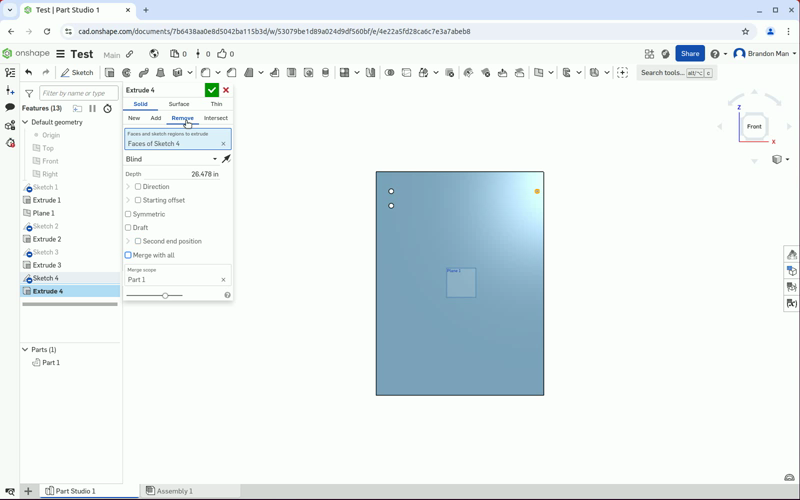
key(space)
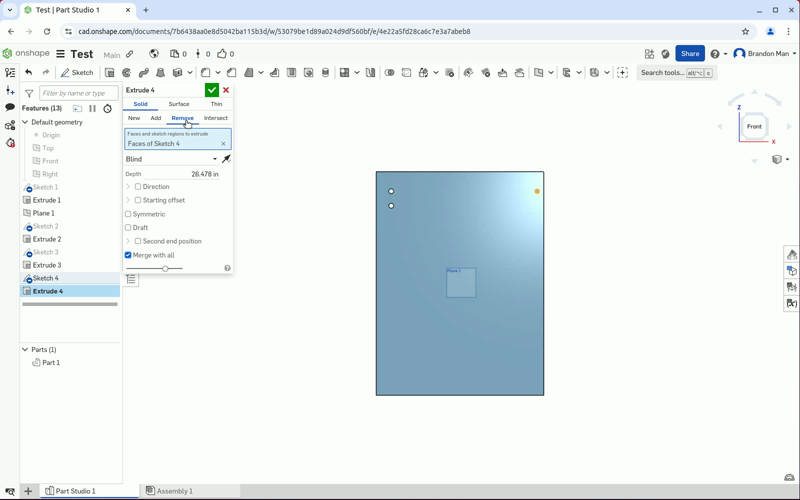
key(enter)
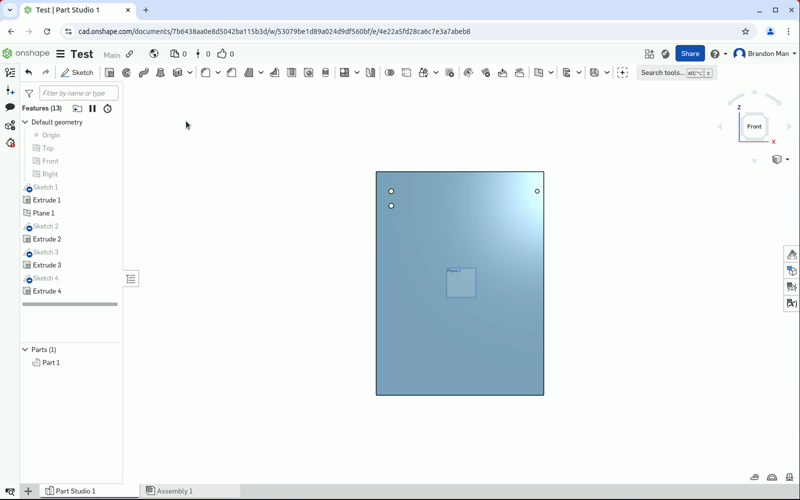
key(shift+h)
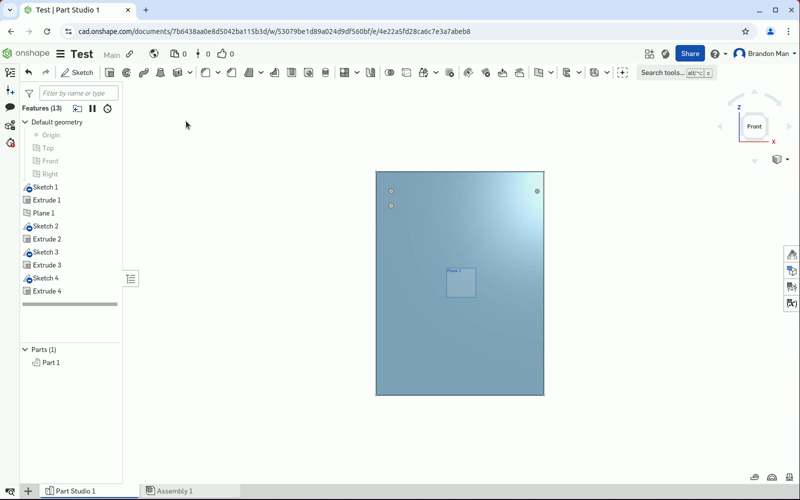
key(shift+h)
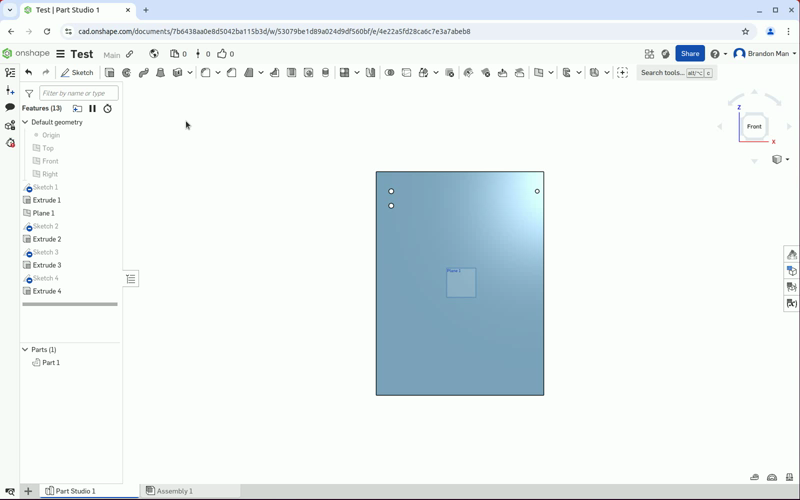
mouse_move(73, 189)
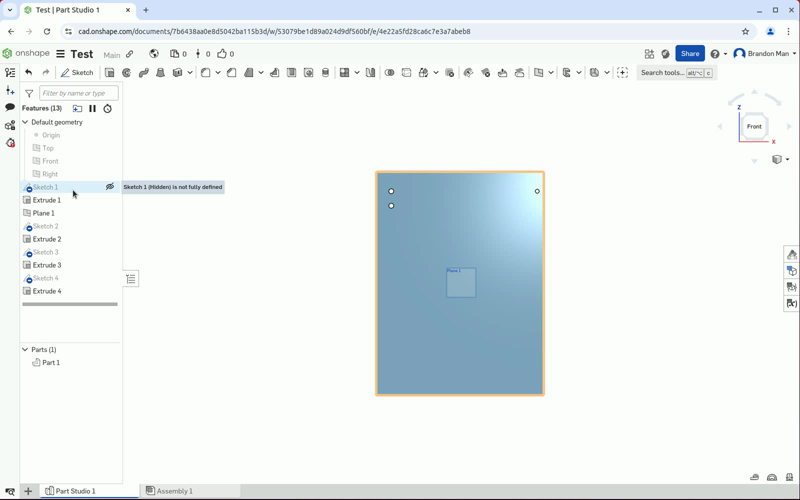
click(73, 189)
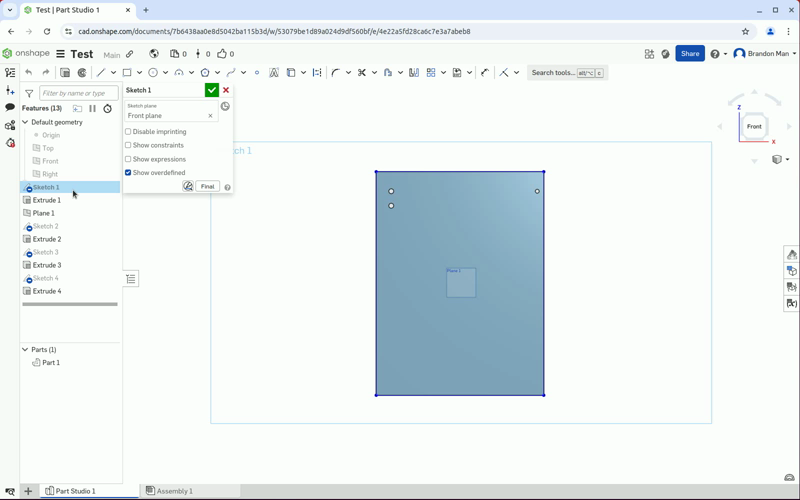
mouse_move(229, 92)
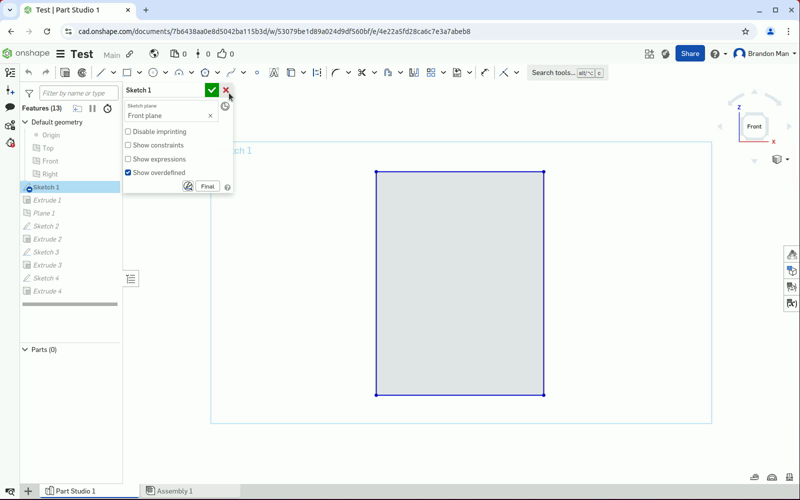
click(229, 92)
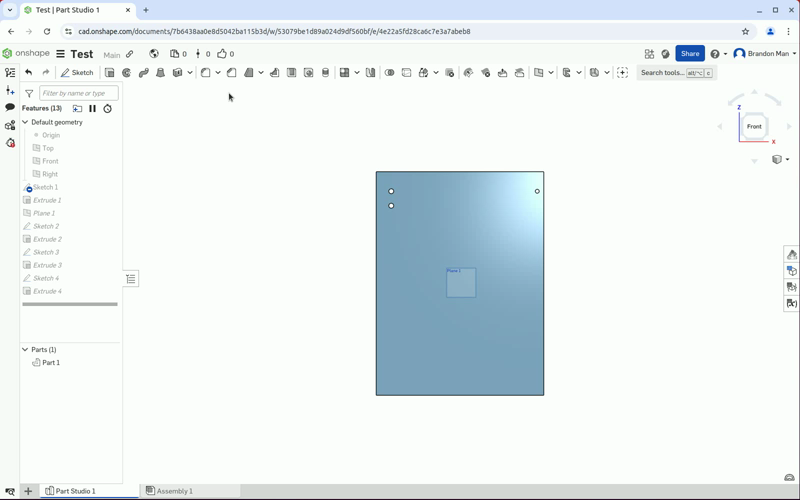
key(shift+s)
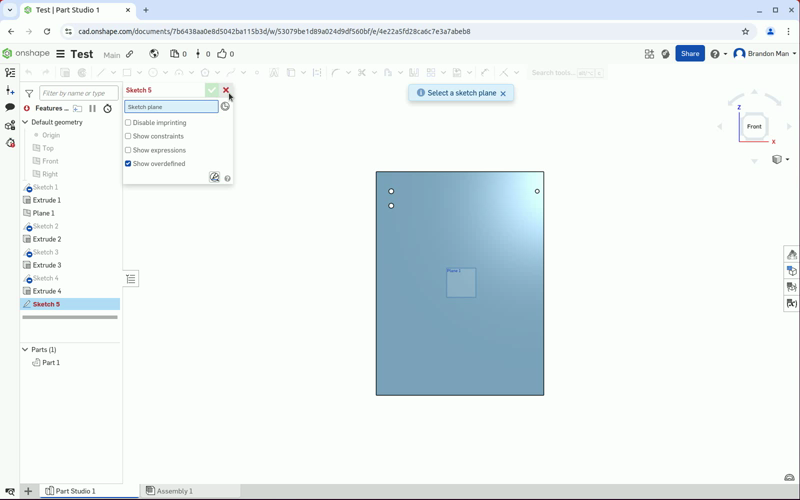
mouse_move(73, 215)
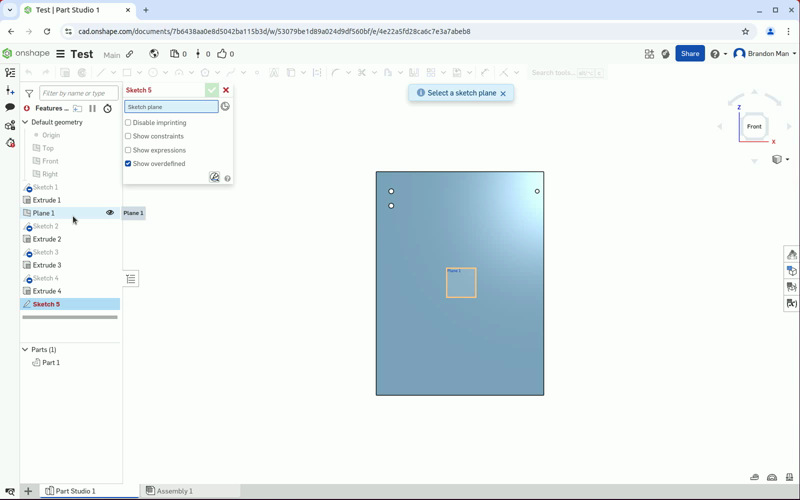
click(73, 215)
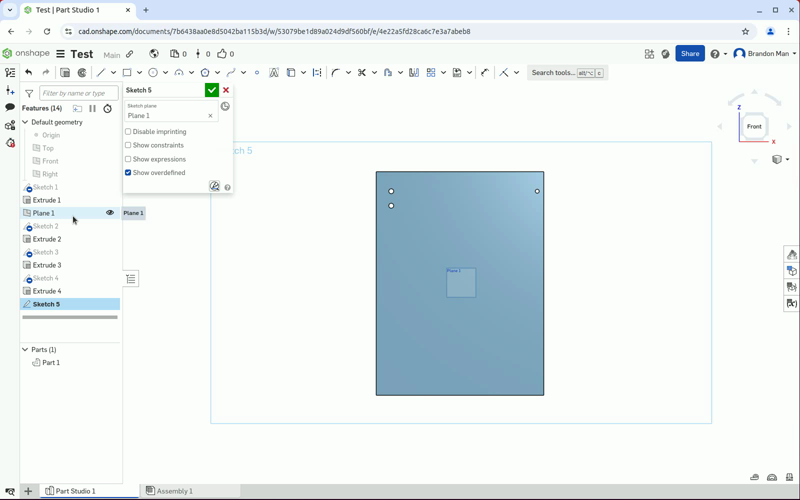
mouse_move(73, 352)
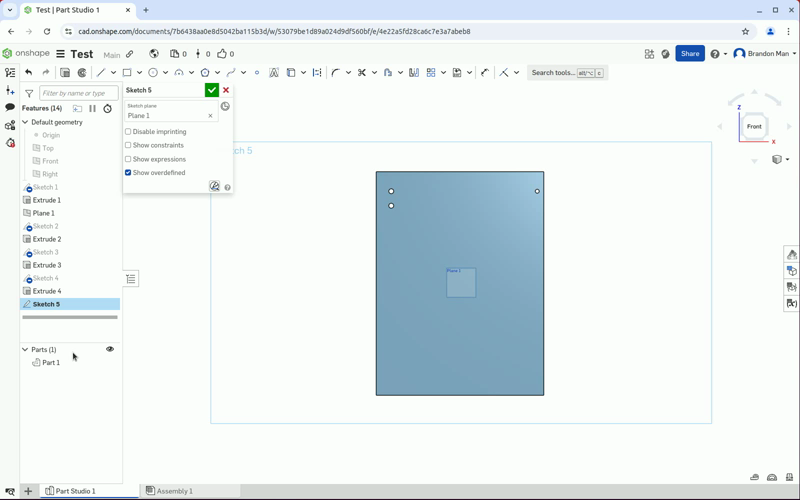
key(y)
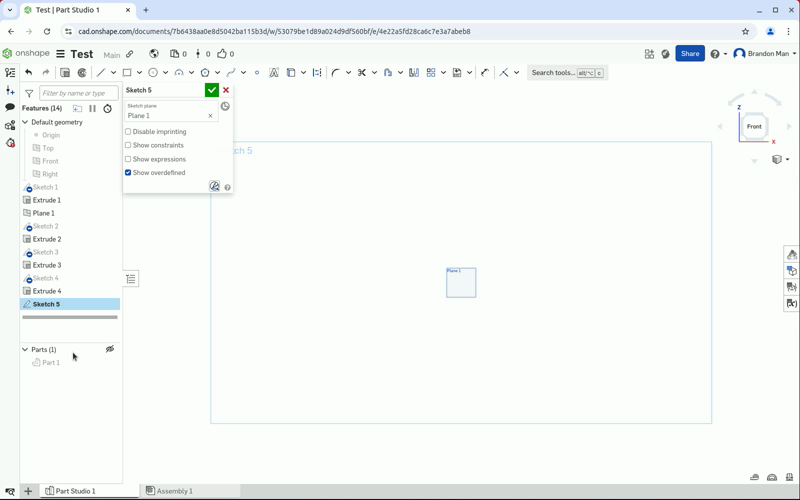
key(c)
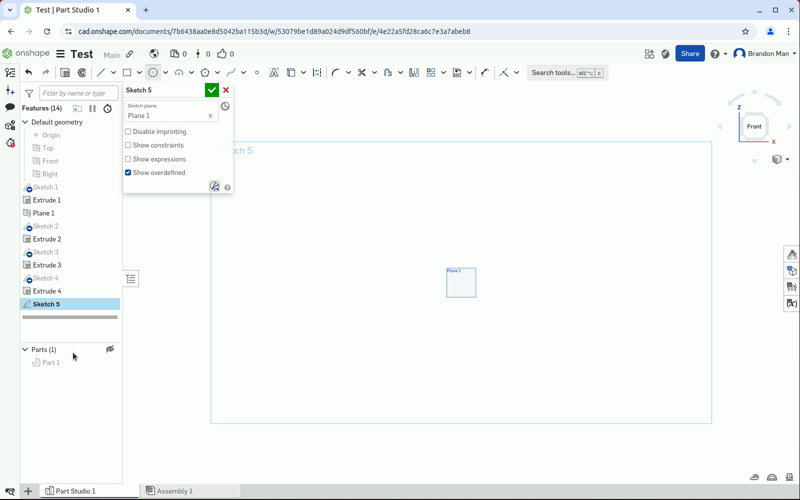
key_down(shift)
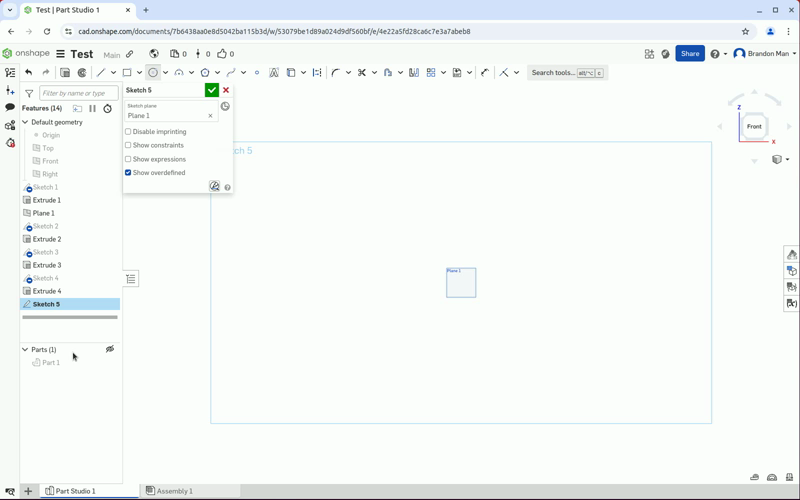
mouse_move(537, 205)
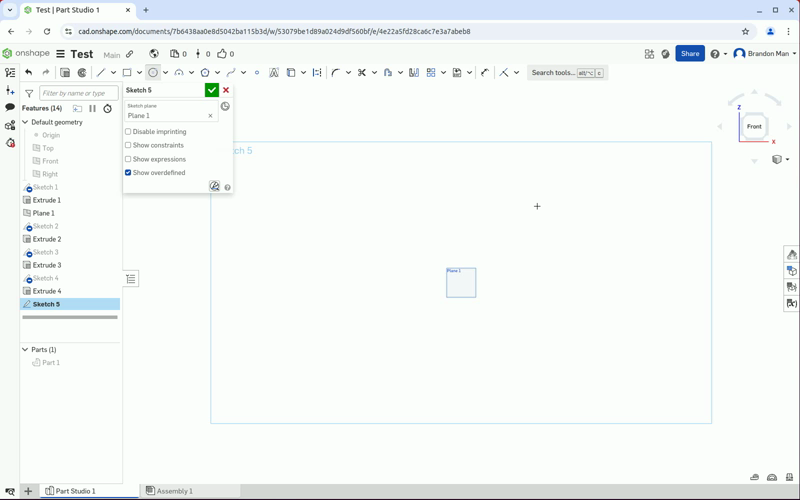
click(537, 205)
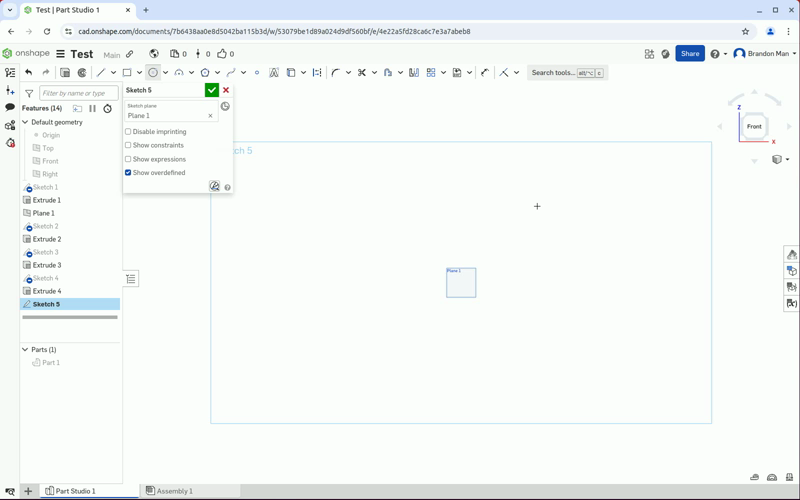
key_up(shift)
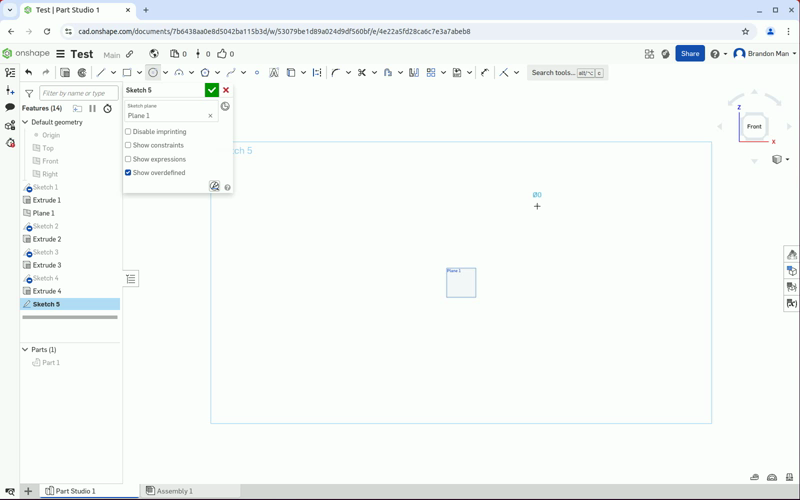
mouse_move(539, 205)
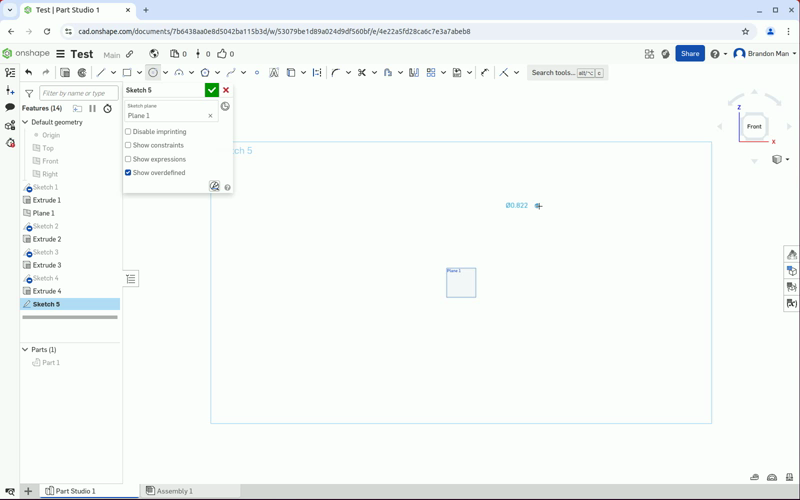
scroll(6)
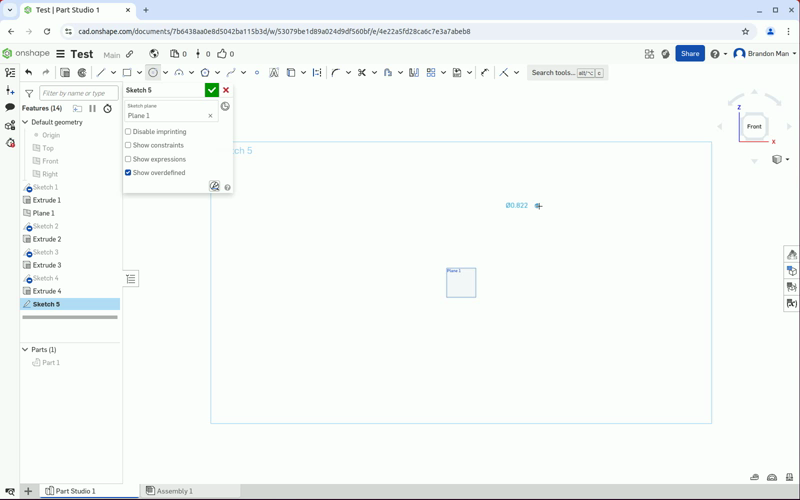
scroll(6)
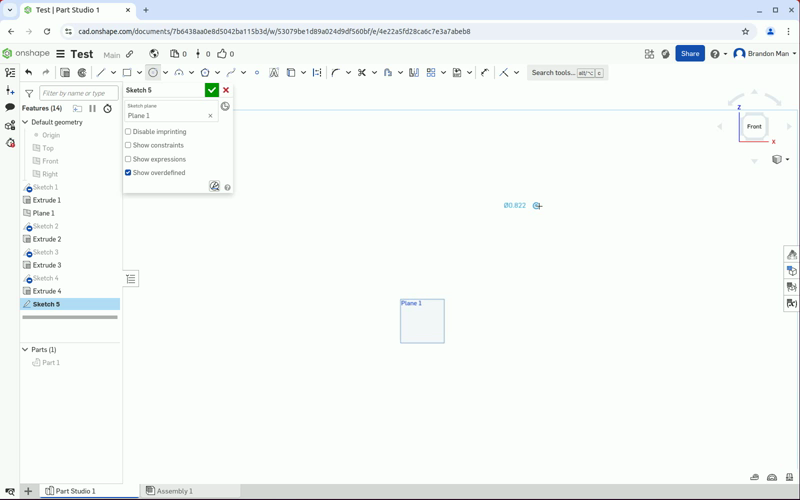
scroll(6)
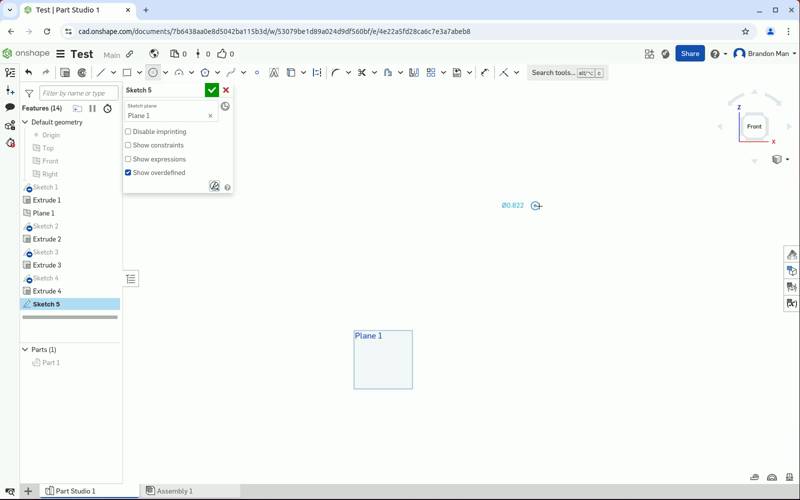
scroll(6)
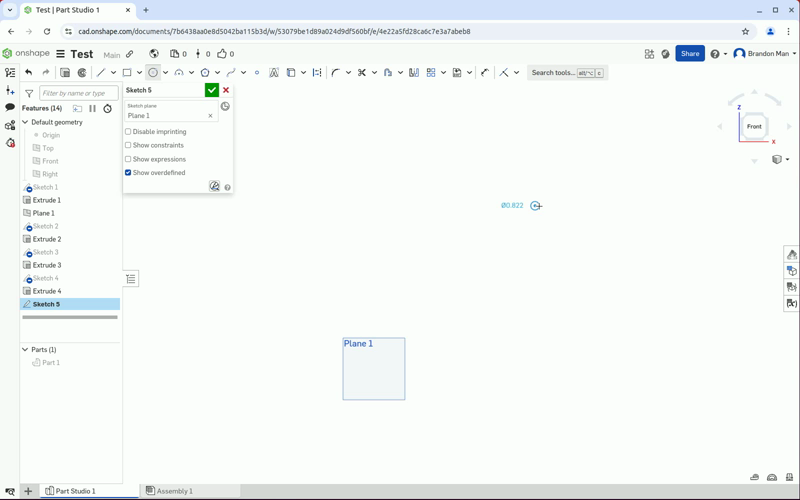
scroll(6)
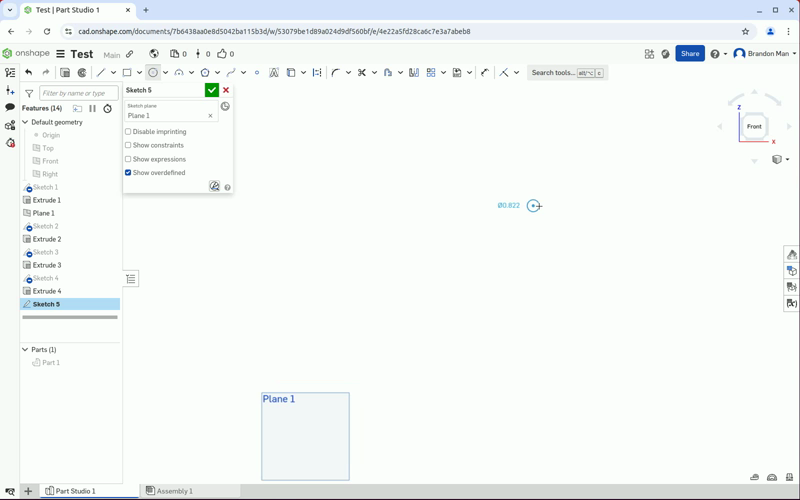
scroll(6)
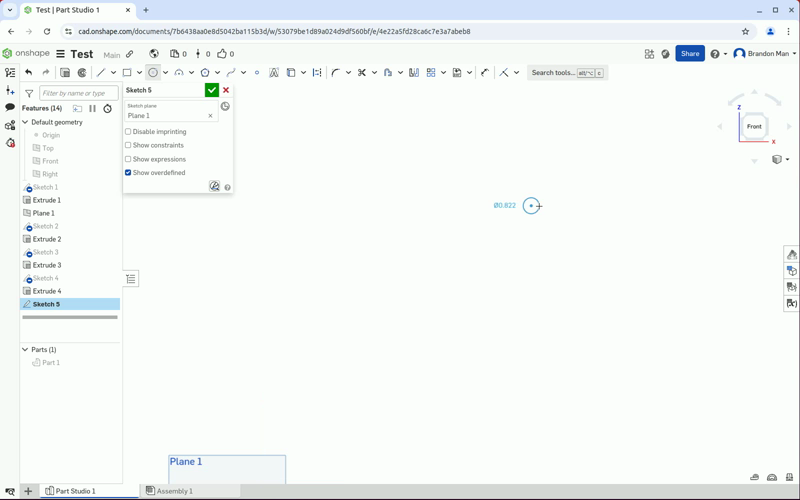
scroll(6)
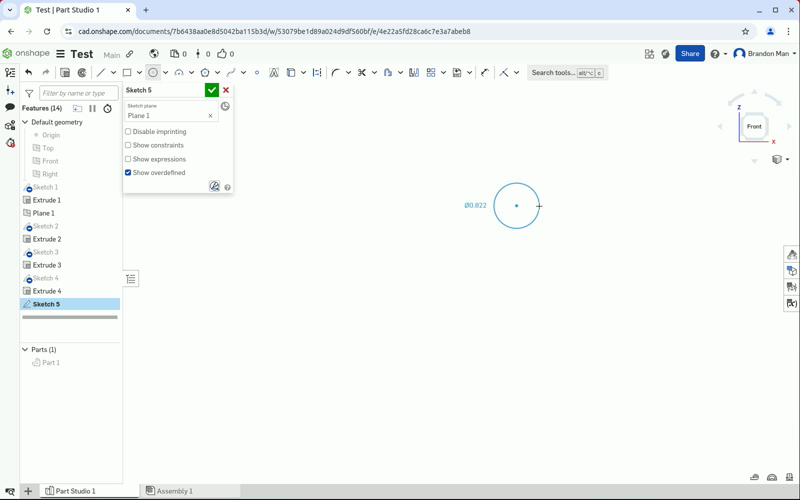
click(539, 205)
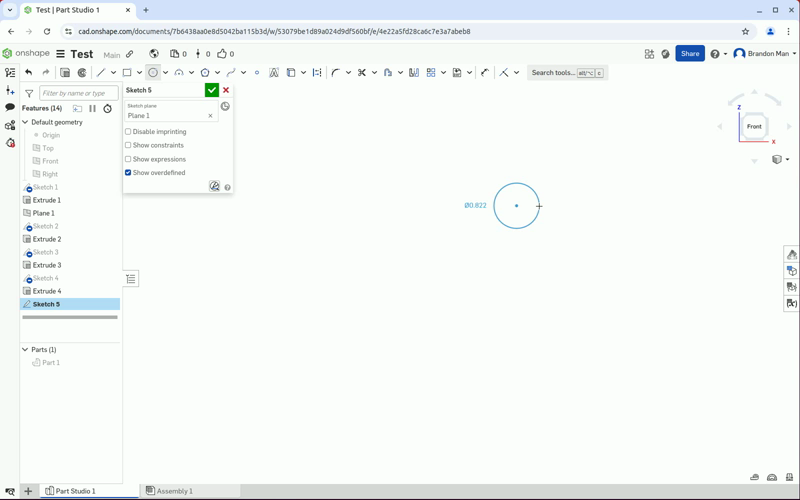
scroll(-6)
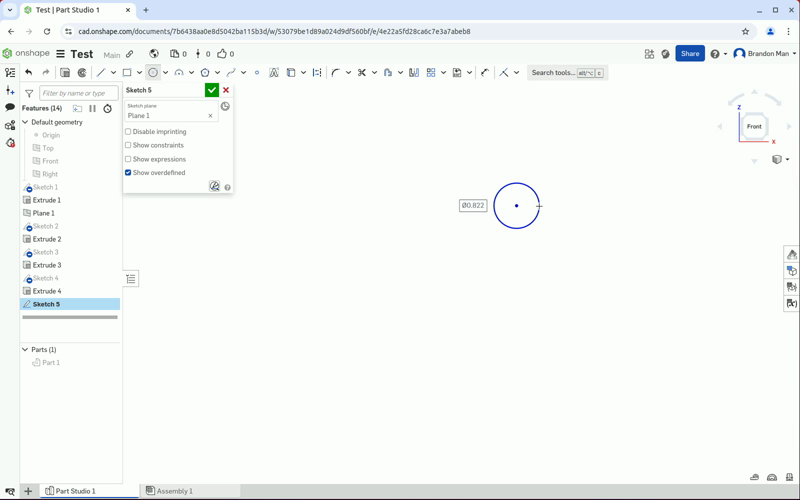
scroll(-6)
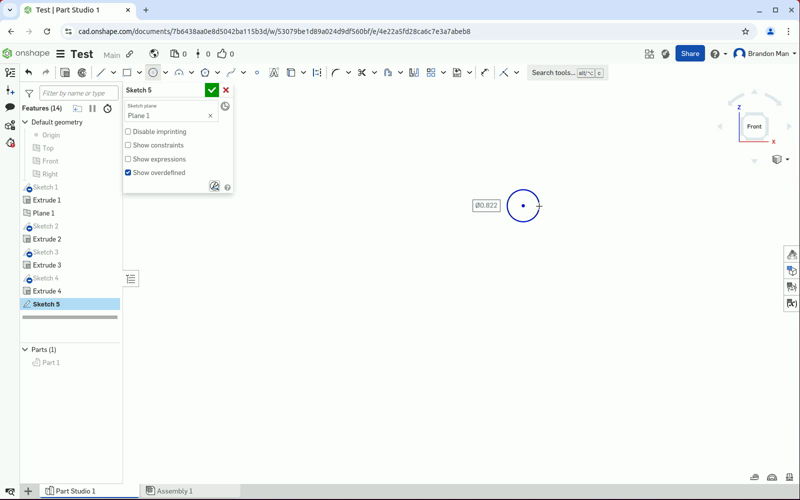
scroll(-6)
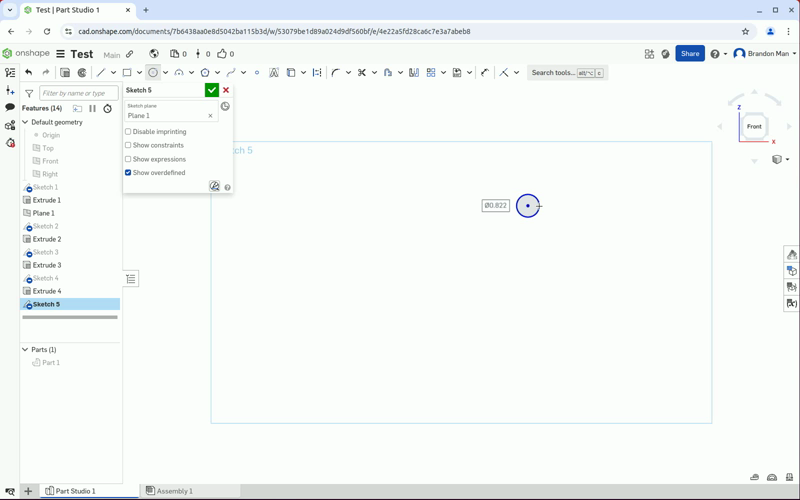
scroll(-6)
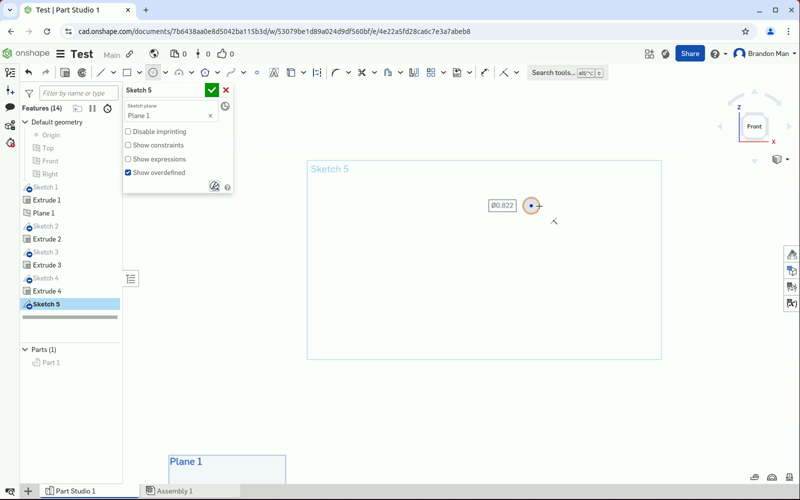
scroll(-6)
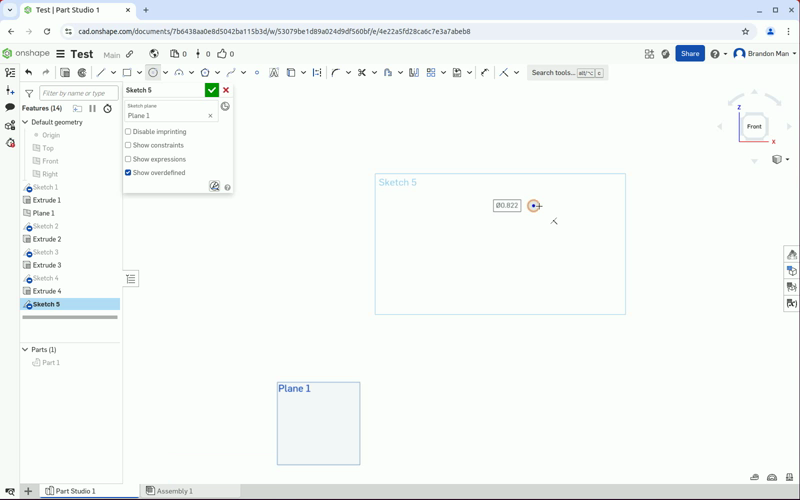
scroll(-6)
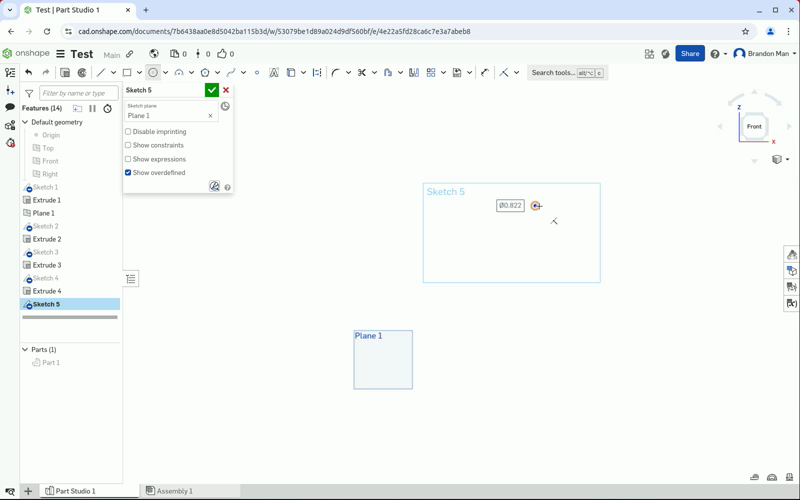
scroll(-6)
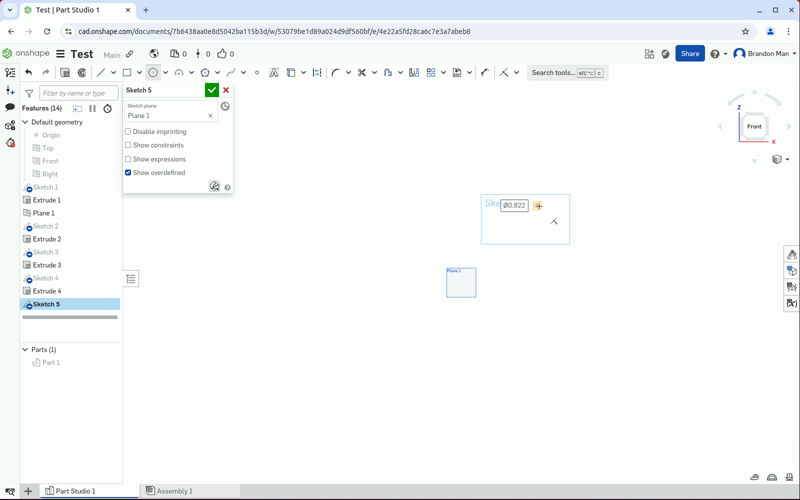
key(esc)
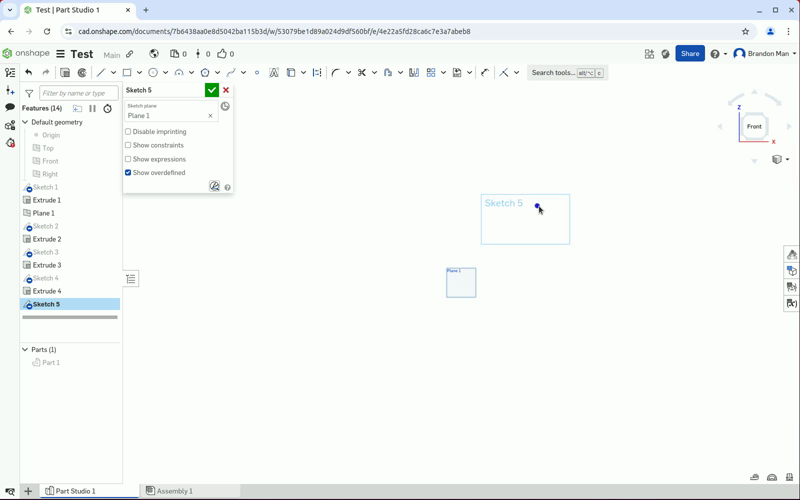
mouse_move(537, 206)
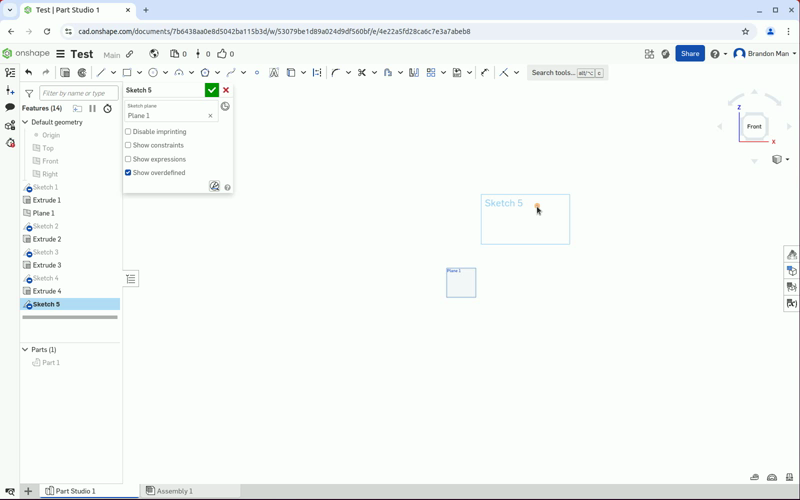
scroll(6)
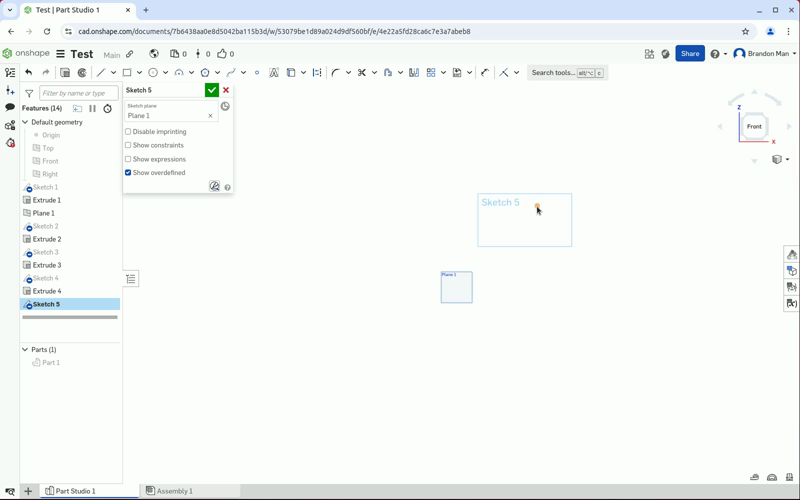
scroll(6)
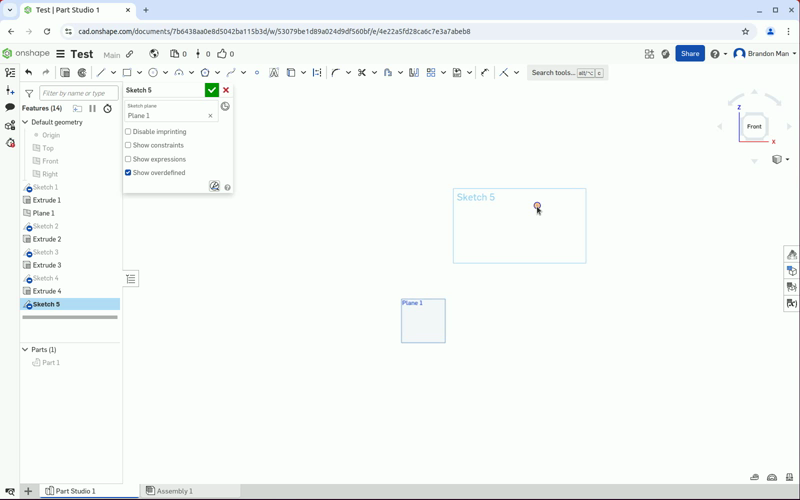
scroll(6)
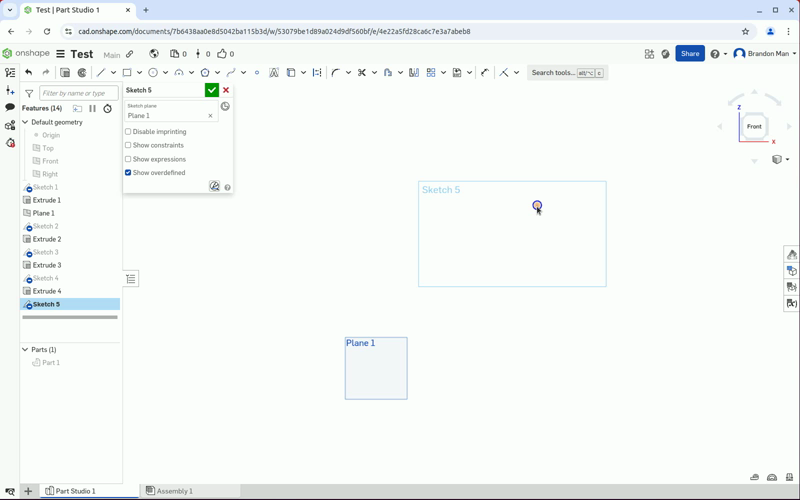
scroll(6)
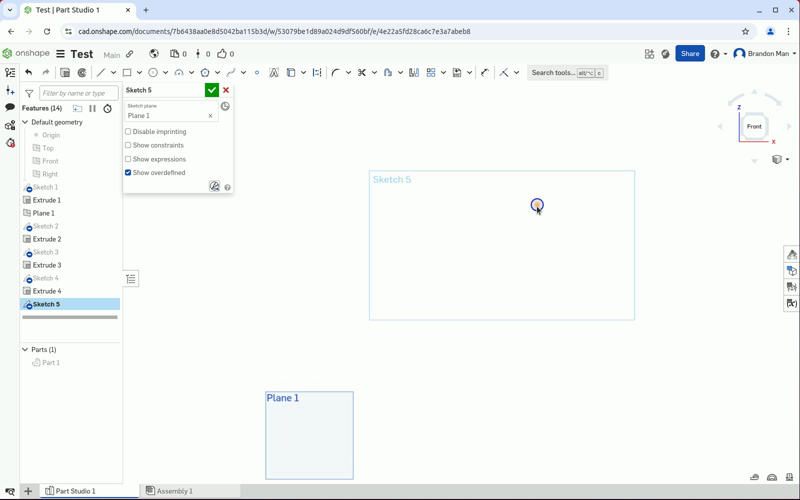
scroll(6)
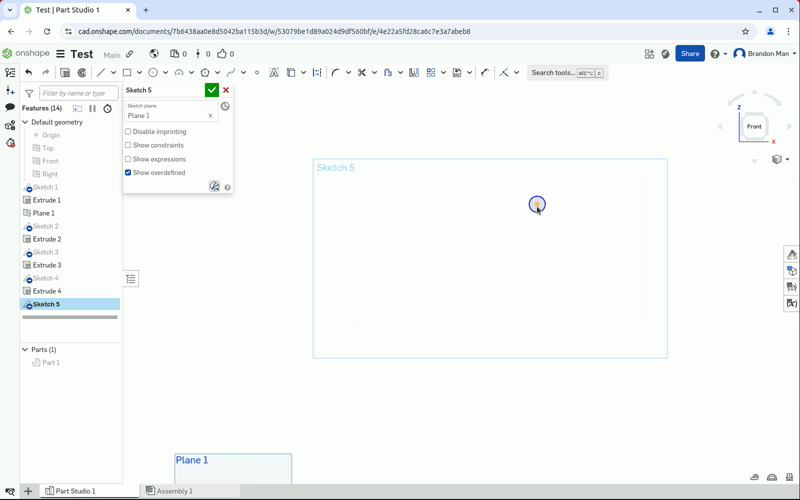
scroll(6)
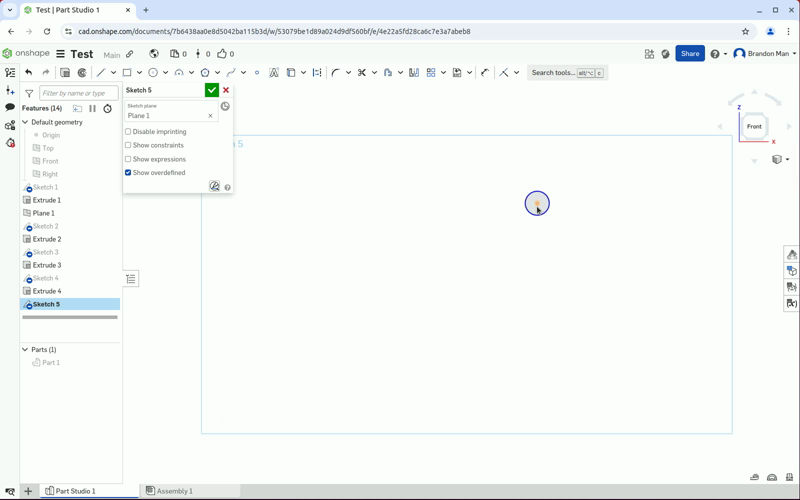
scroll(6)
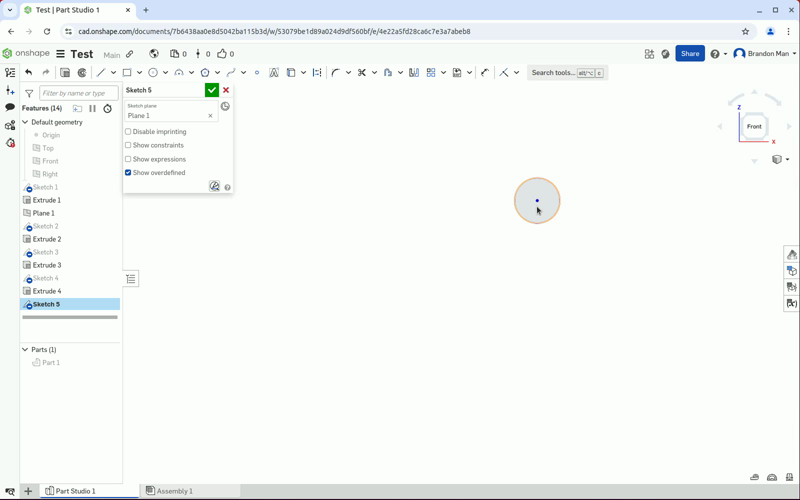
click(537, 206)
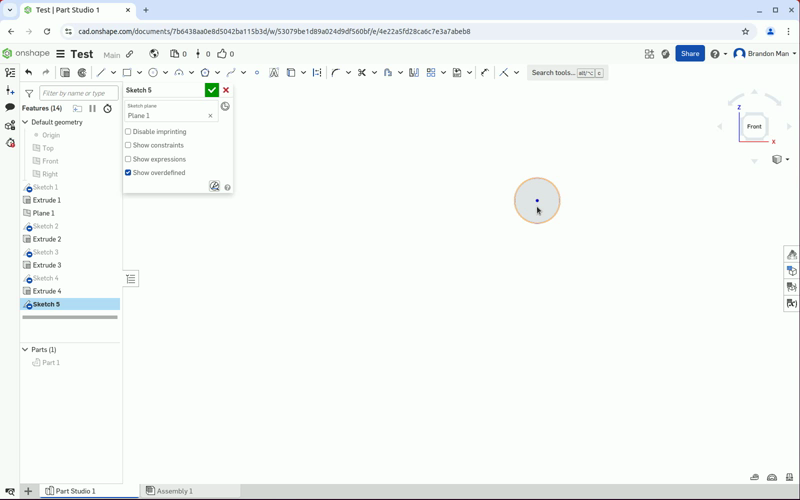
scroll(-6)
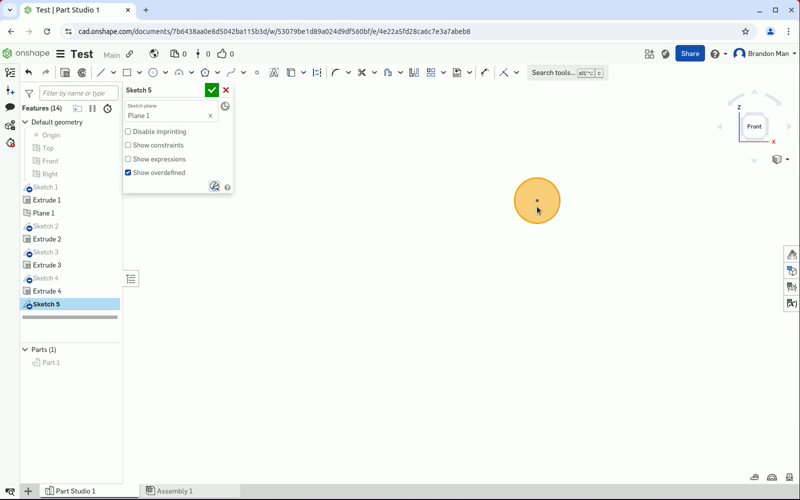
scroll(-6)
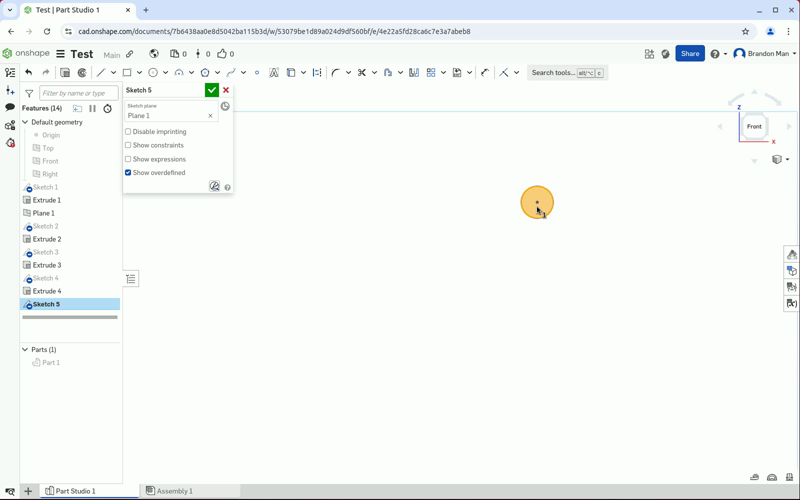
scroll(-6)
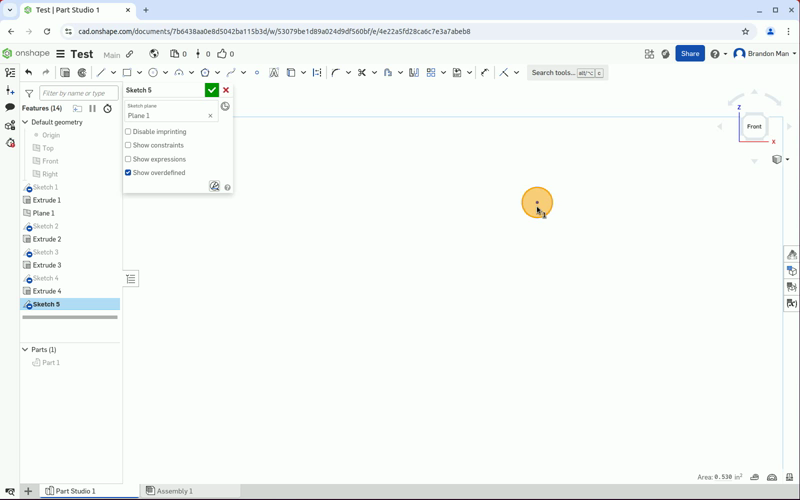
scroll(-6)
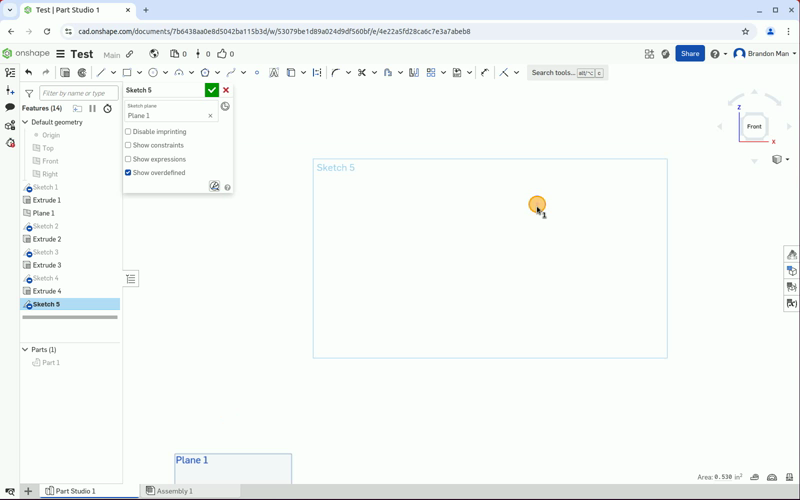
scroll(-6)
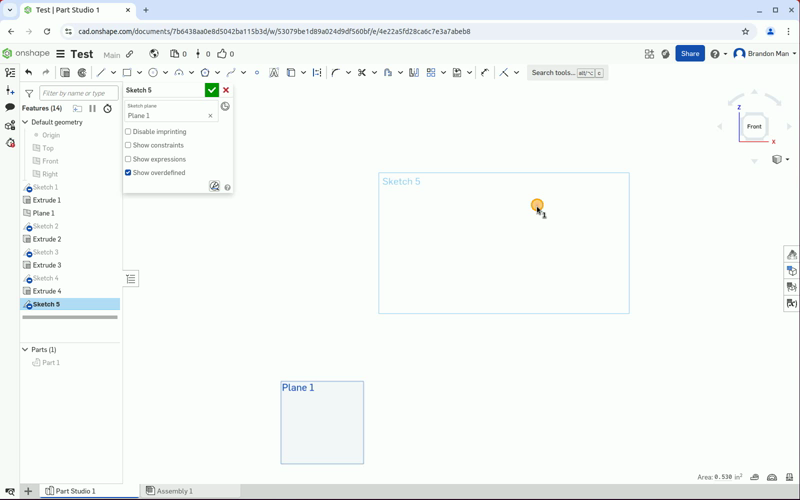
scroll(-6)
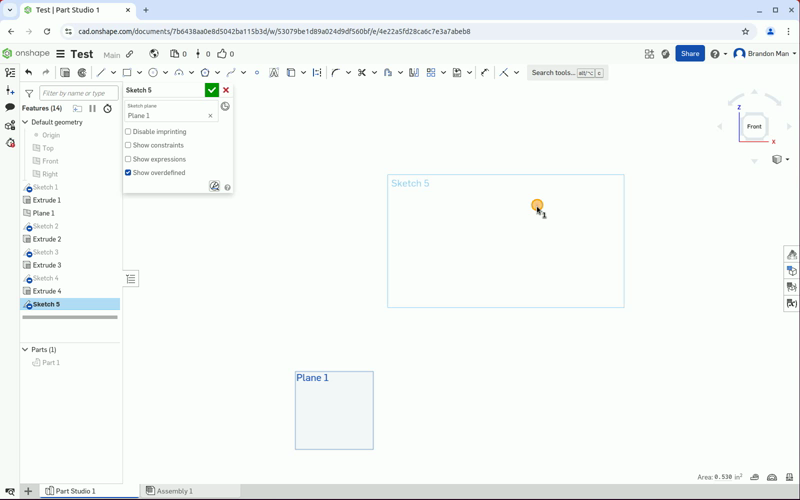
scroll(-6)
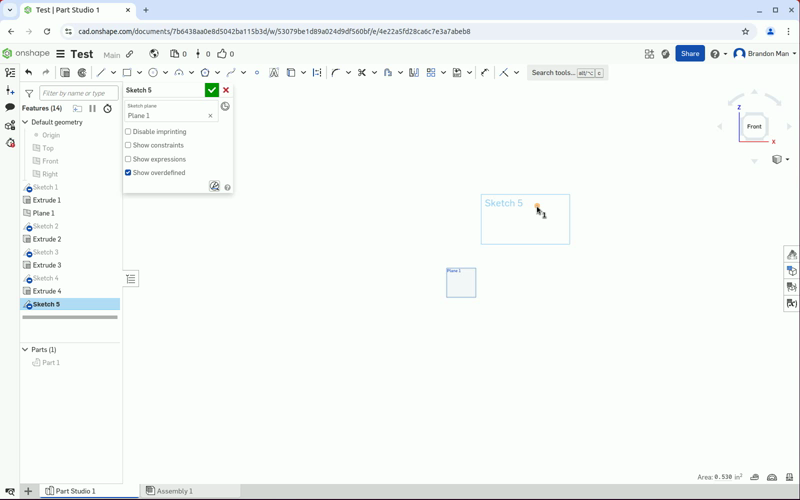
mouse_move(73, 352)
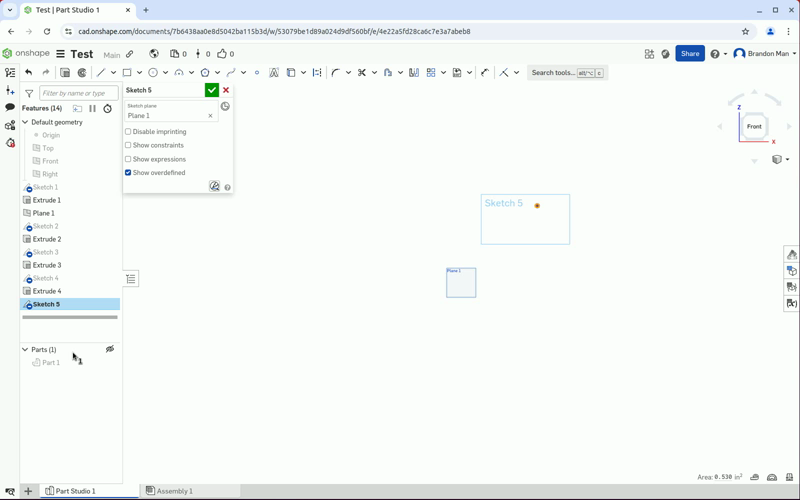
key(shift+y)
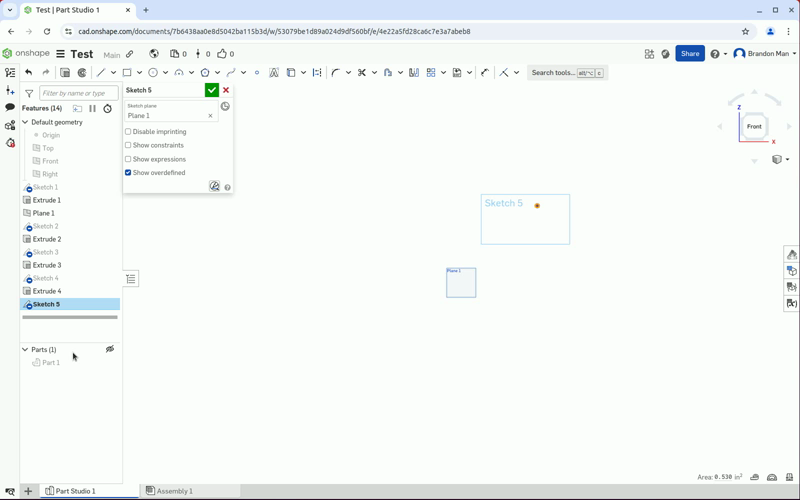
key(shift+e)
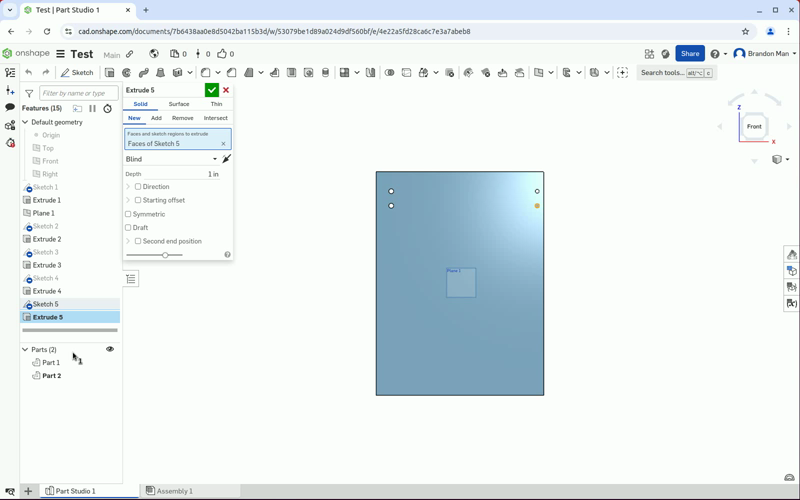
mouse_move(143, 106)
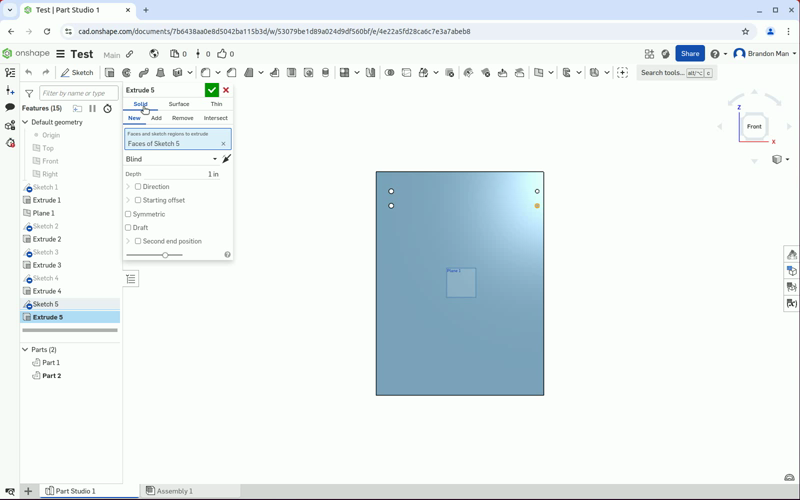
click(143, 106)
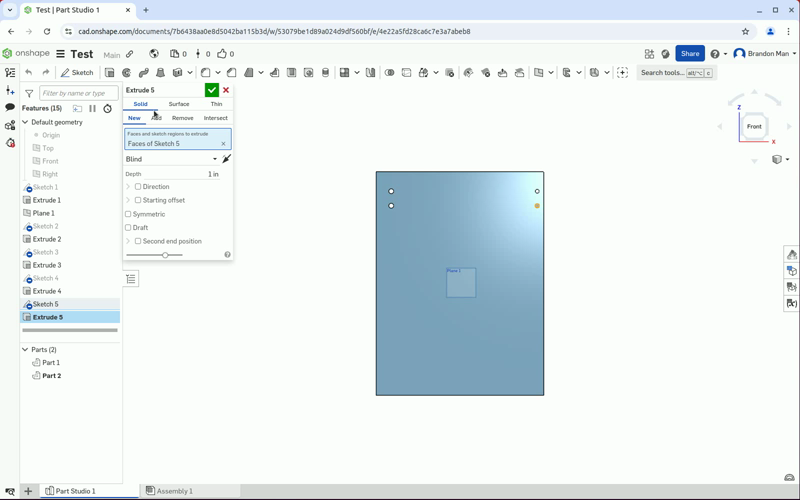
mouse_move(186, 120)
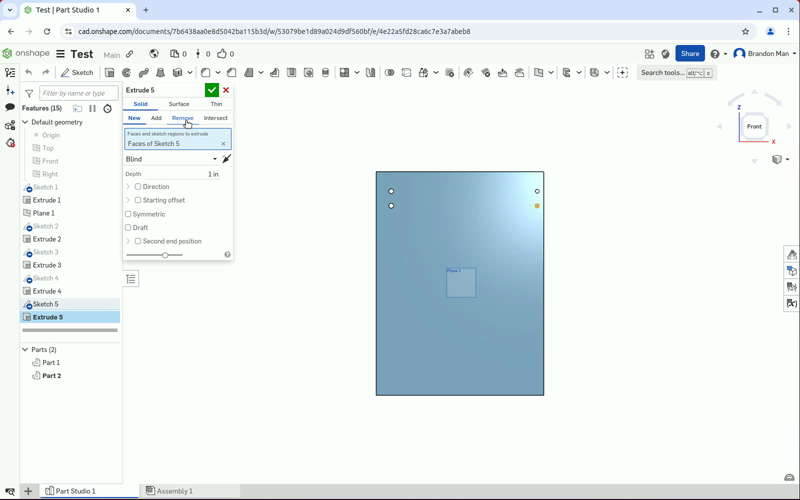
click(186, 120)
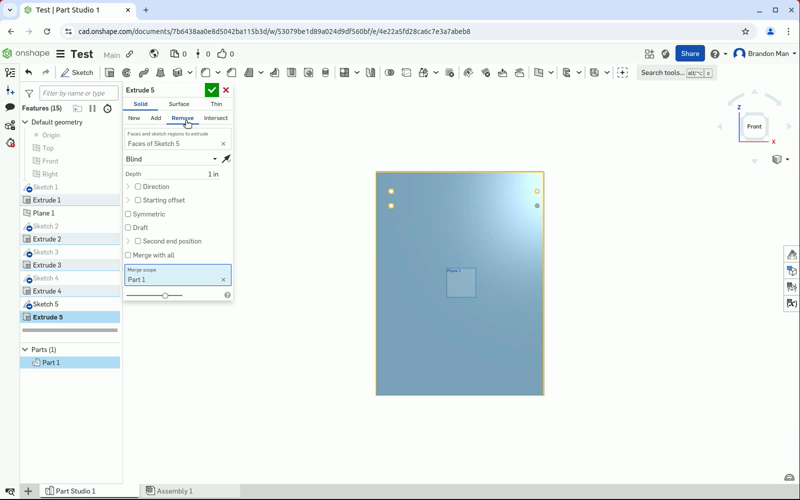
key(tab, 4)
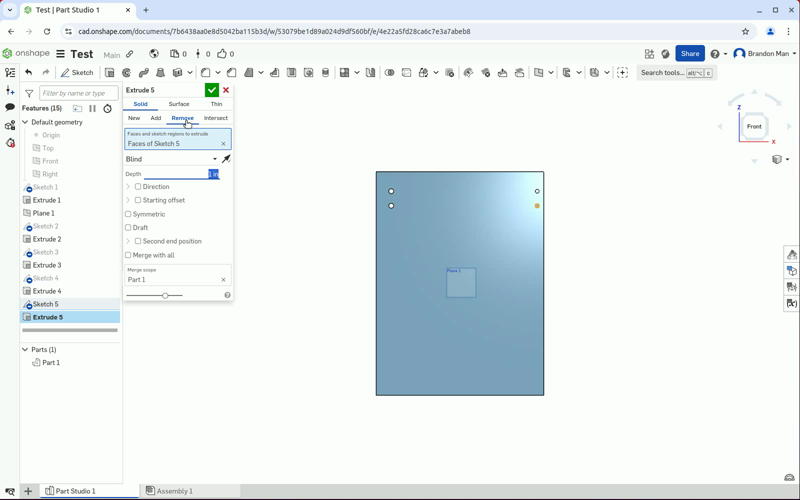
text(26.478)
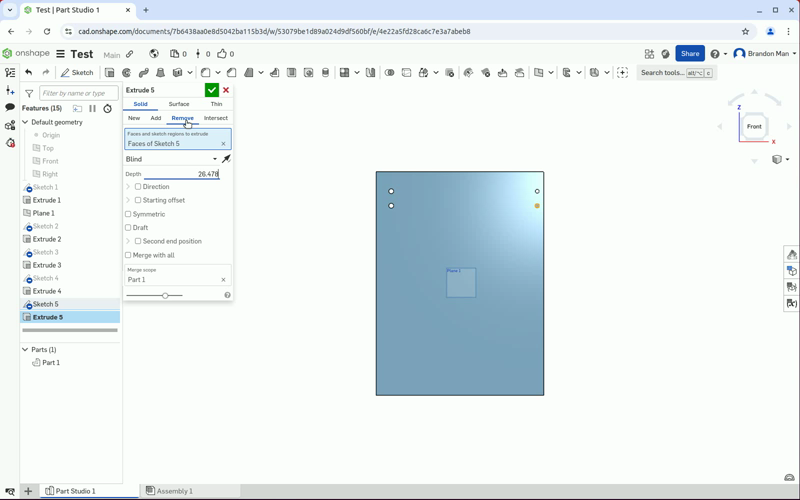
key(tab, 6)
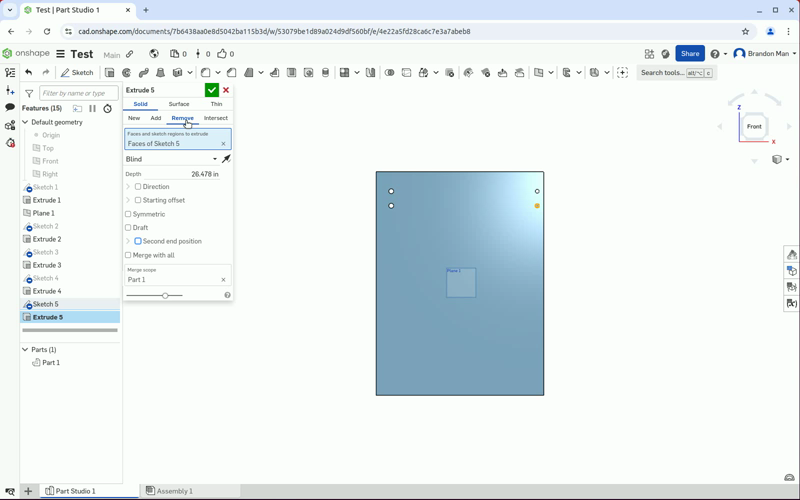
key(space)
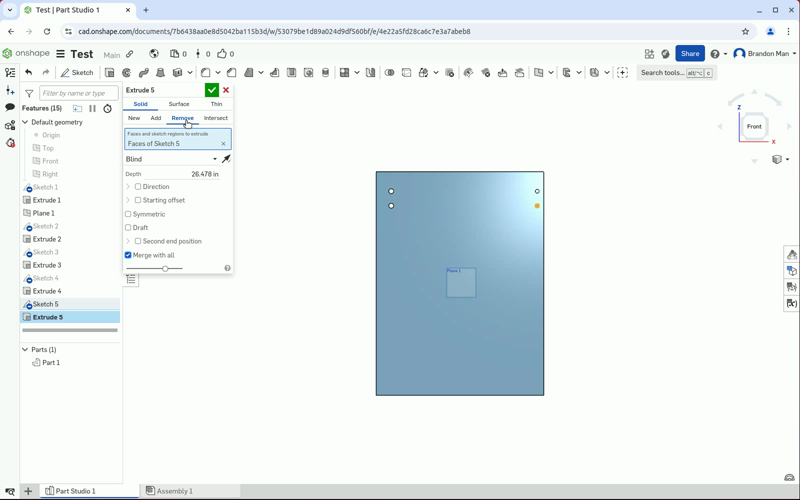
key(enter)
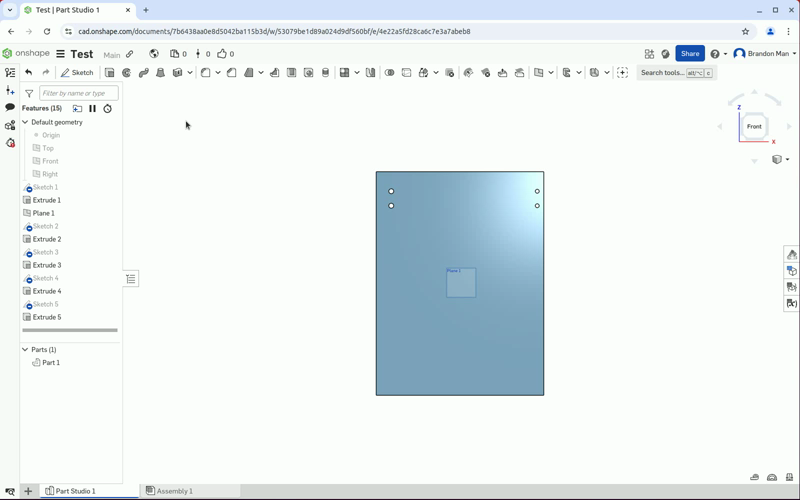
key(shift+h)
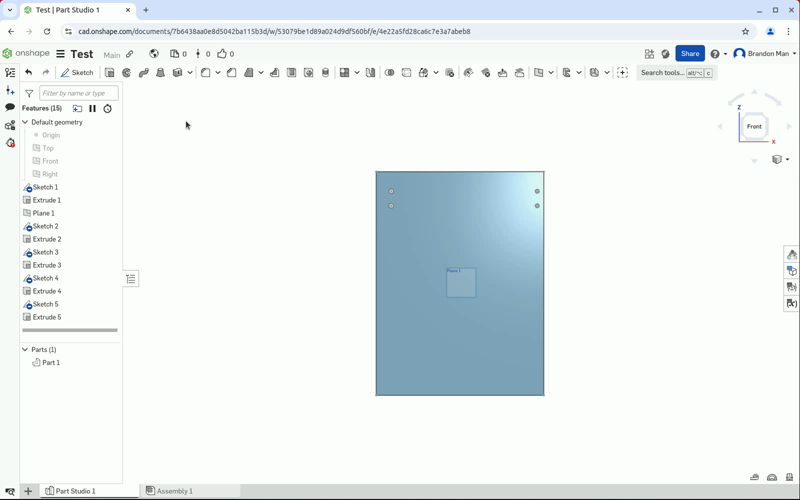
key(shift+h)
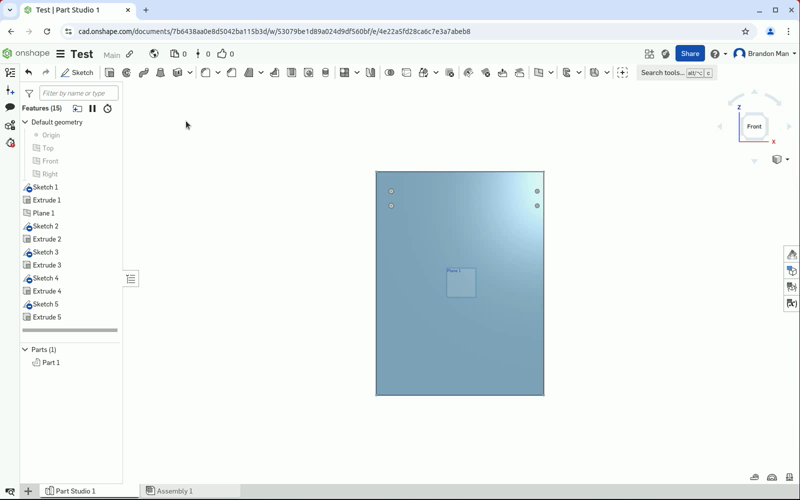
key(shift+7)
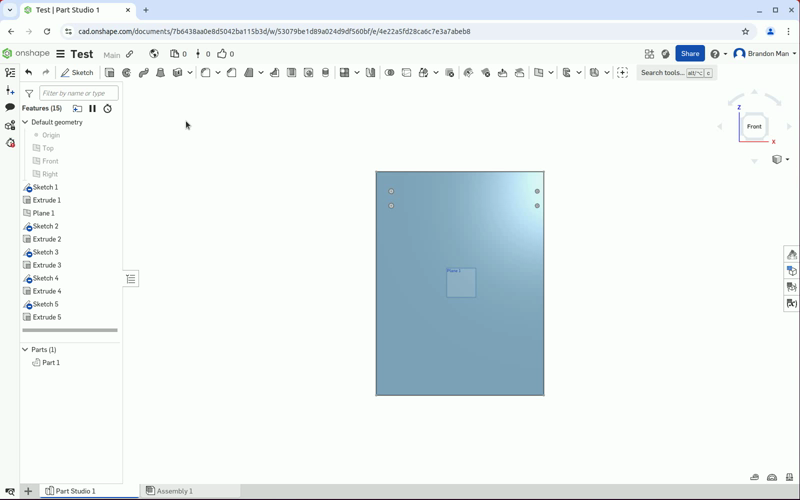
key(left, 2)
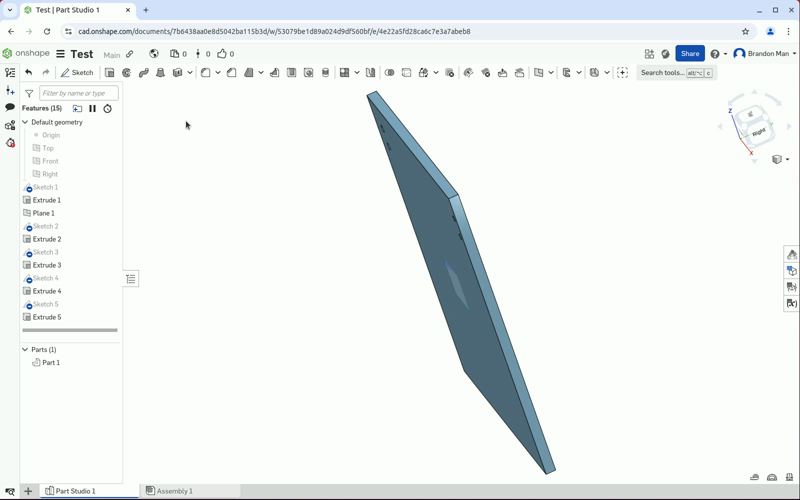
key(down, 2)
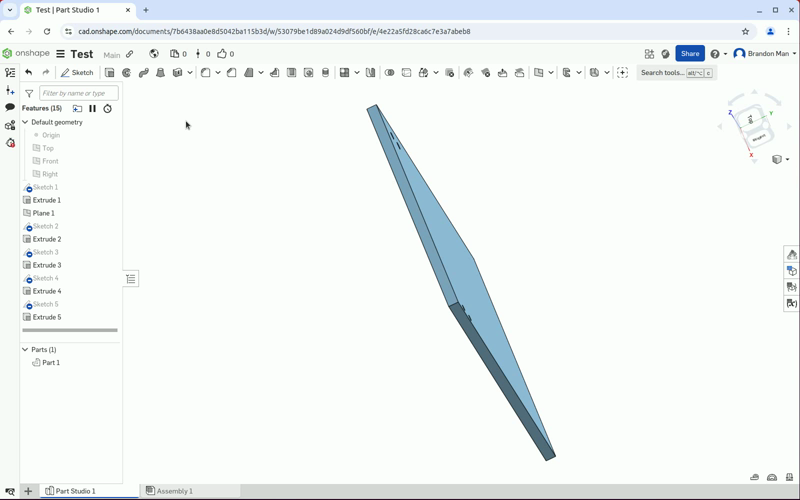
key(up, 2)
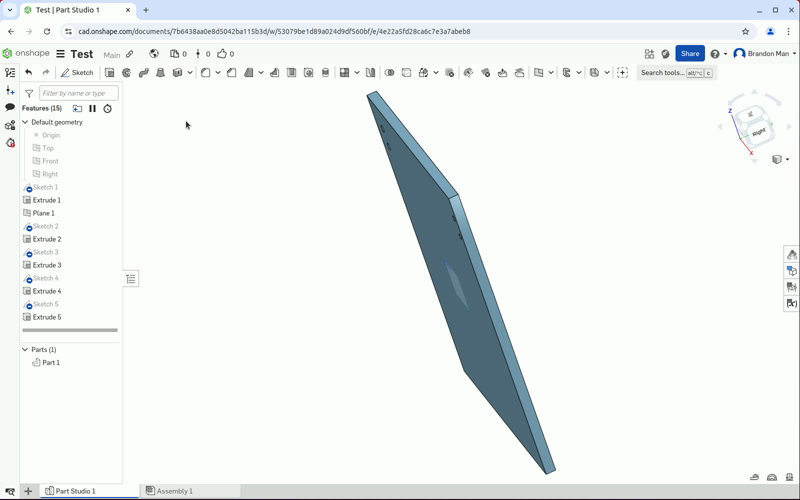
key(right, 2)
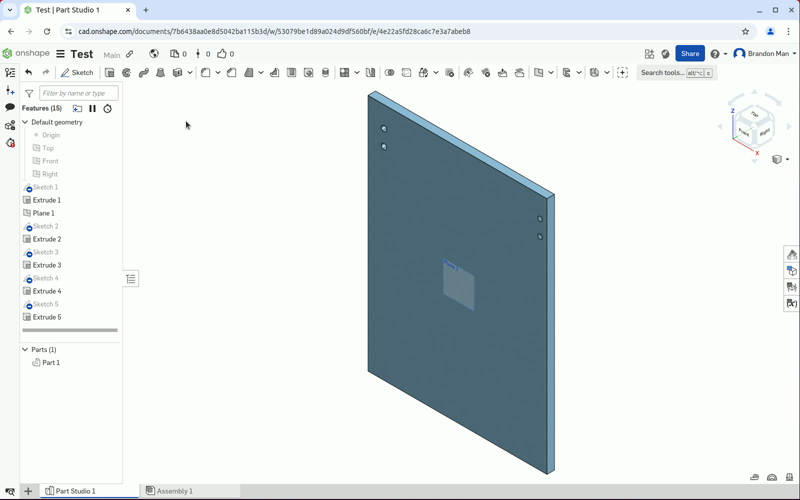
mouse_move(73, 189)
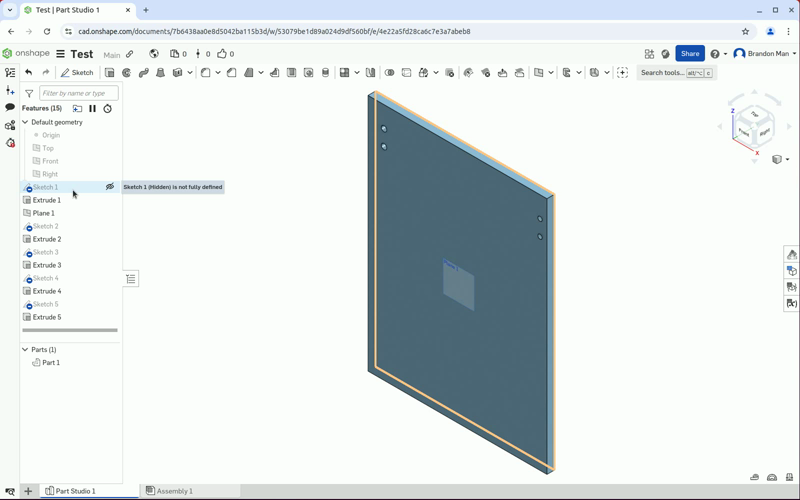
click(73, 189)